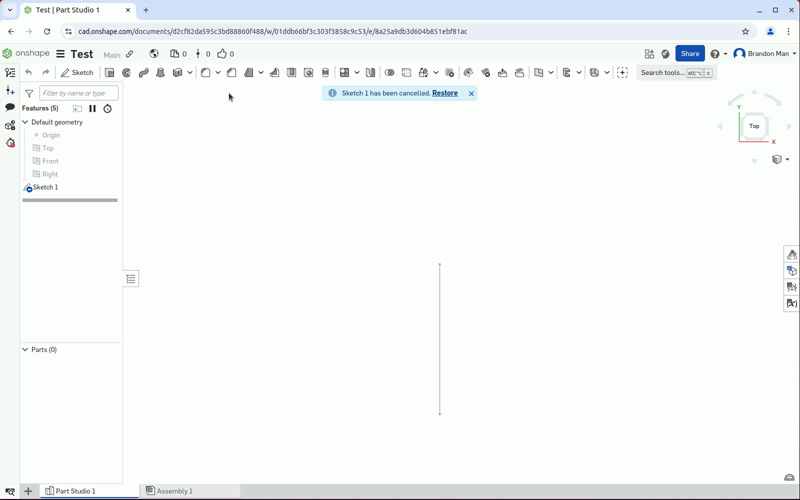
key(shift+h)
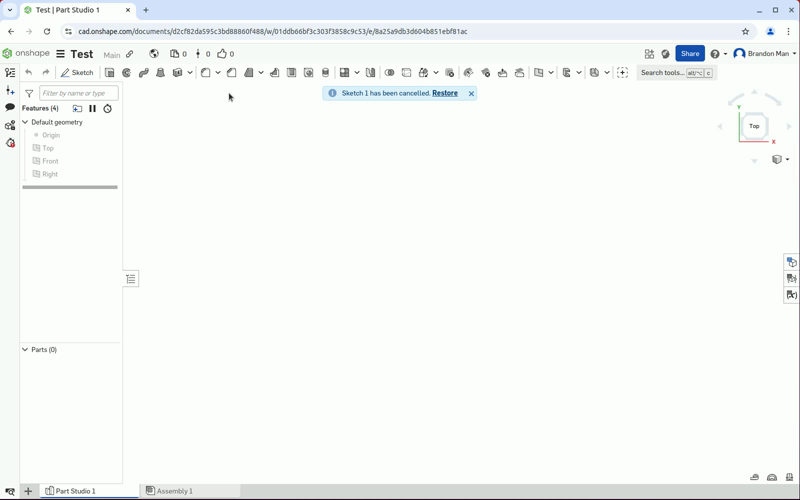
mouse_move(73, 352)
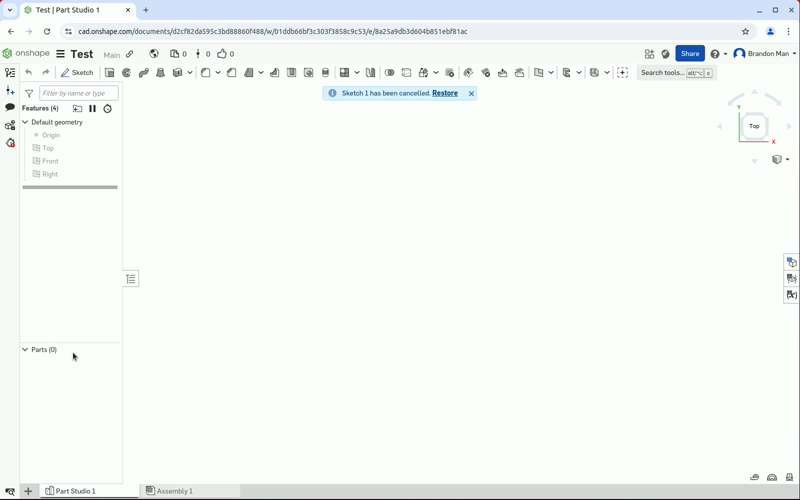
key(y)
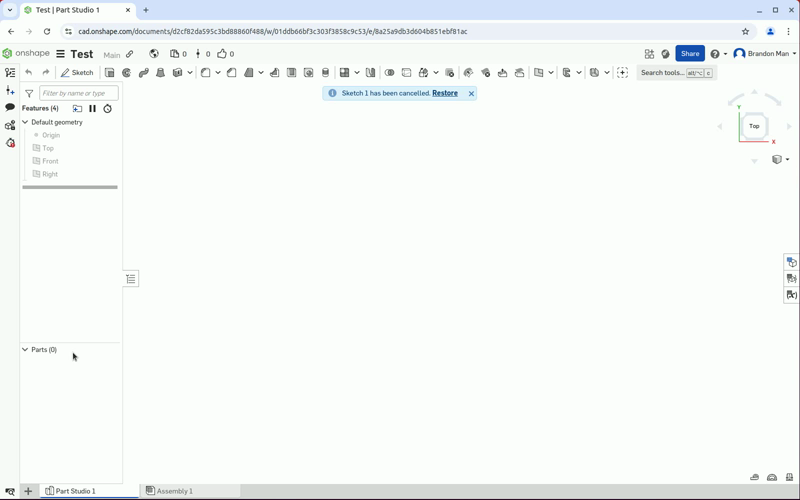
key(shift+p)
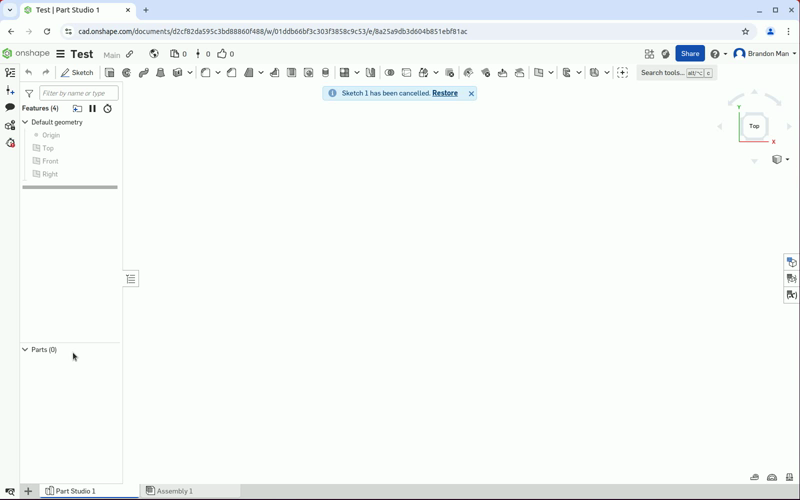
key(space)
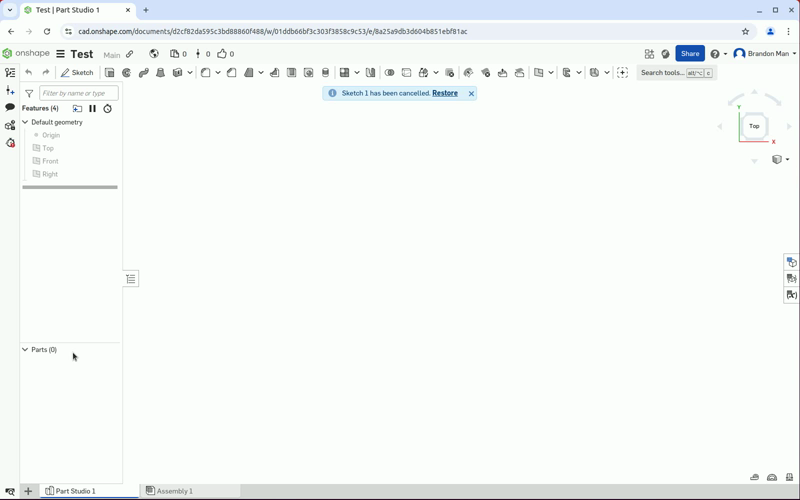
key_down(shift)
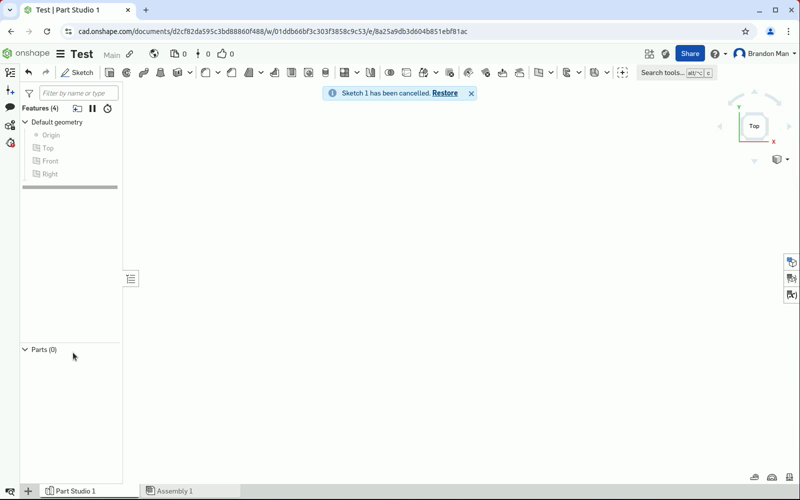
key(up)
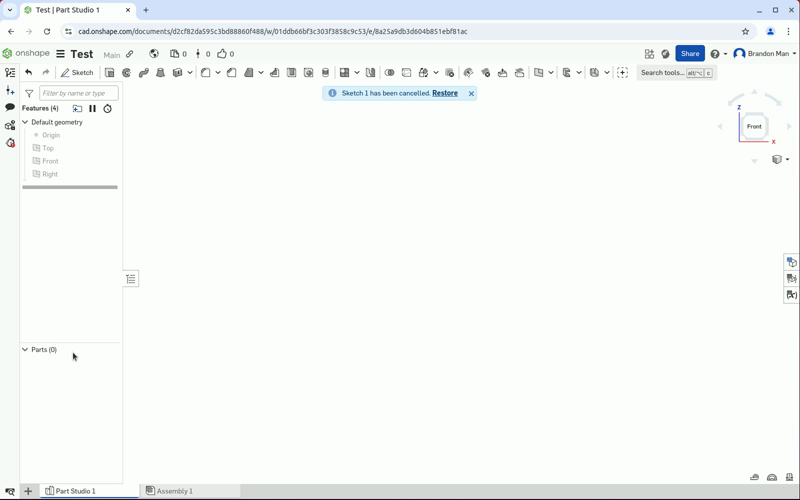
key_up(shift)
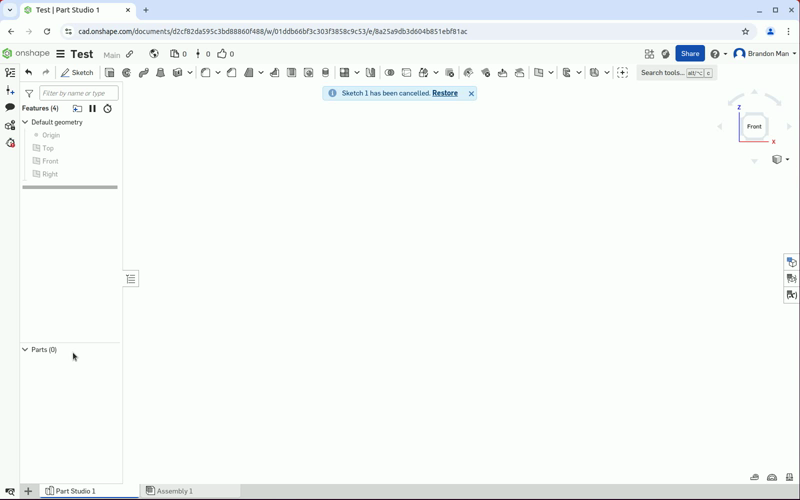
mouse_move(73, 352)
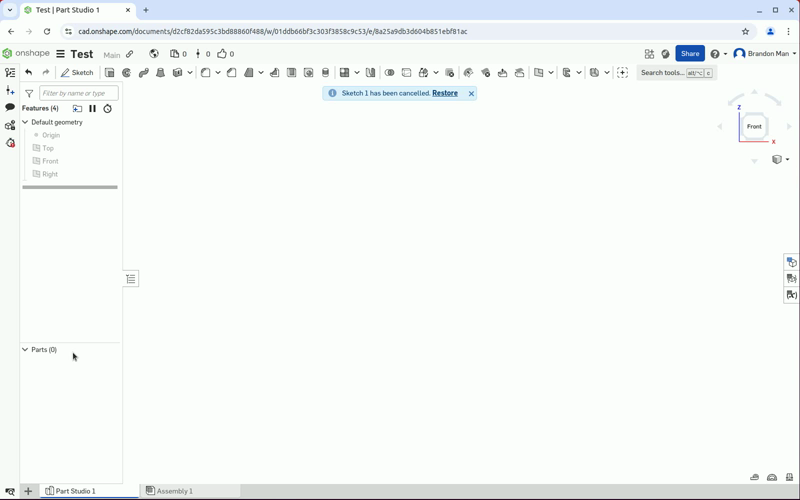
key(shift+y)
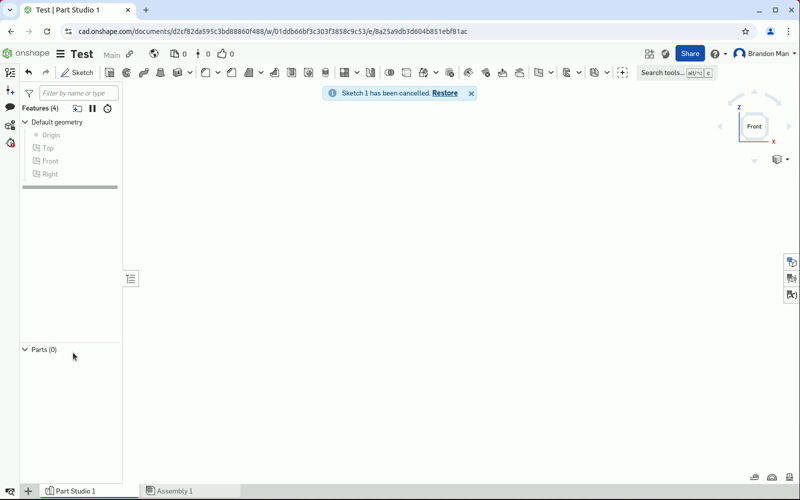
key(shift+s)
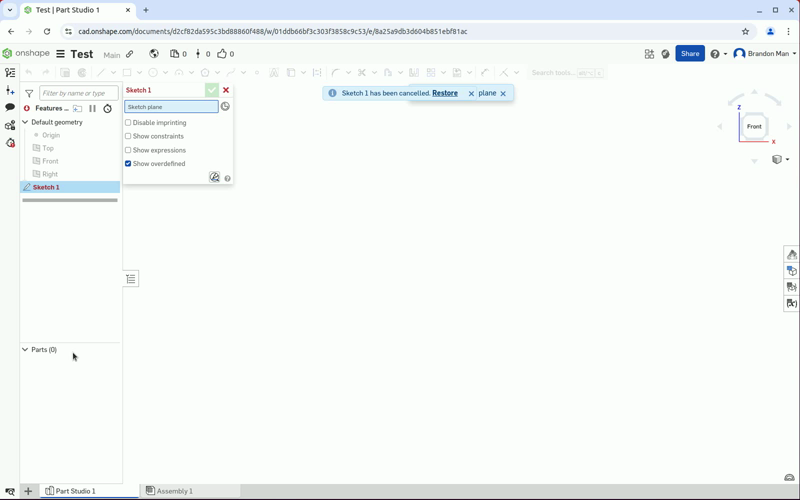
mouse_move(73, 163)
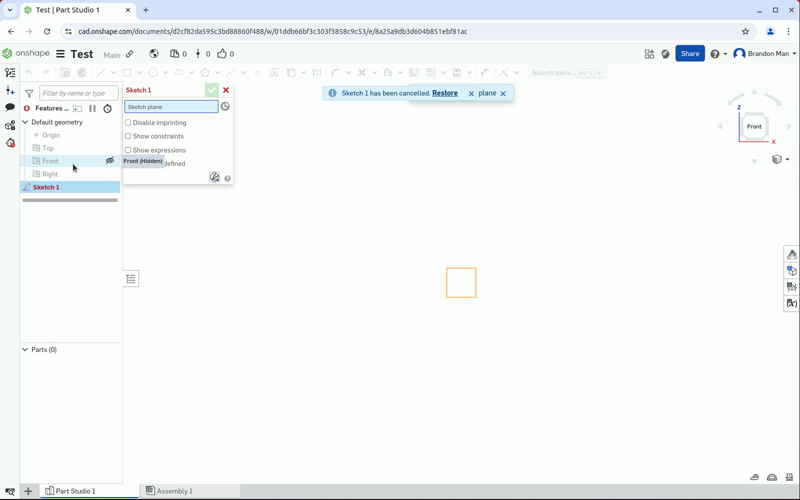
click(73, 163)
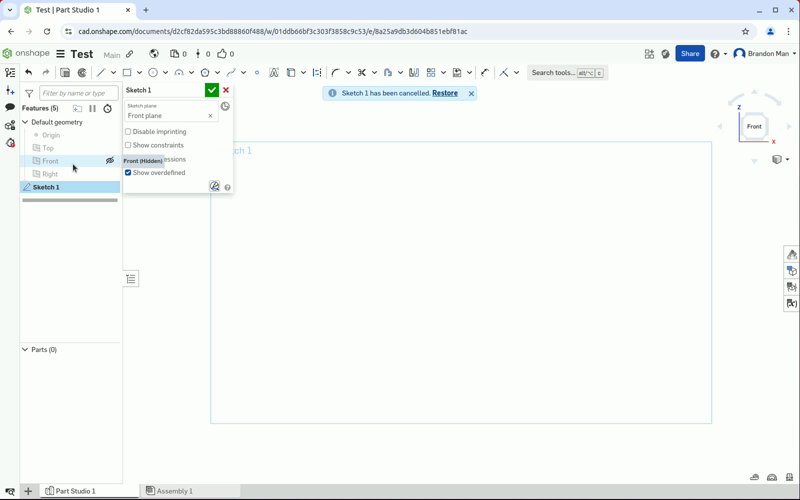
mouse_move(73, 352)
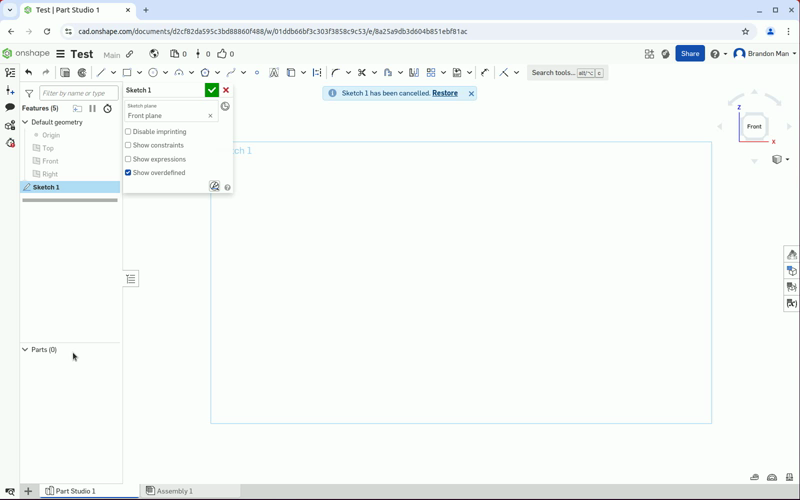
key(y)
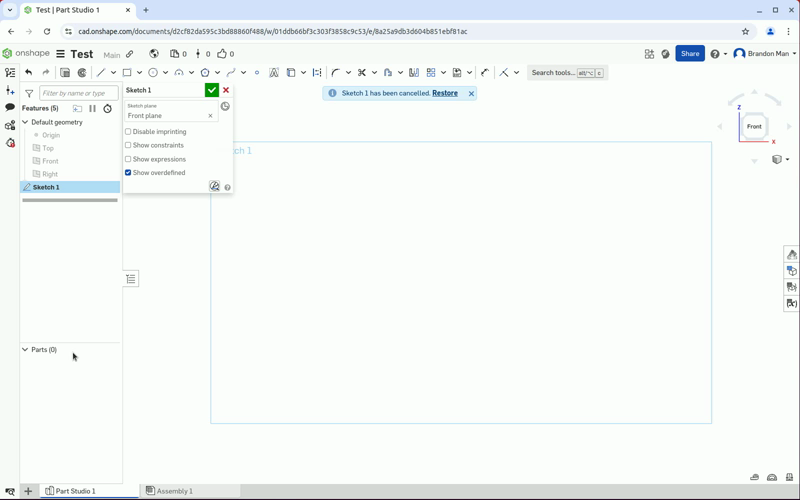
key(l)
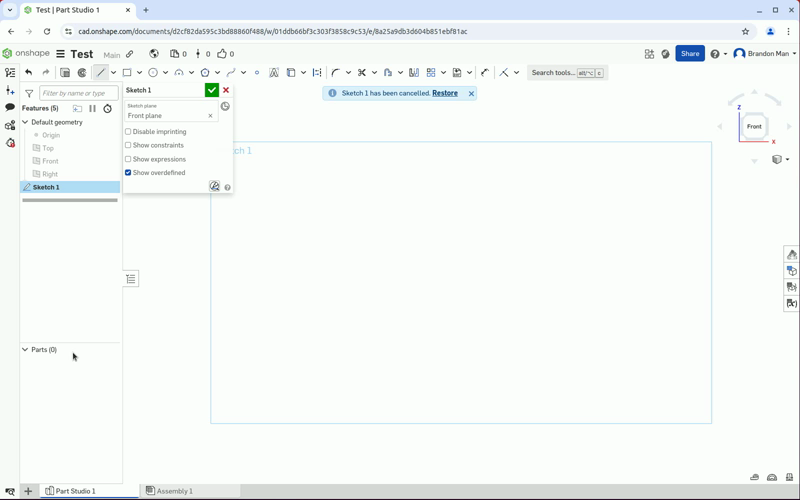
key_down(shift)
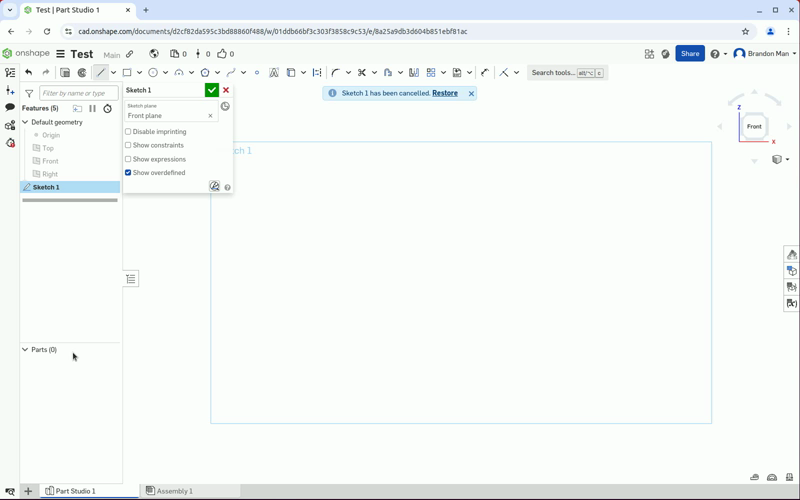
mouse_move(348, 286)
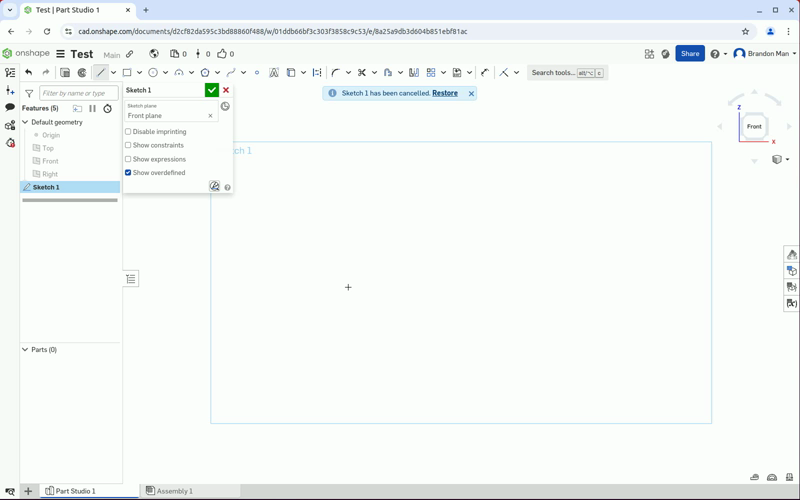
click(348, 286)
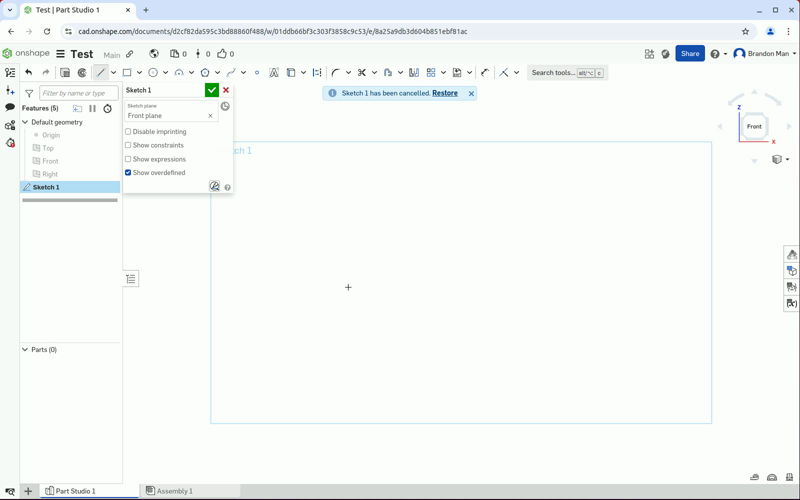
key_up(shift)
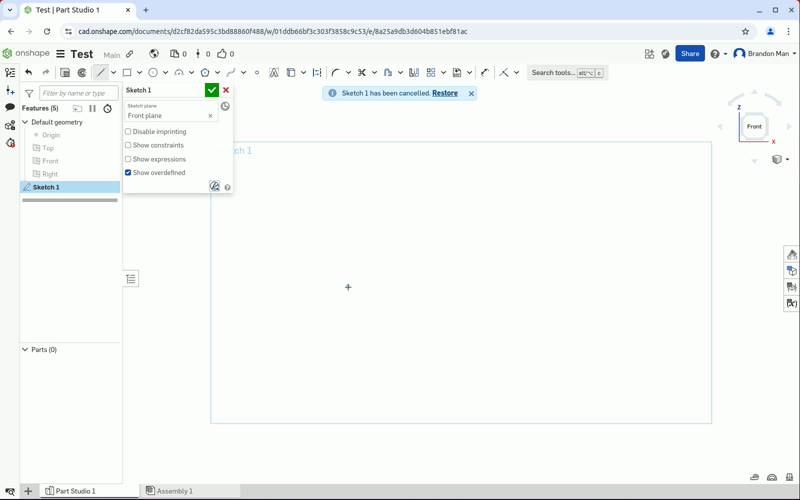
key_down(shift)
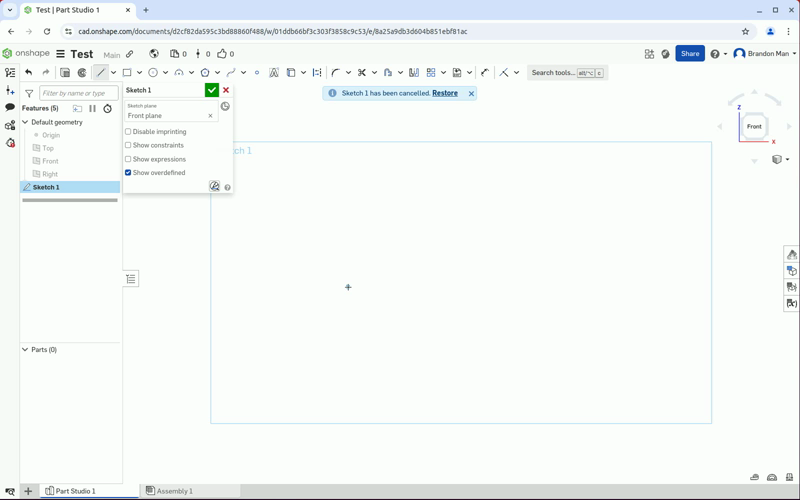
mouse_move(572, 286)
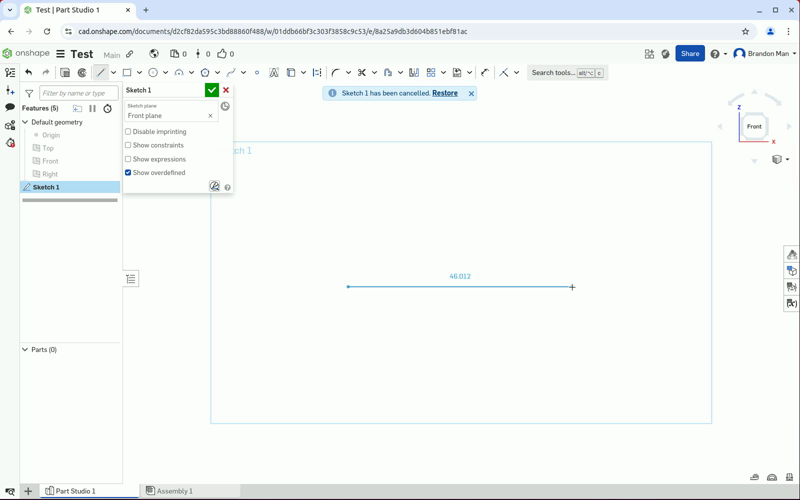
click(572, 286)
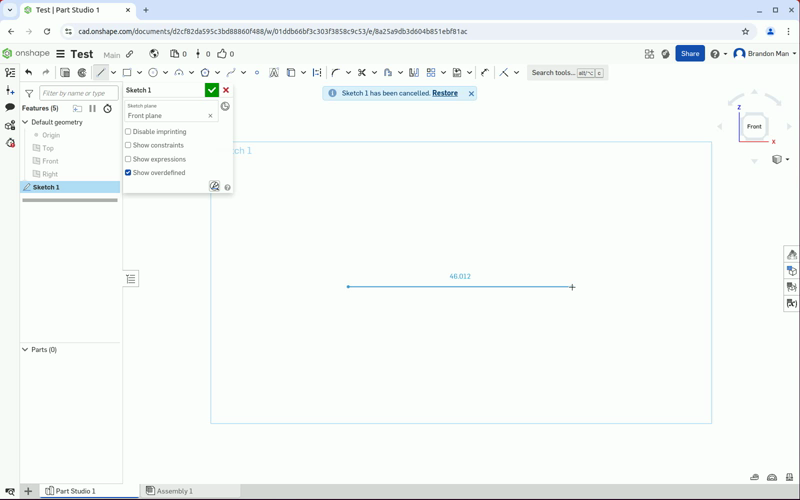
key_up(shift)
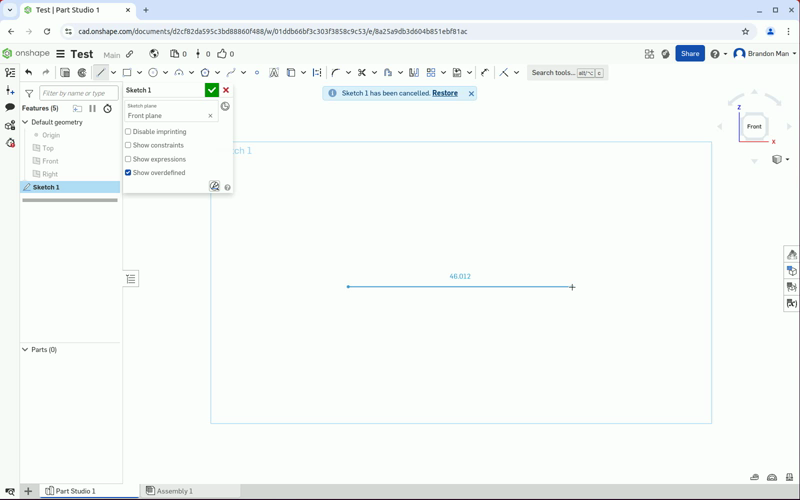
key_down(shift)
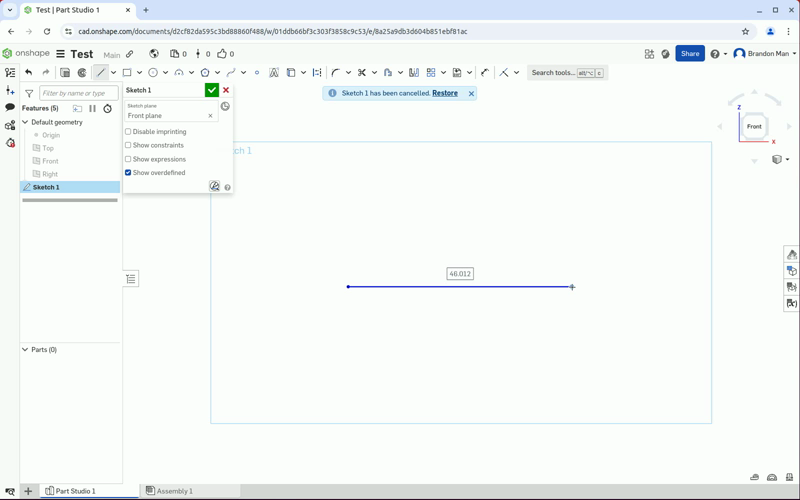
mouse_move(589, 286)
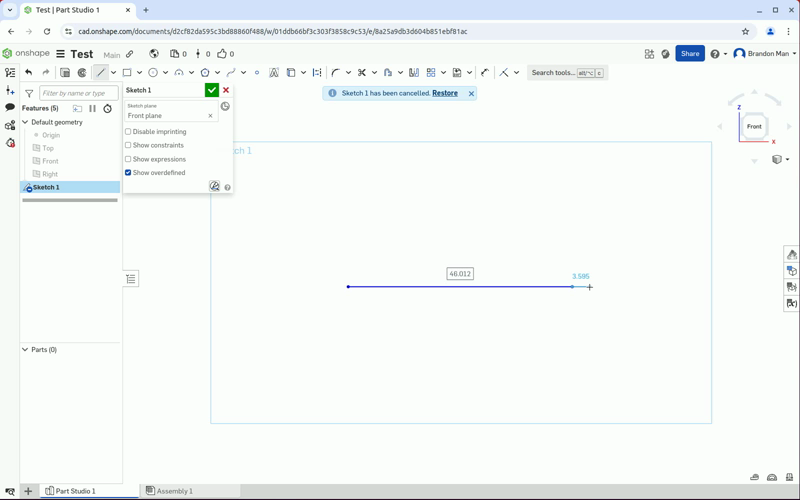
mouse_move(572, 279)
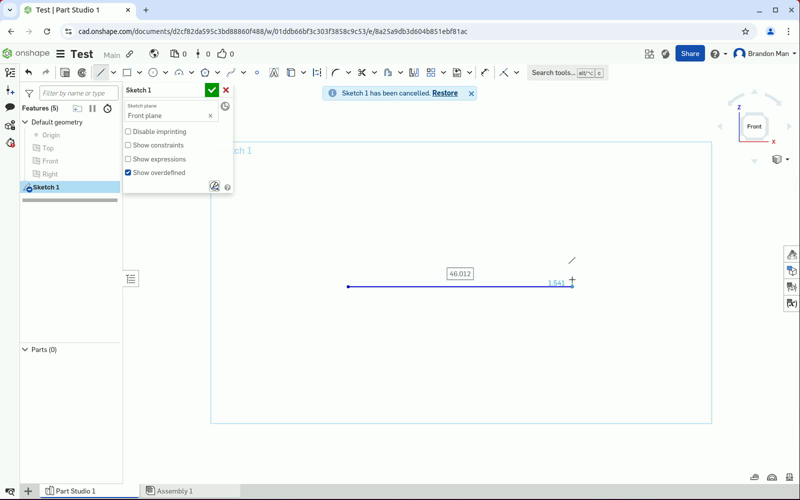
scroll(6)
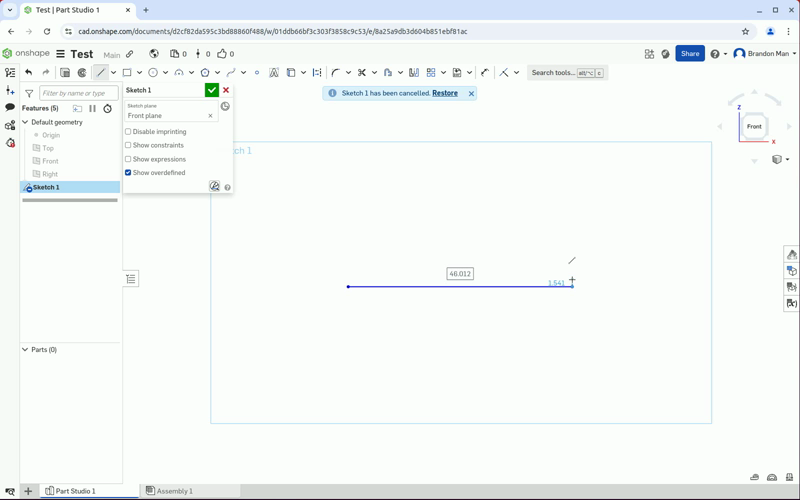
scroll(6)
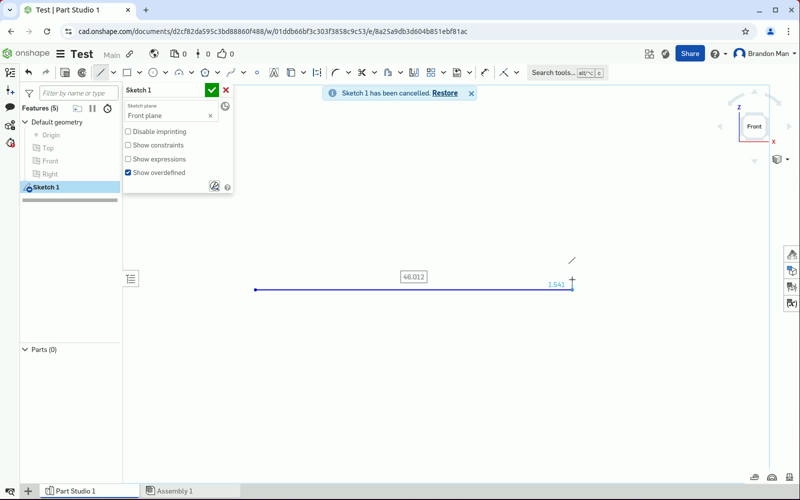
scroll(6)
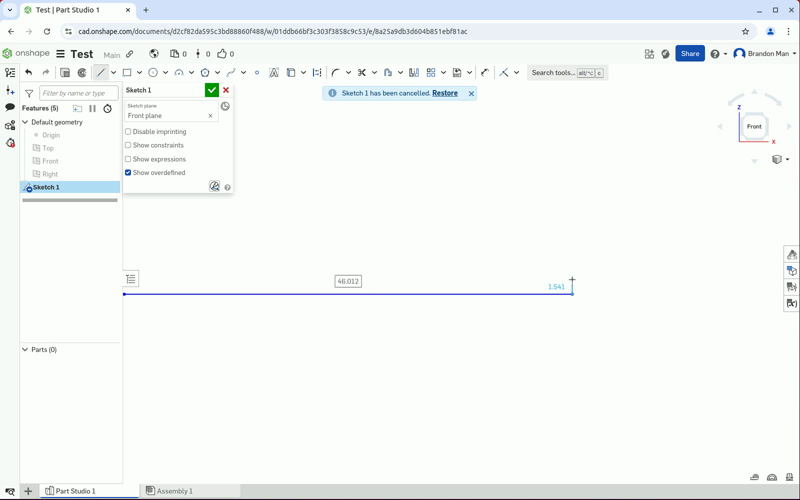
scroll(6)
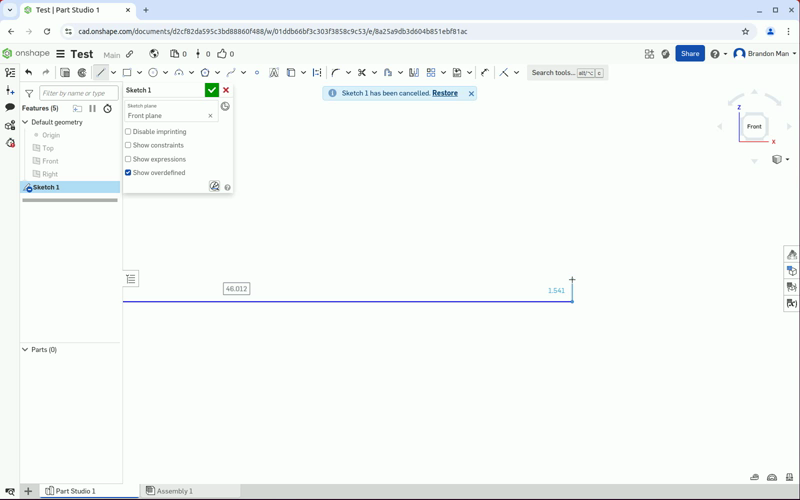
scroll(6)
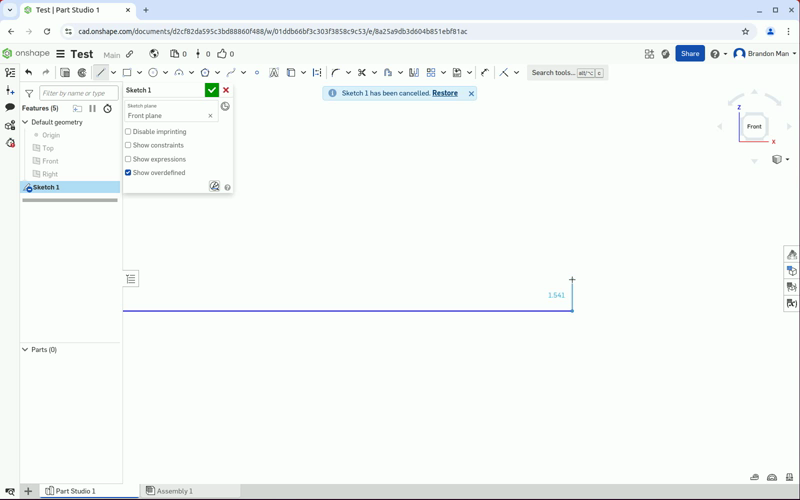
scroll(6)
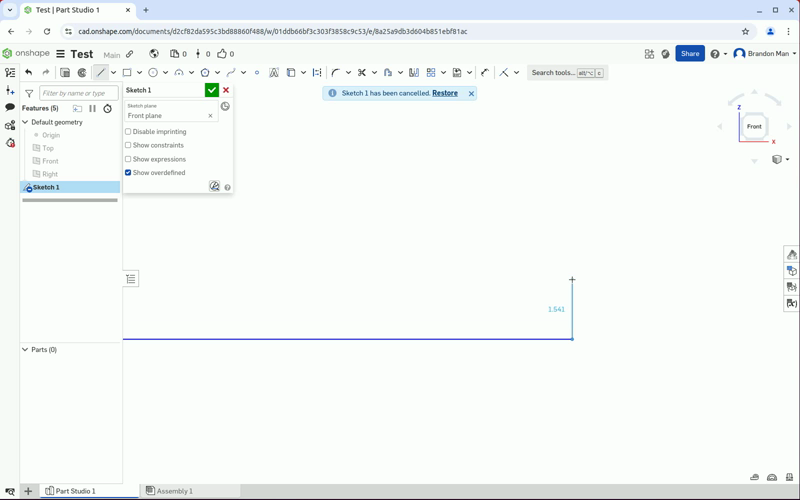
scroll(6)
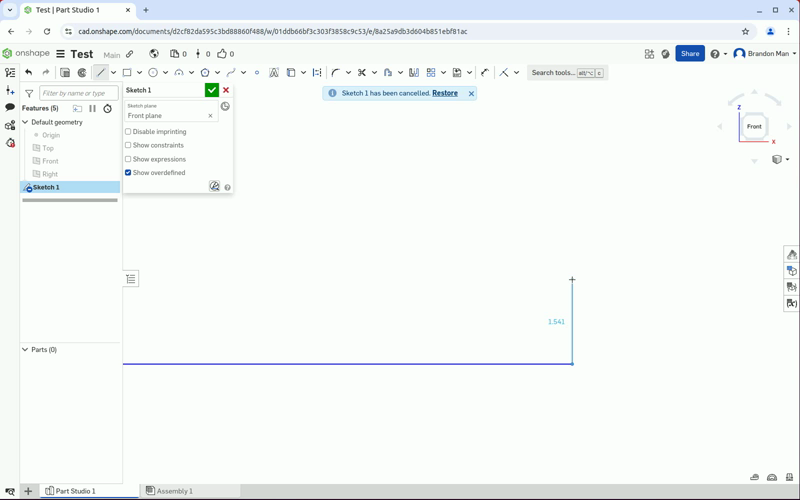
click(572, 279)
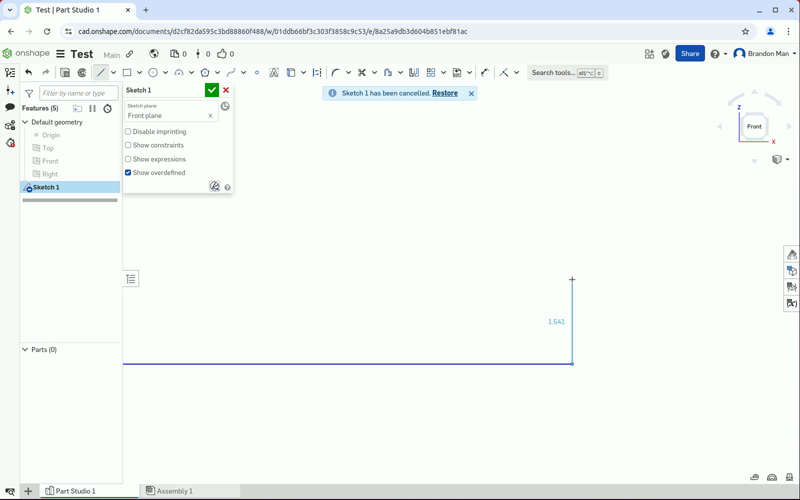
scroll(-6)
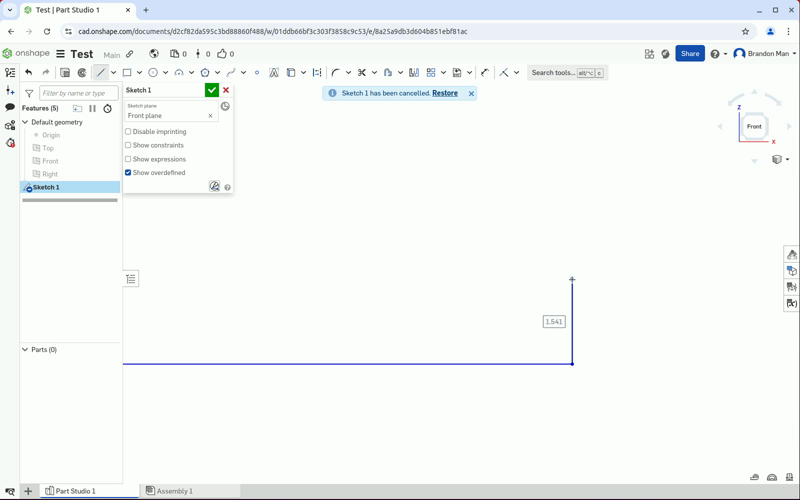
scroll(-6)
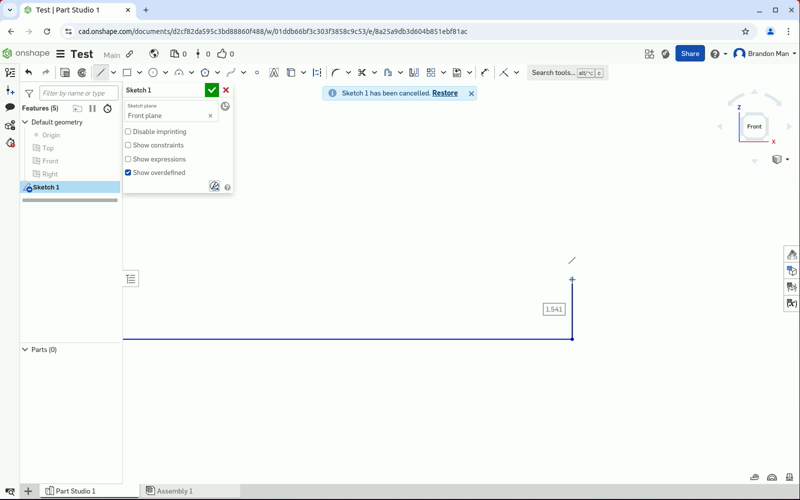
scroll(-6)
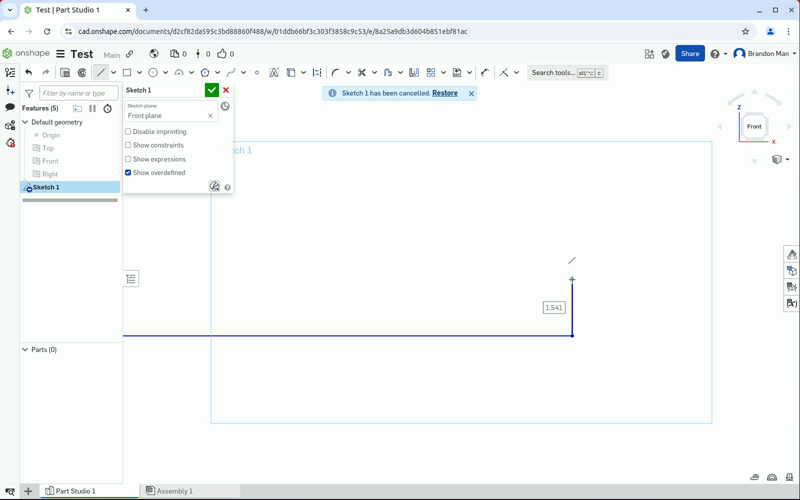
scroll(-6)
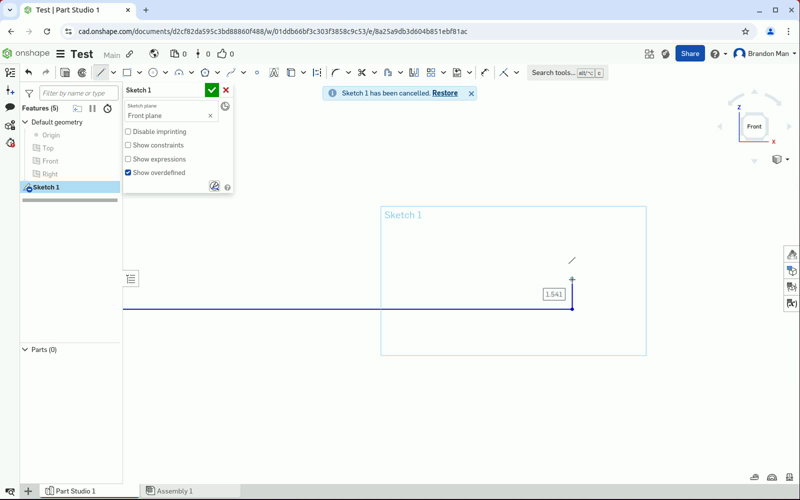
scroll(-6)
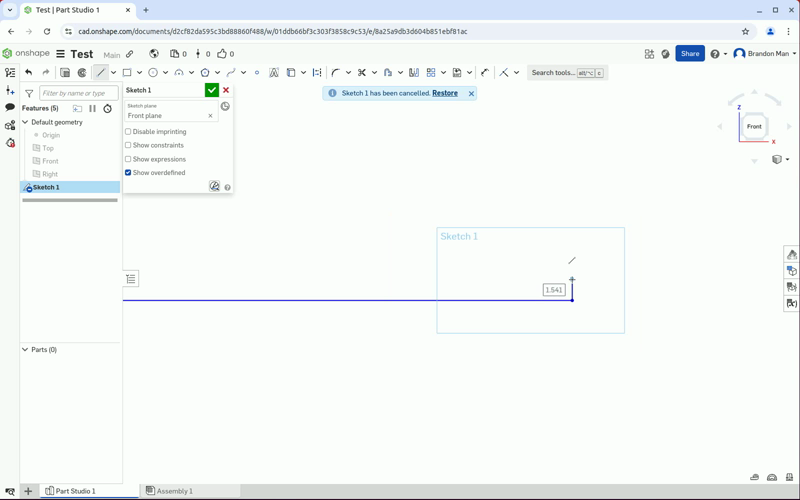
scroll(-6)
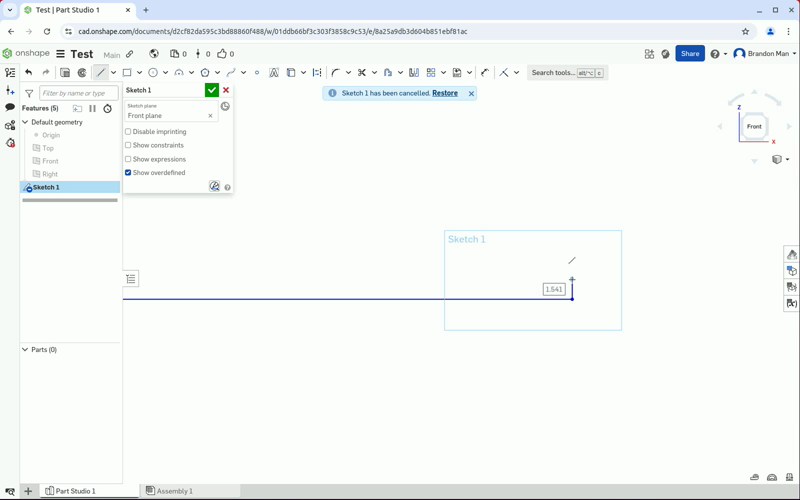
scroll(-6)
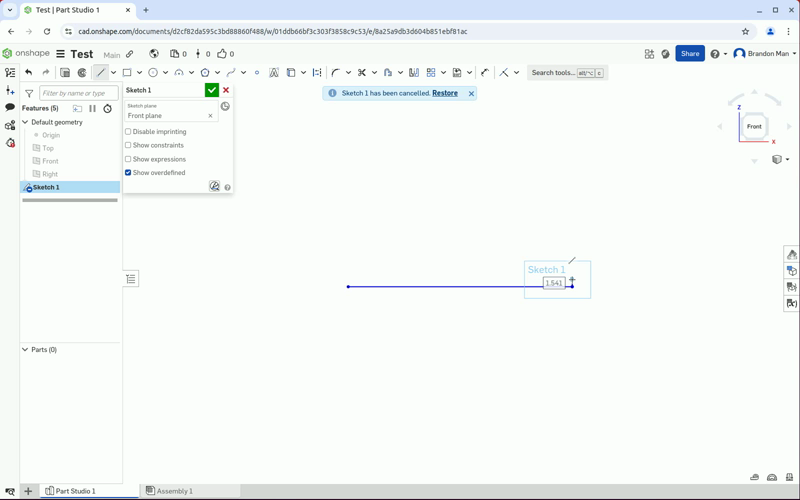
key_up(shift)
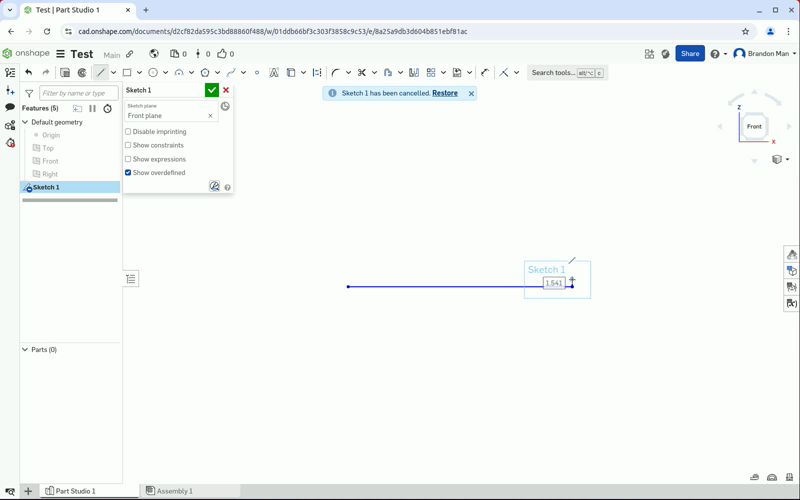
key_down(shift)
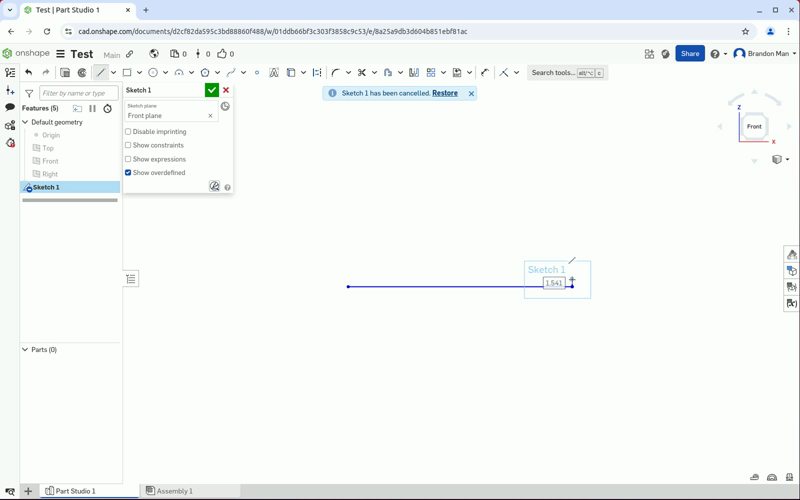
mouse_move(348, 279)
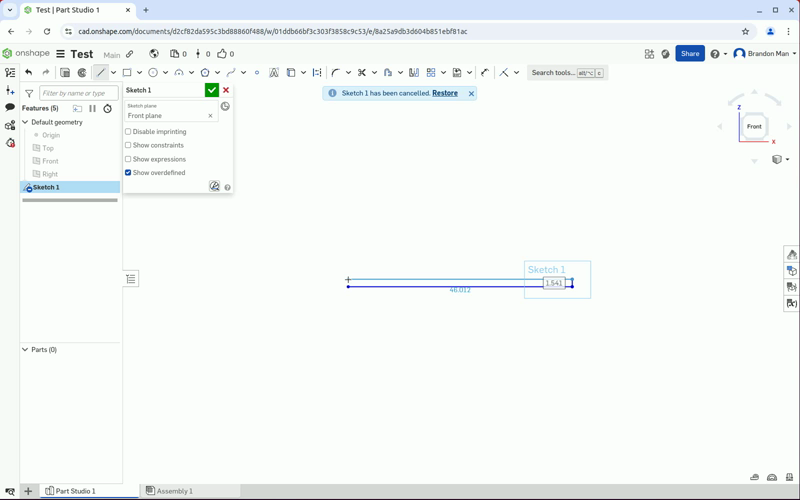
click(348, 279)
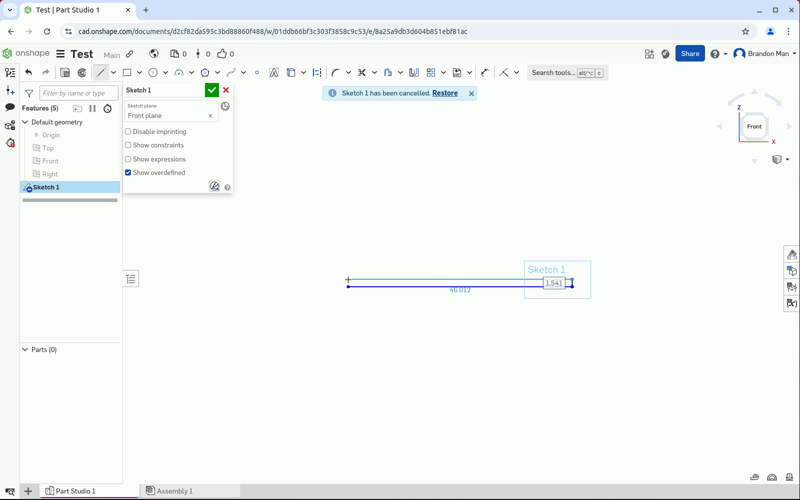
key_up(shift)
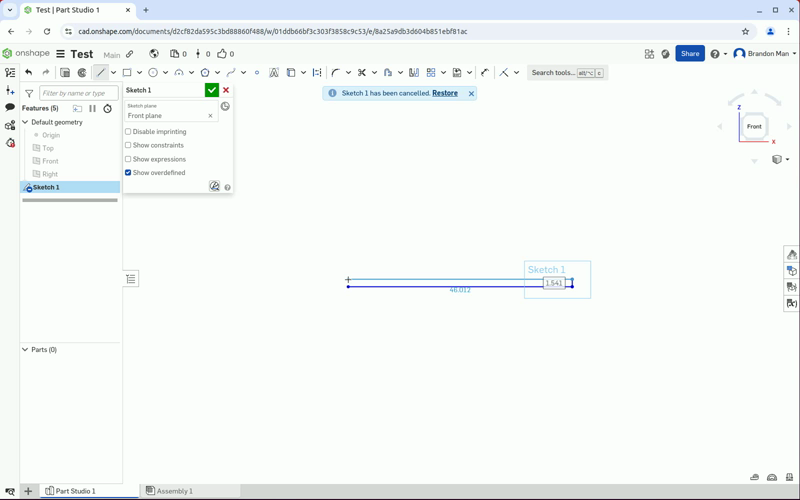
mouse_move(378, 279)
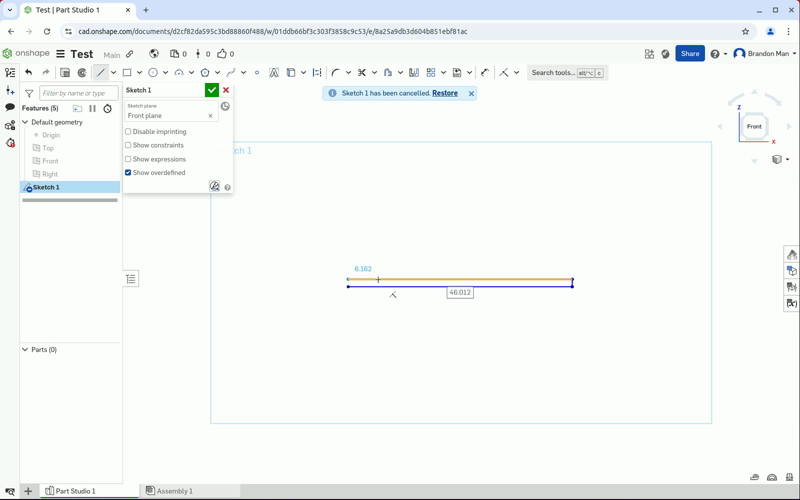
key_down(shift)
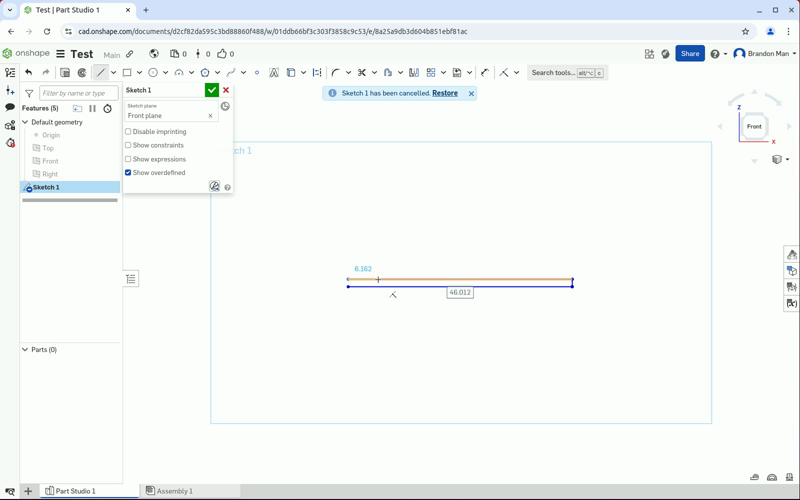
mouse_move(348, 286)
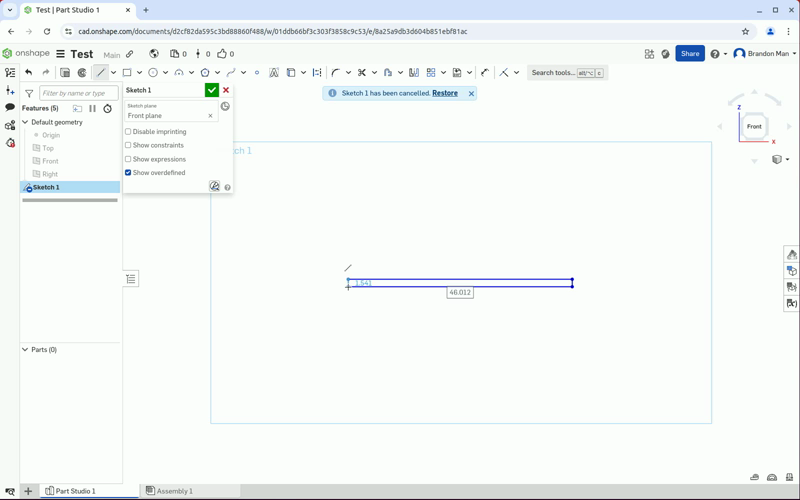
scroll(6)
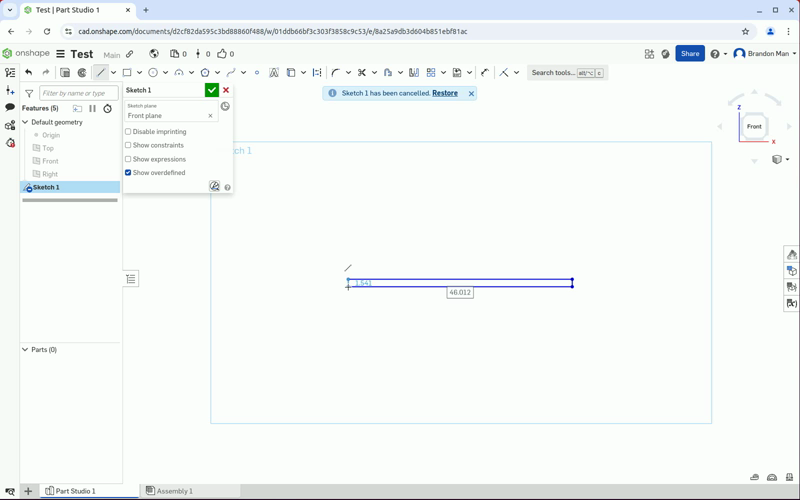
scroll(6)
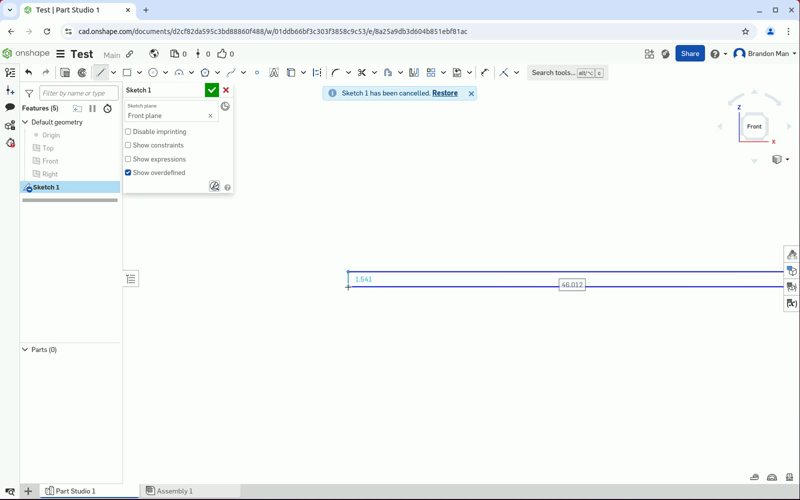
scroll(6)
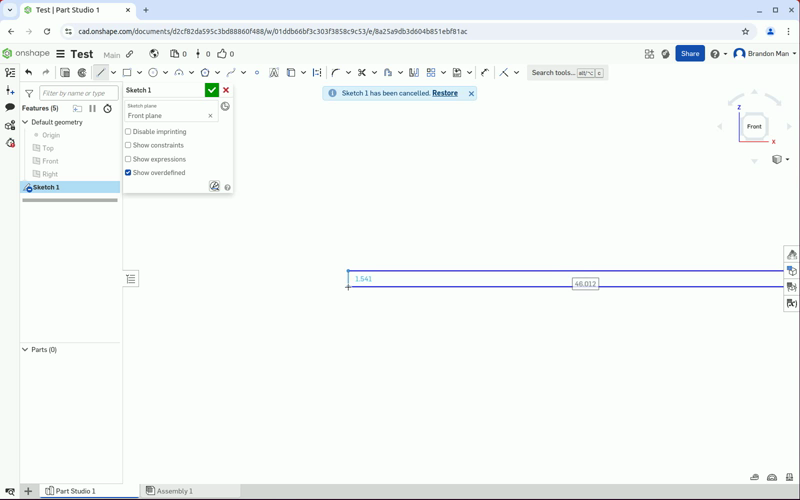
scroll(6)
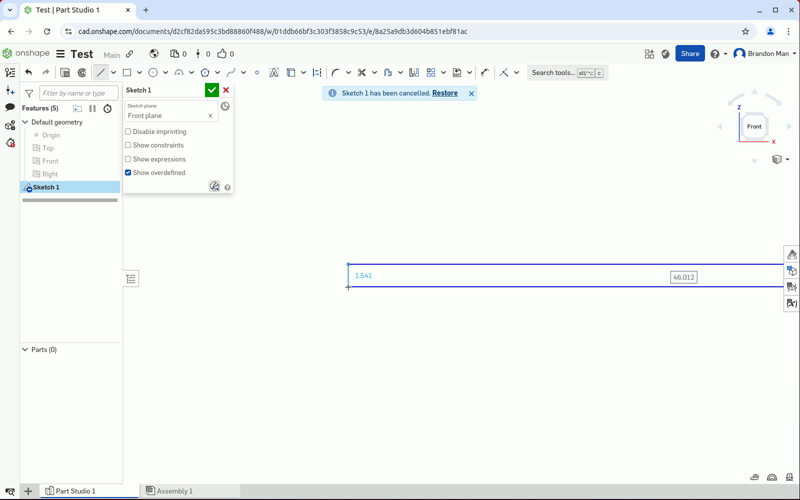
scroll(6)
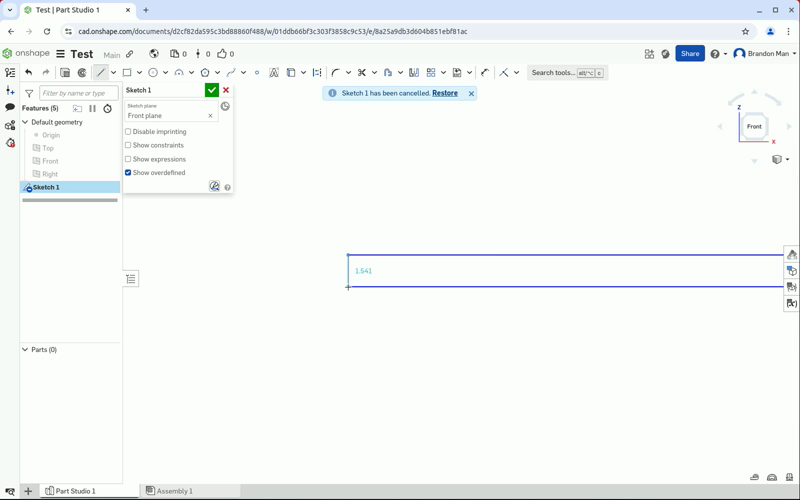
scroll(6)
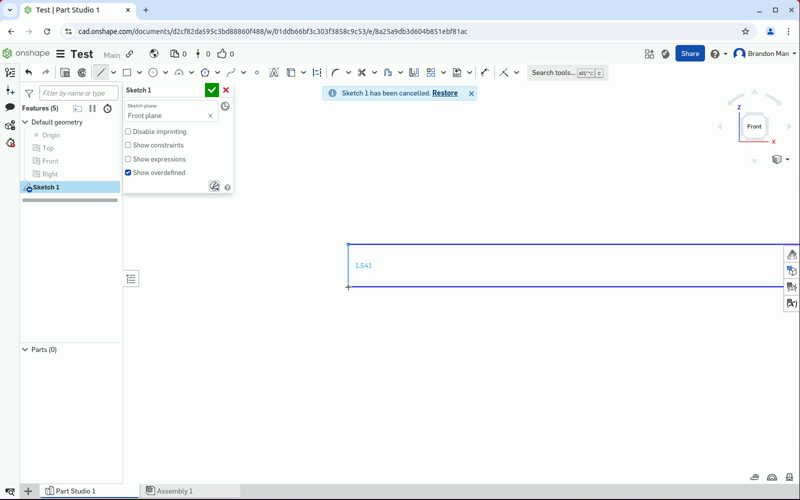
scroll(6)
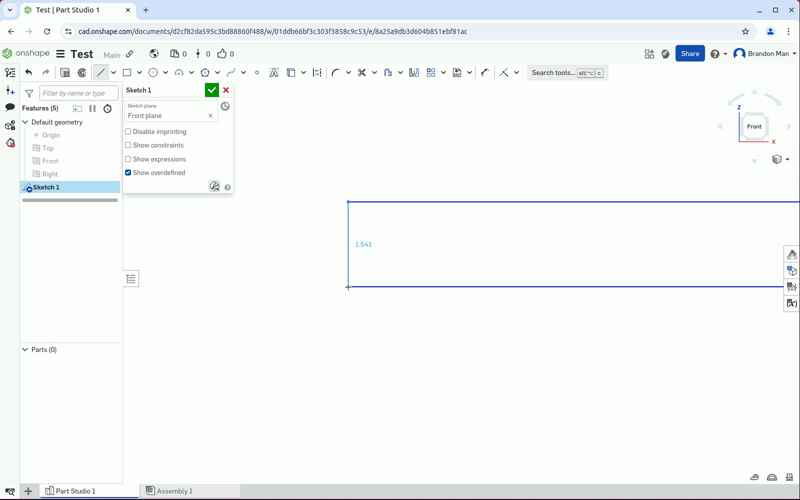
key_up(shift)
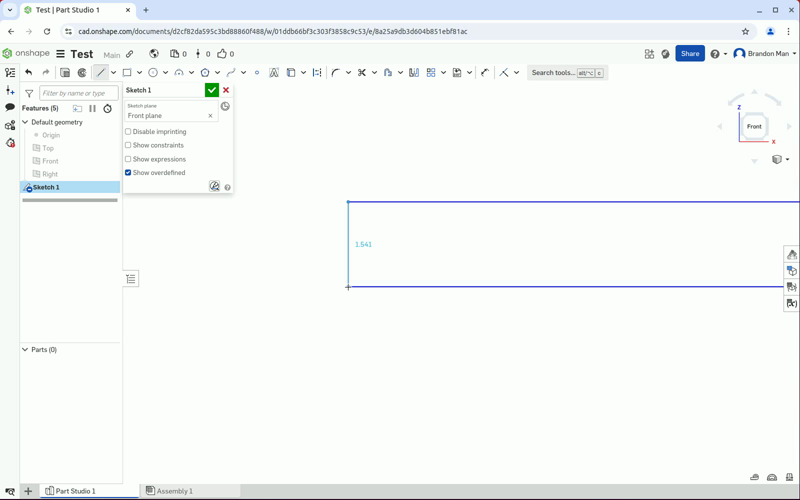
click(348, 286)
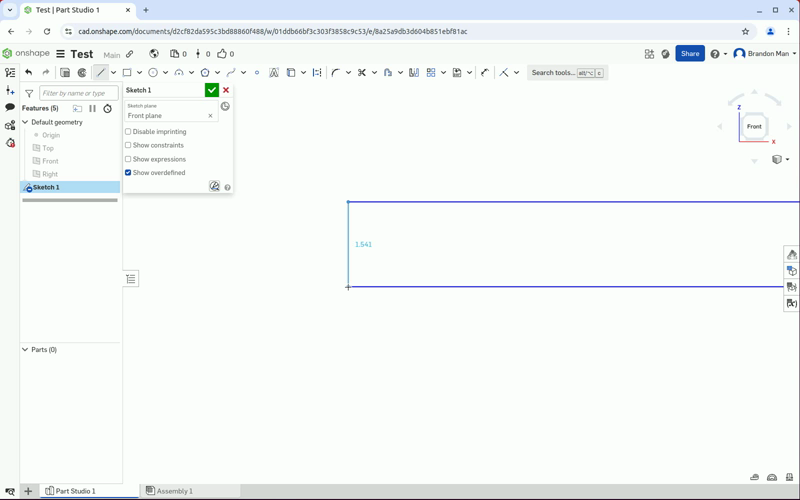
scroll(-6)
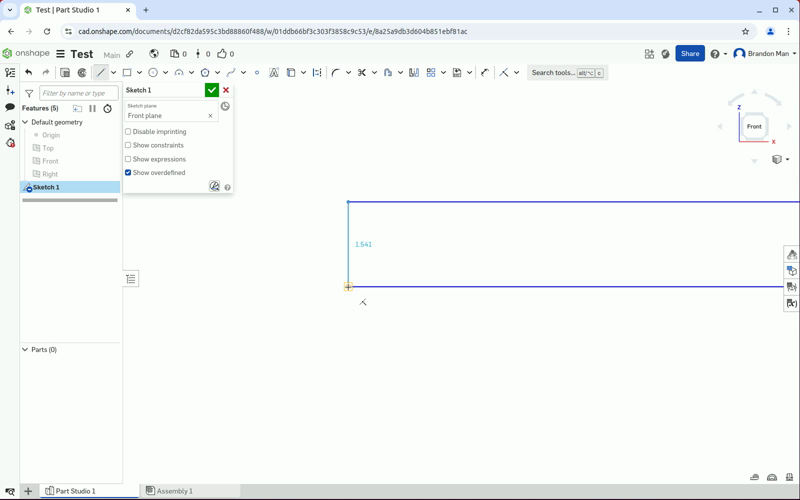
scroll(-6)
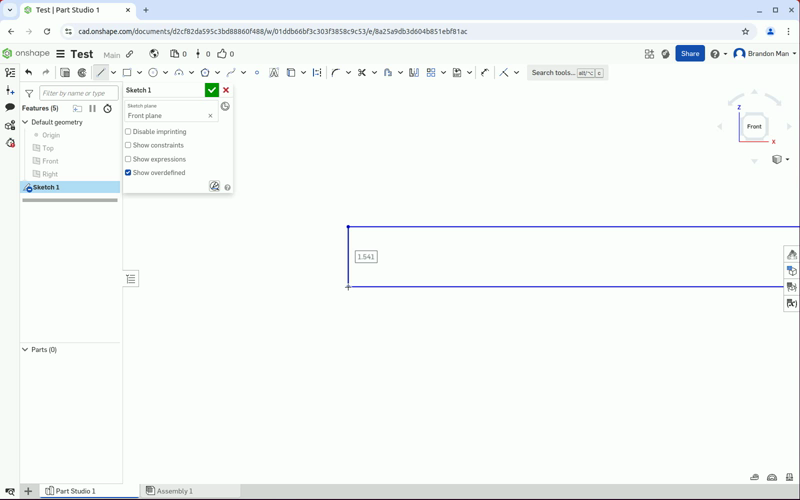
scroll(-6)
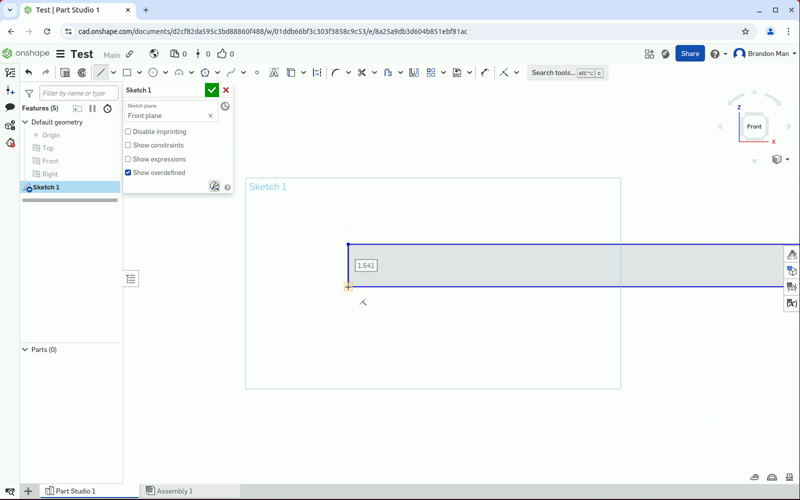
scroll(-6)
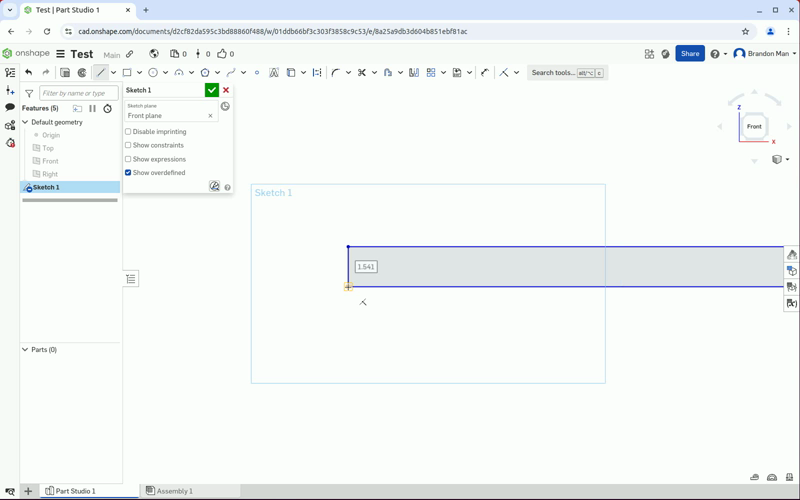
scroll(-6)
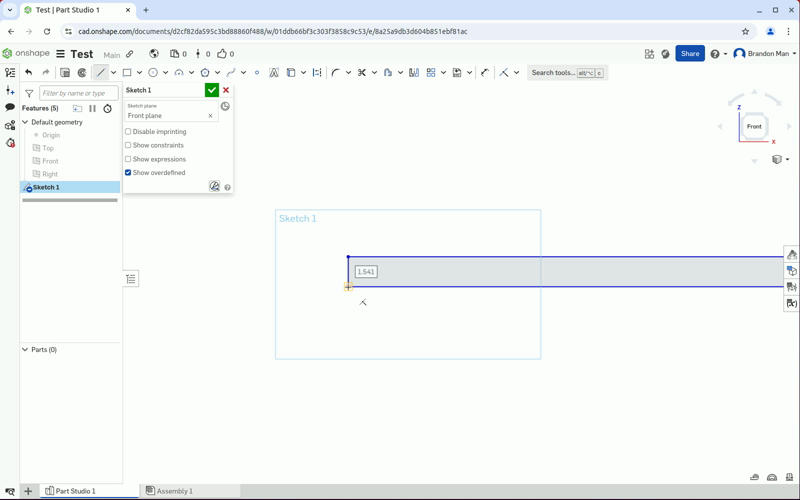
scroll(-6)
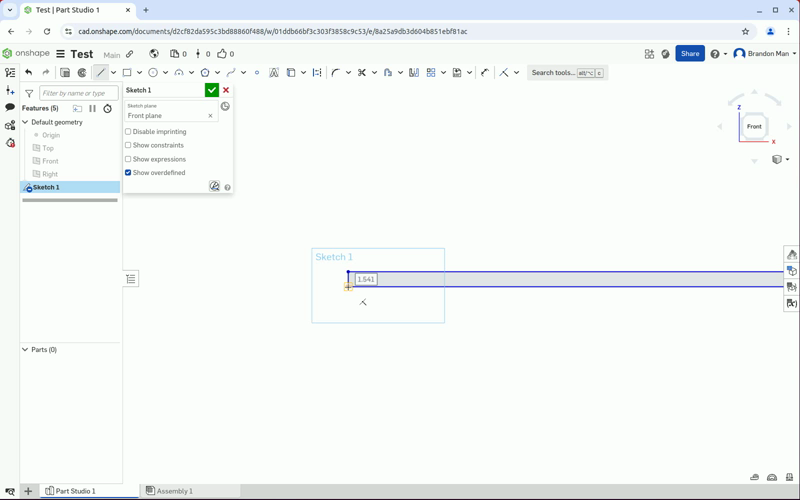
scroll(-6)
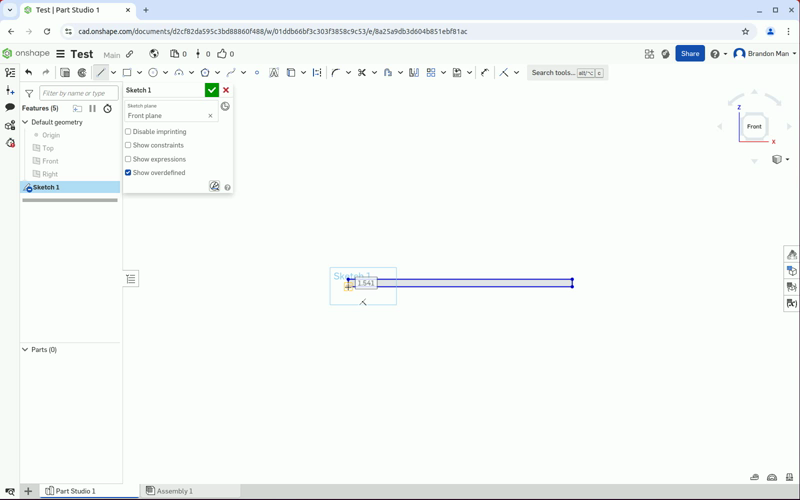
key(esc)
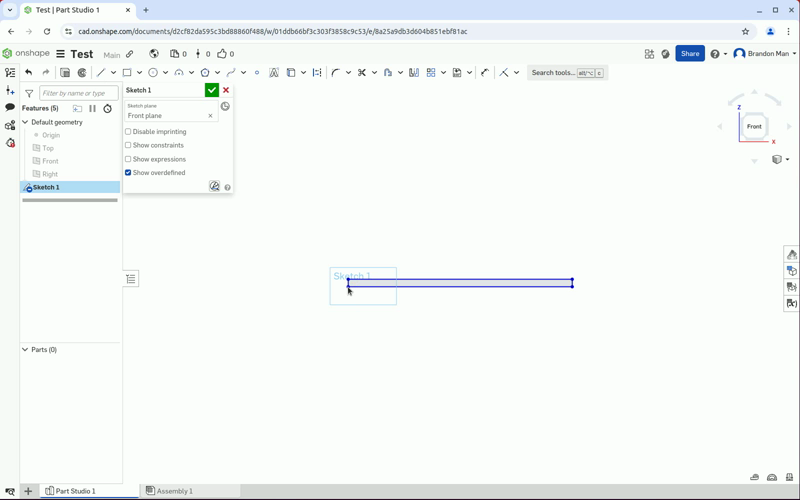
mouse_move(496, 281)
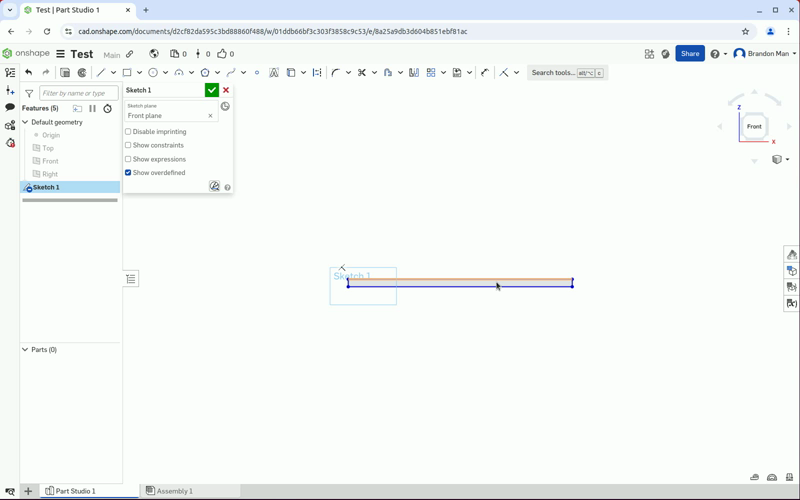
scroll(6)
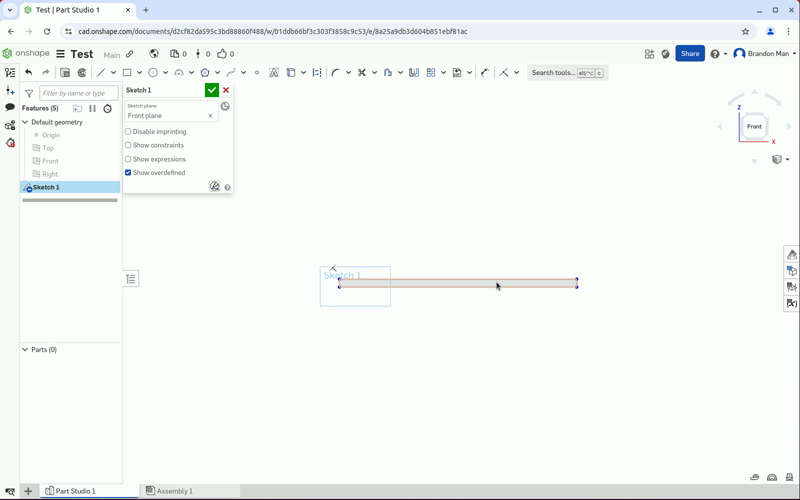
scroll(6)
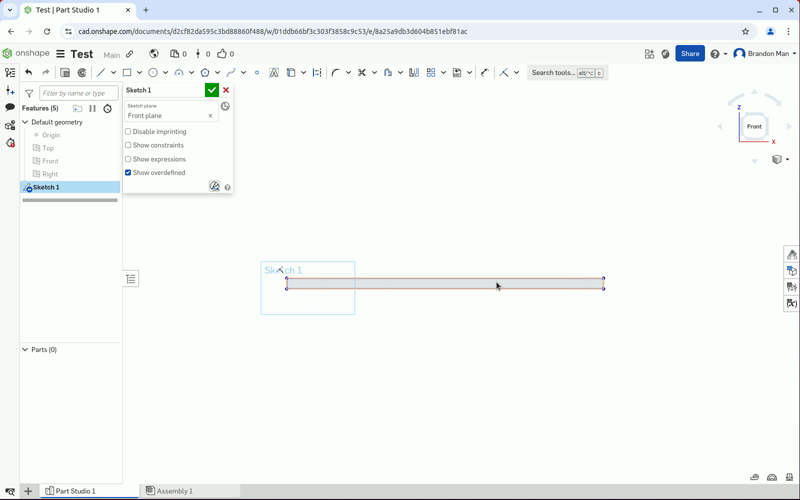
scroll(6)
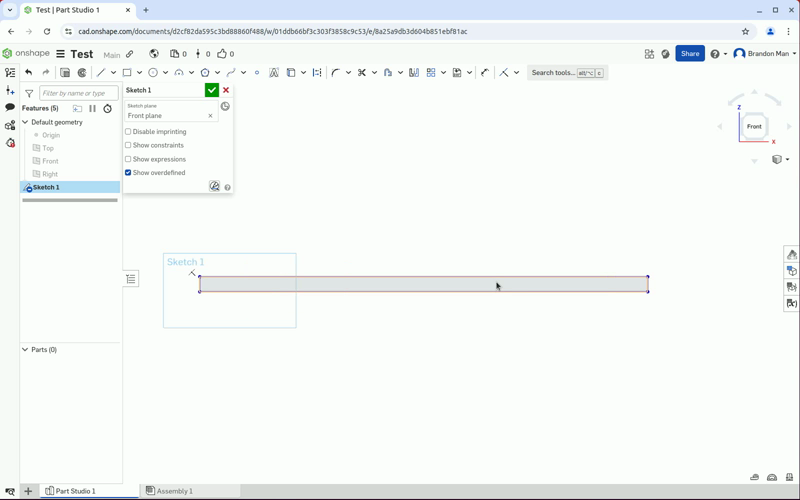
scroll(6)
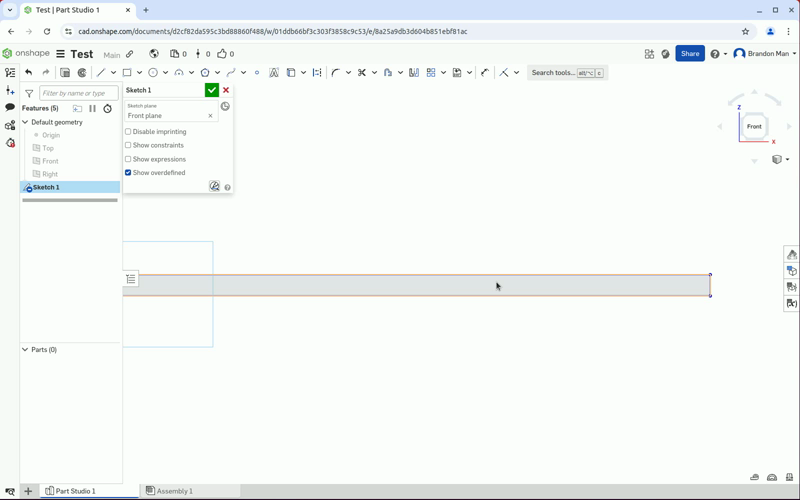
scroll(6)
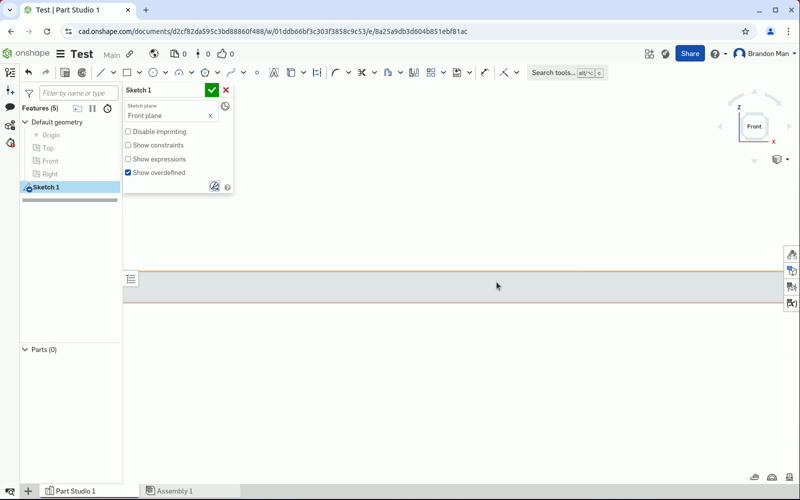
scroll(6)
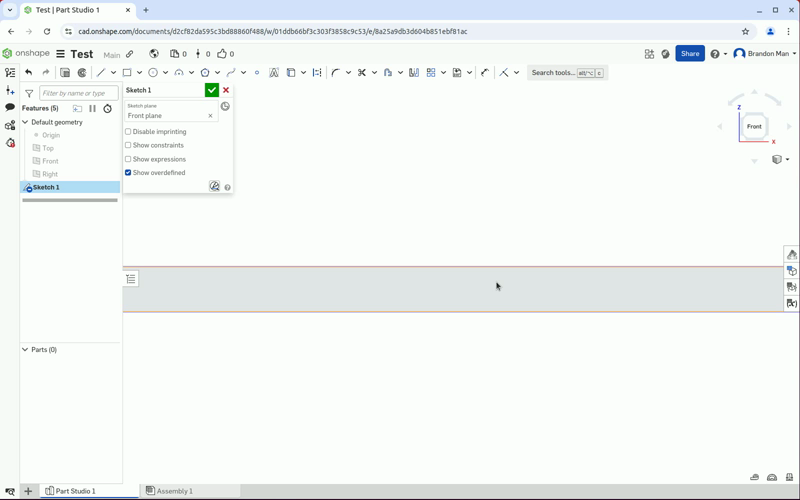
scroll(6)
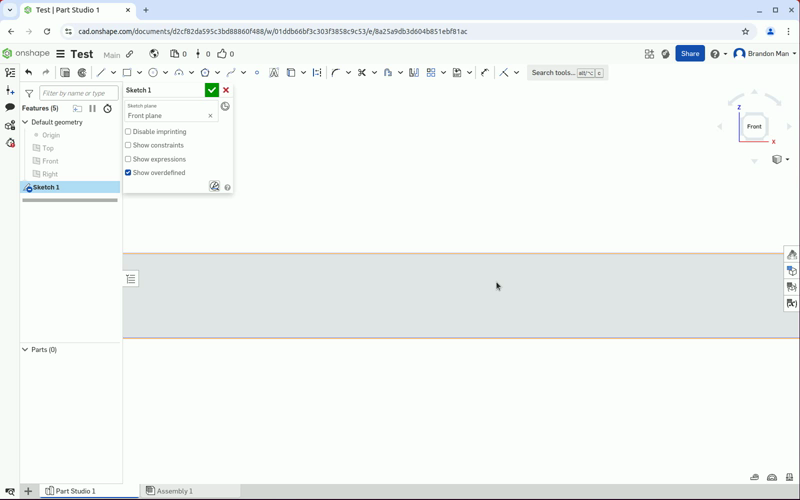
click(496, 281)
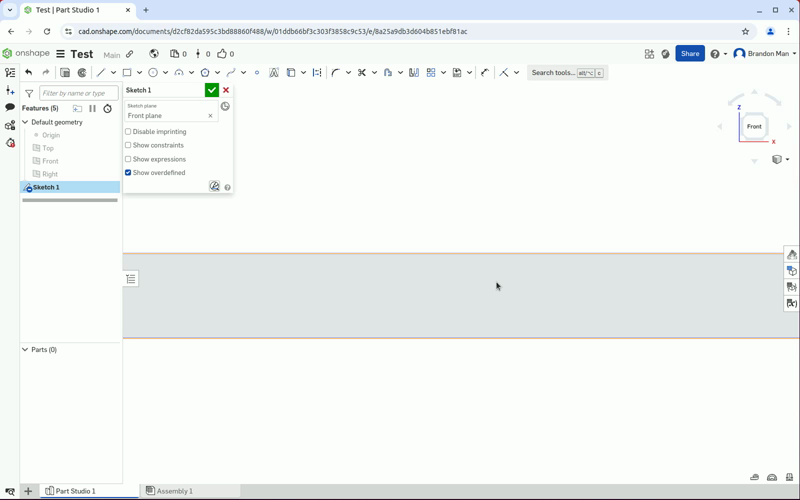
scroll(-6)
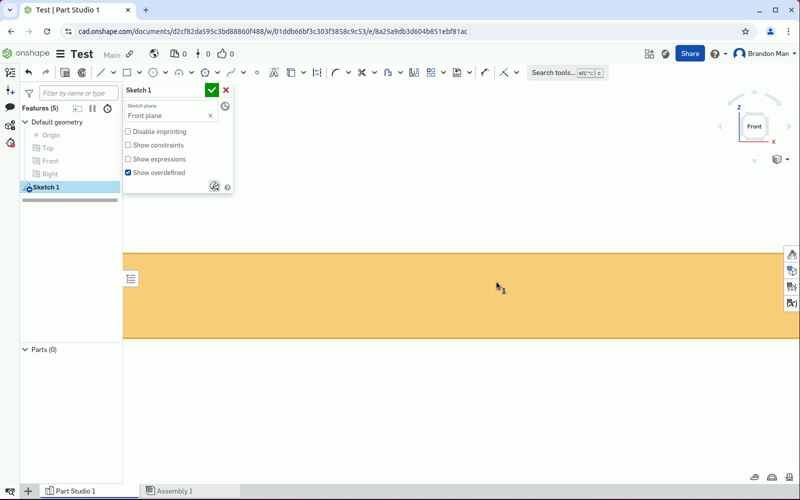
scroll(-6)
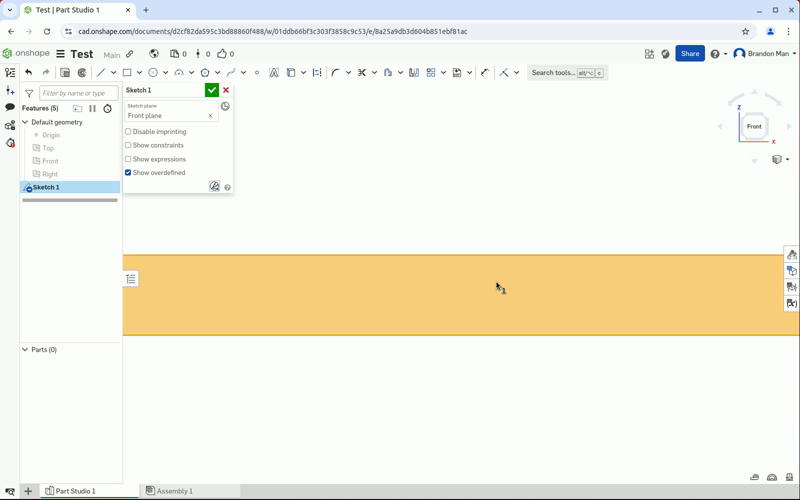
scroll(-6)
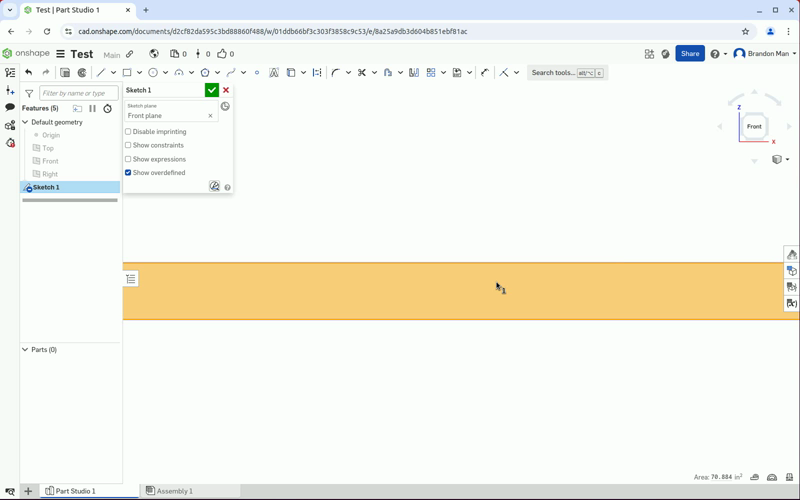
scroll(-6)
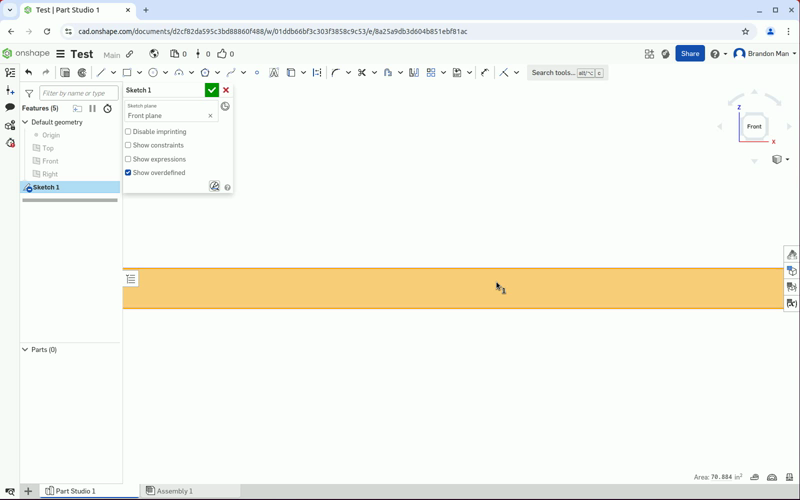
scroll(-6)
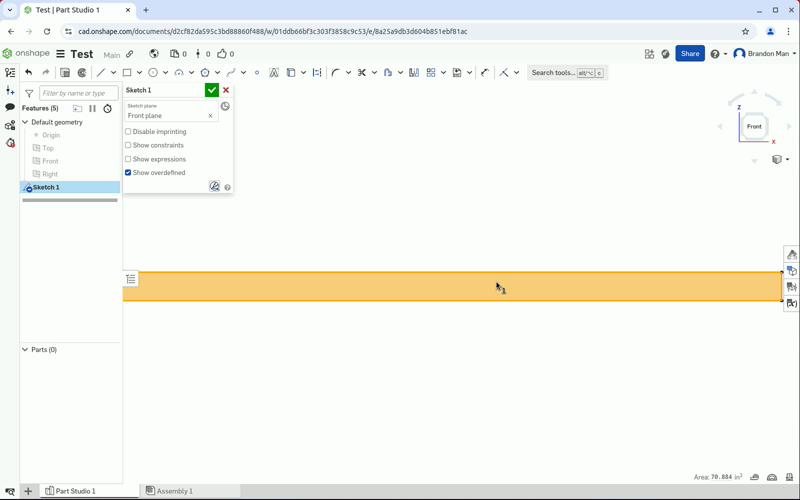
scroll(-6)
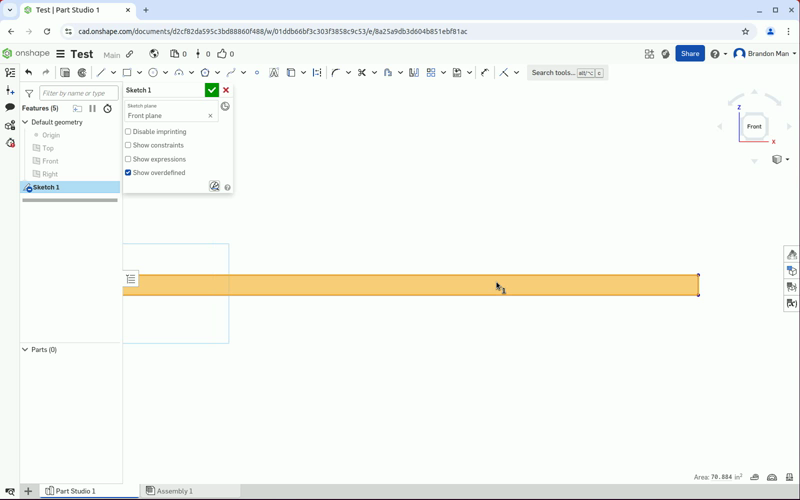
scroll(-6)
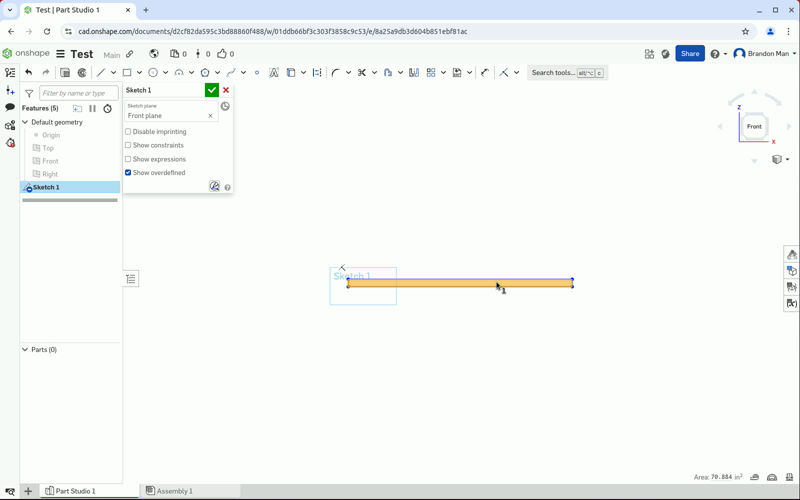
mouse_move(73, 352)
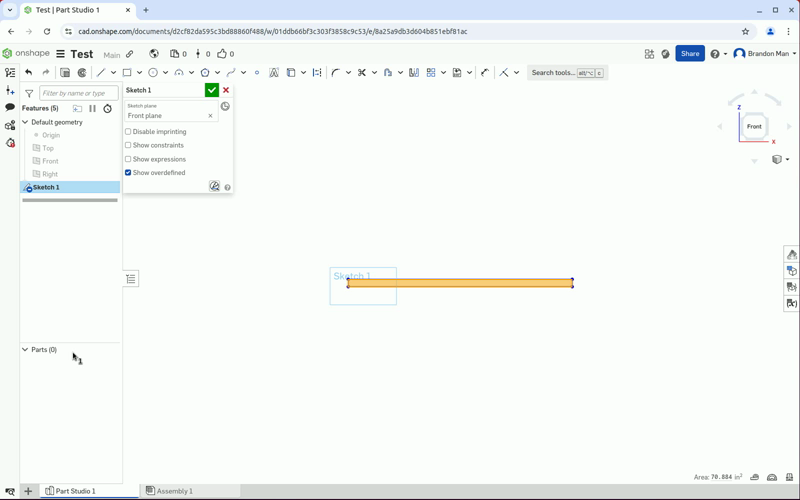
key(shift+y)
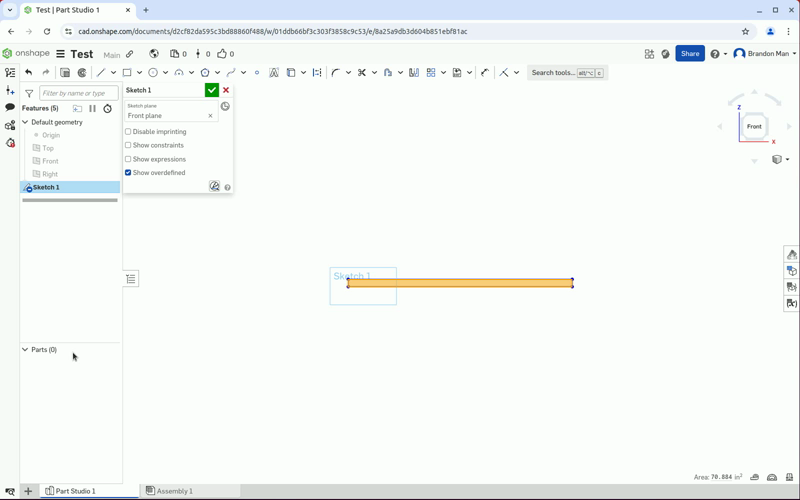
key(shift+e)
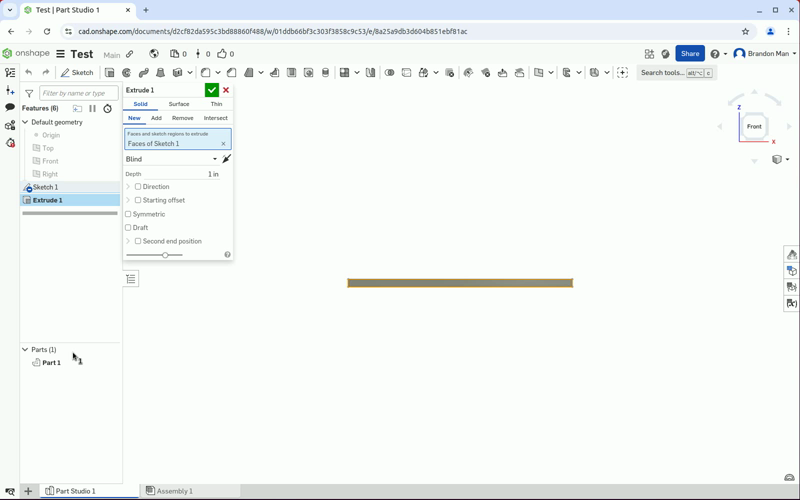
mouse_move(143, 106)
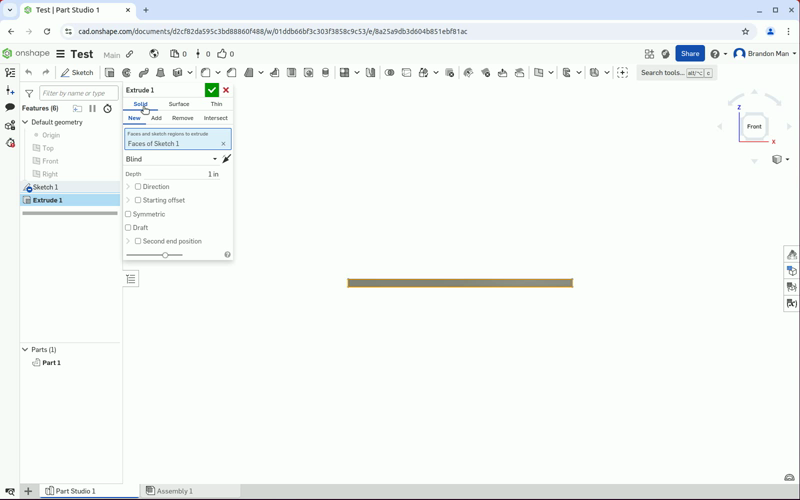
click(143, 106)
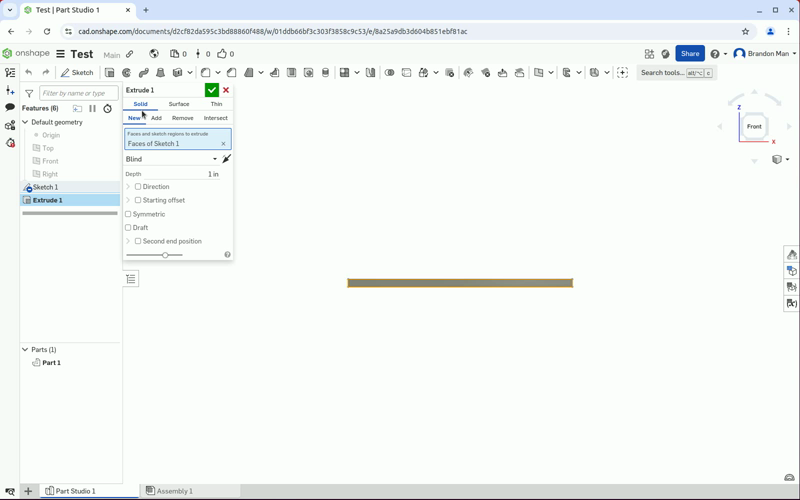
mouse_move(137, 120)
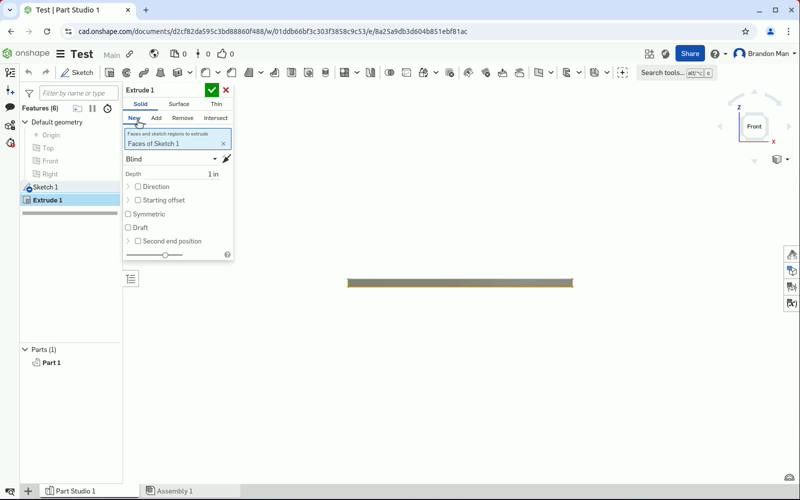
click(137, 120)
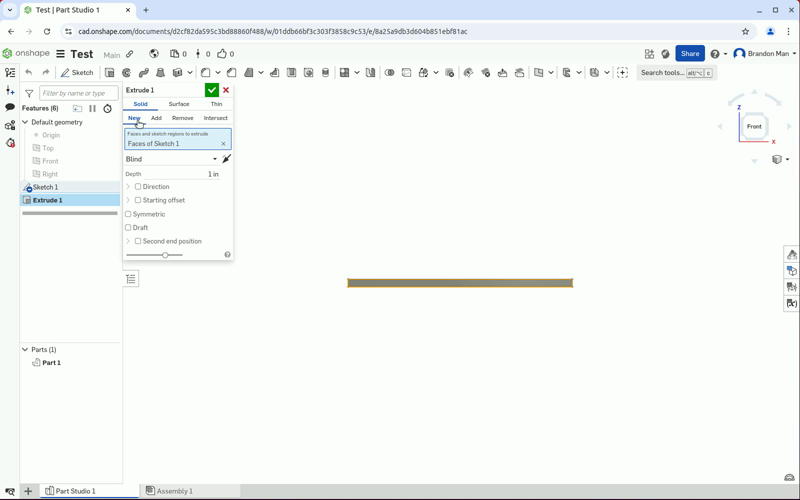
key(tab, 4)
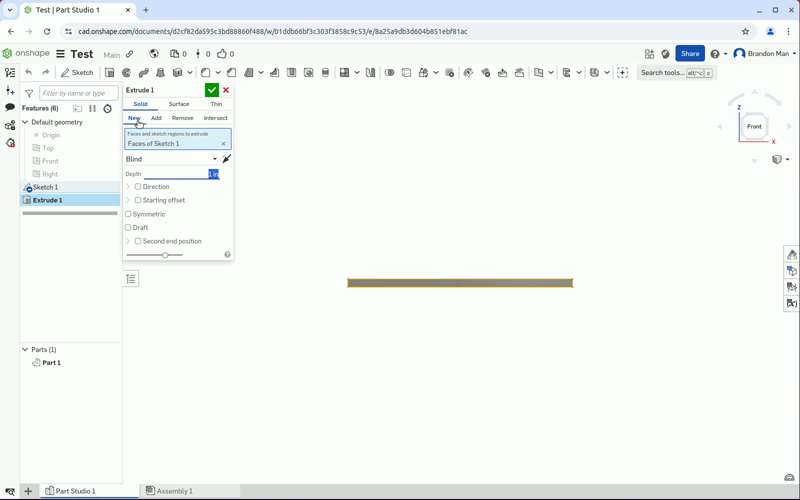
text(1.444)
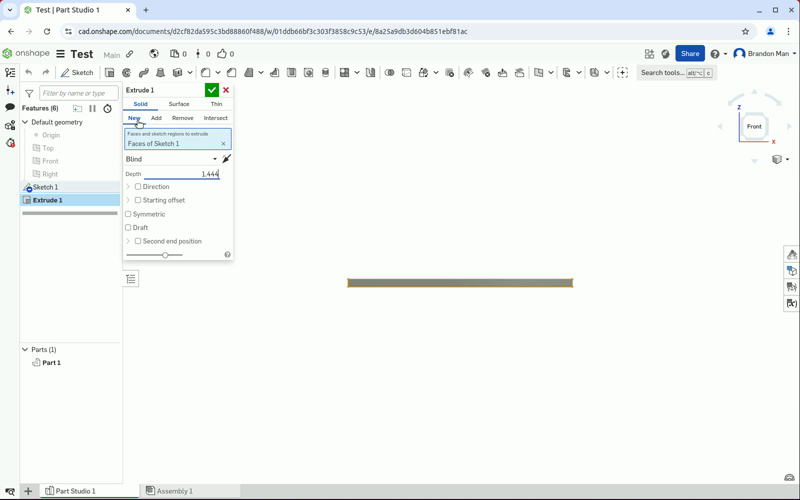
key(tab, 3)
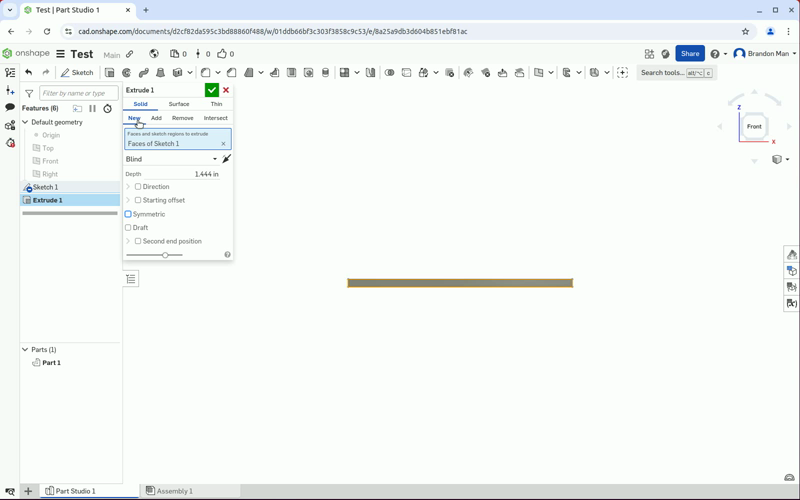
key(space)
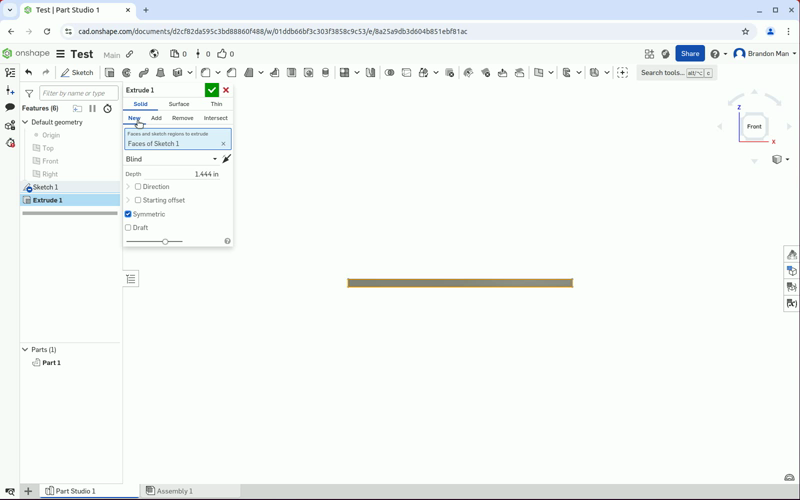
key(enter)
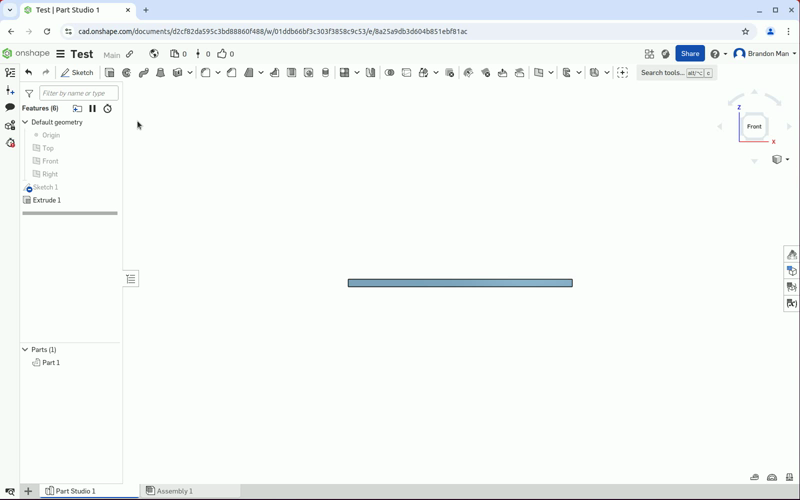
key(shift+h)
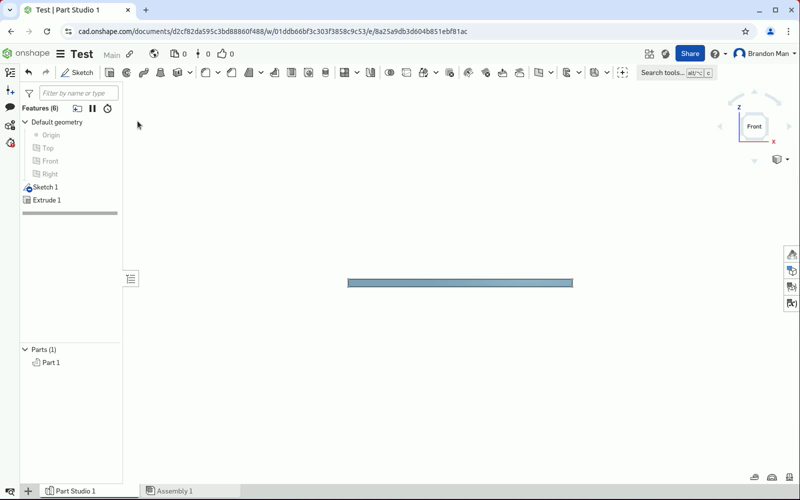
key(shift+h)
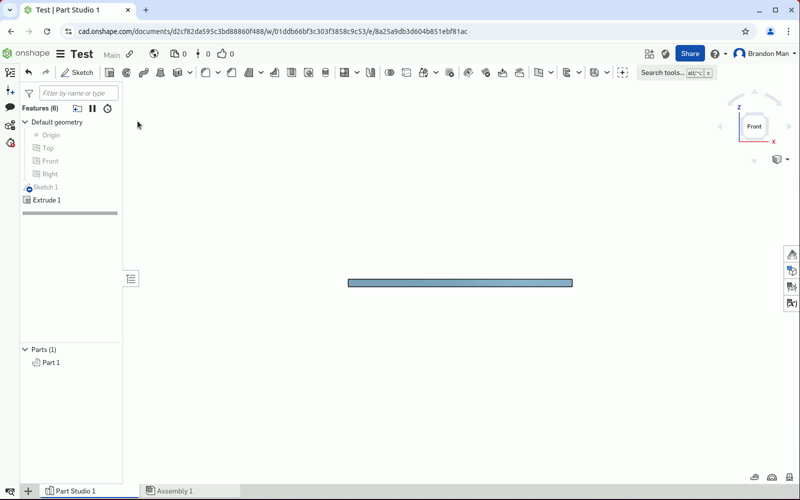
mouse_move(73, 189)
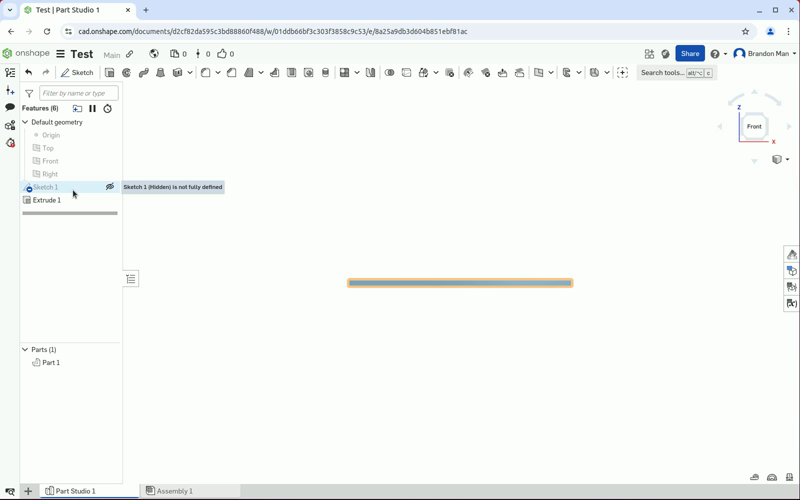
click(73, 189)
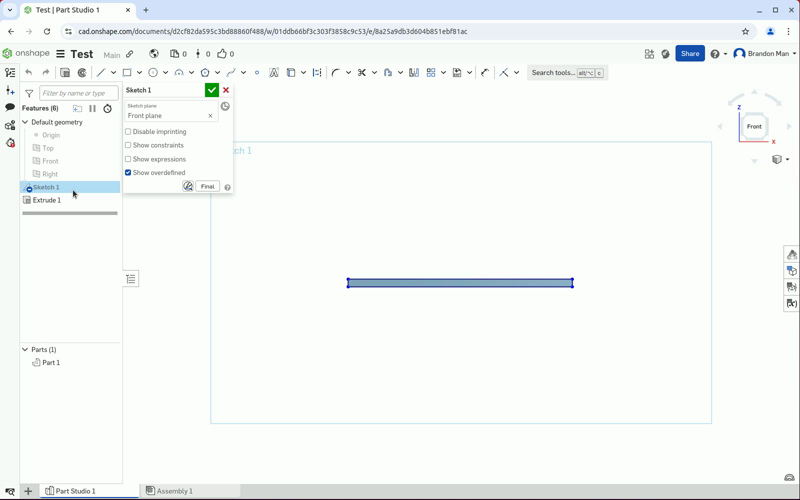
mouse_move(229, 92)
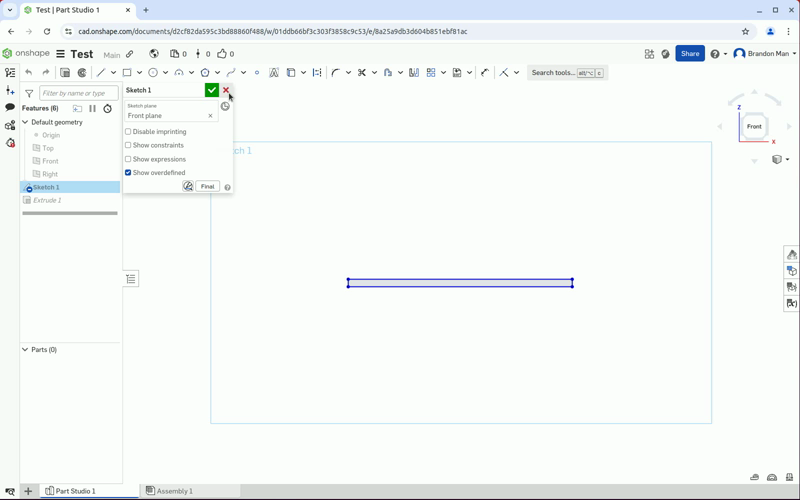
click(229, 92)
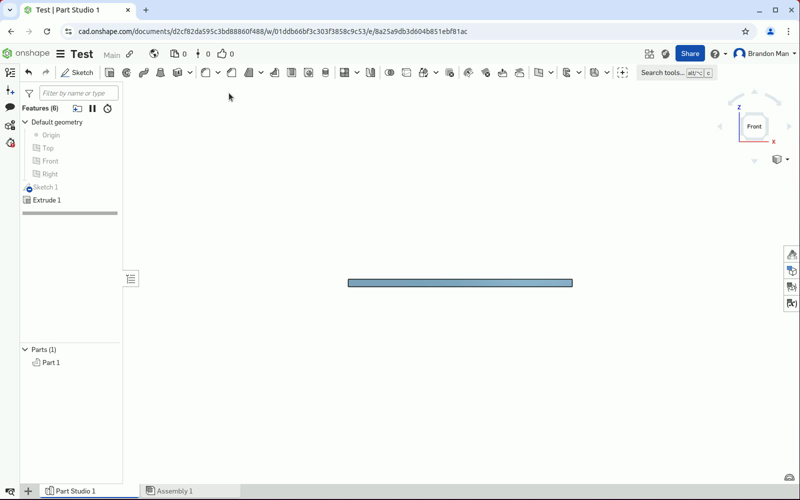
mouse_move(73, 352)
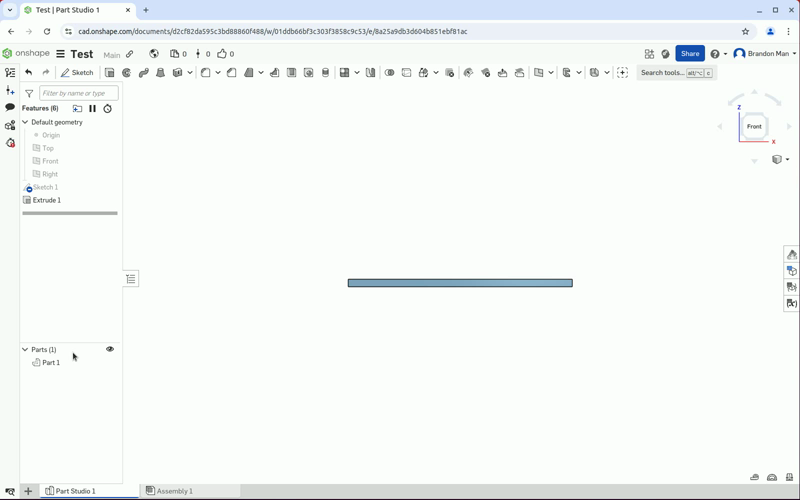
key(y)
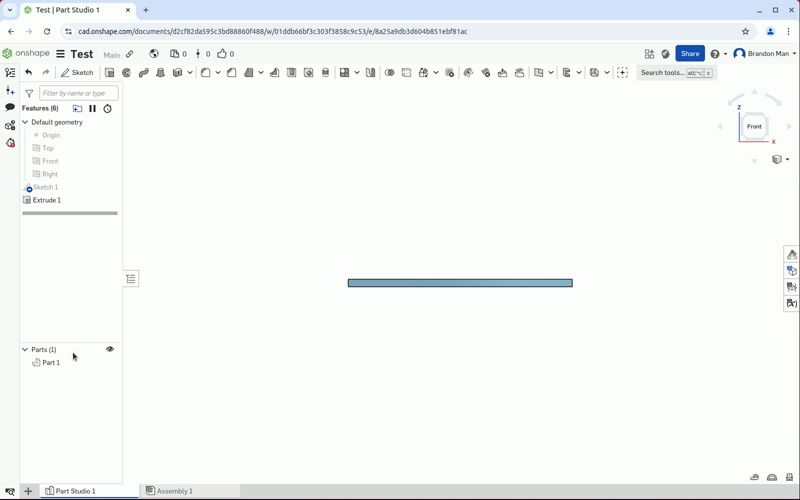
key(shift+p)
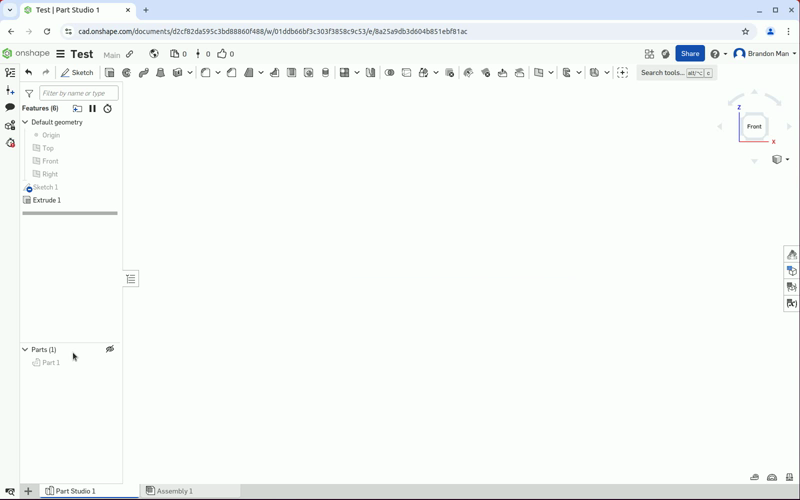
key(space)
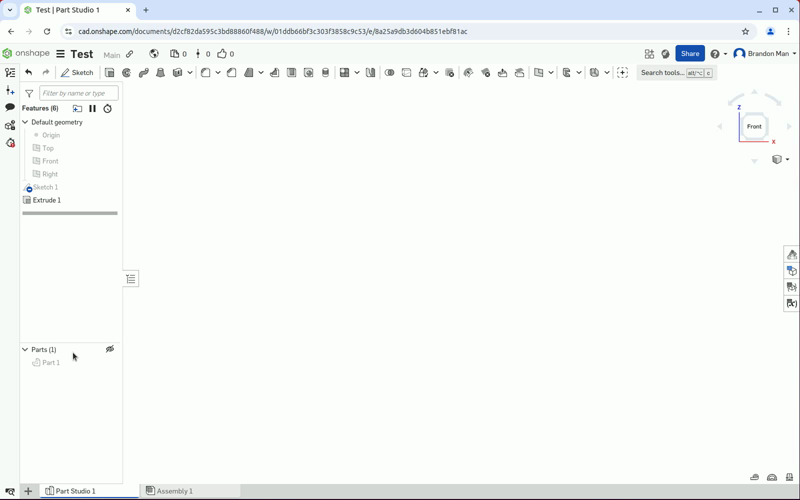
key_down(shift)
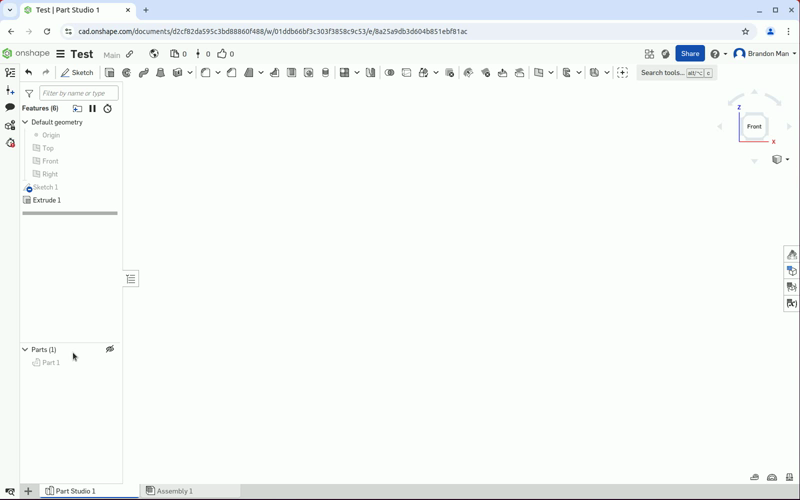
key(left)
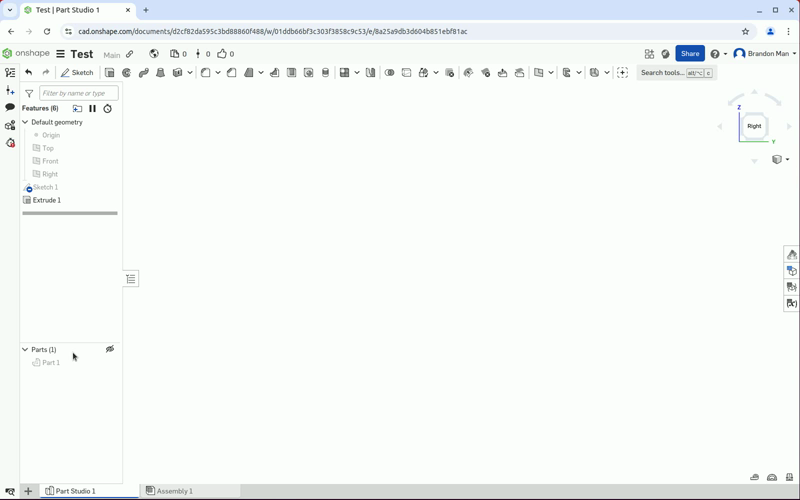
key_up(shift)
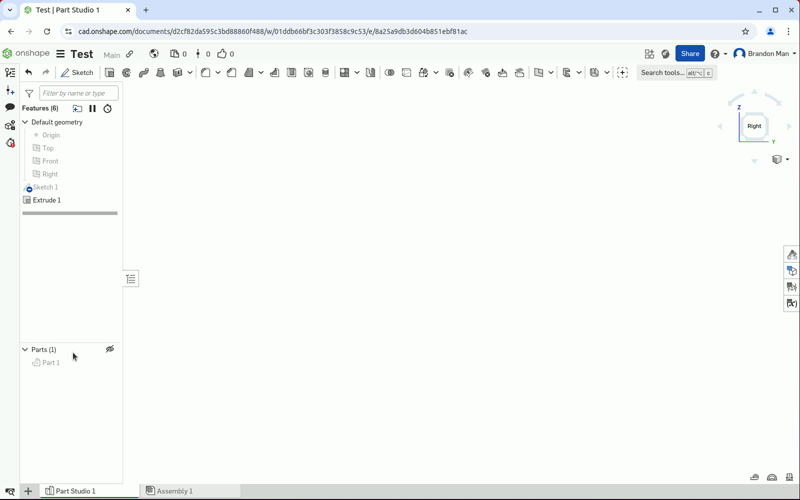
mouse_move(73, 352)
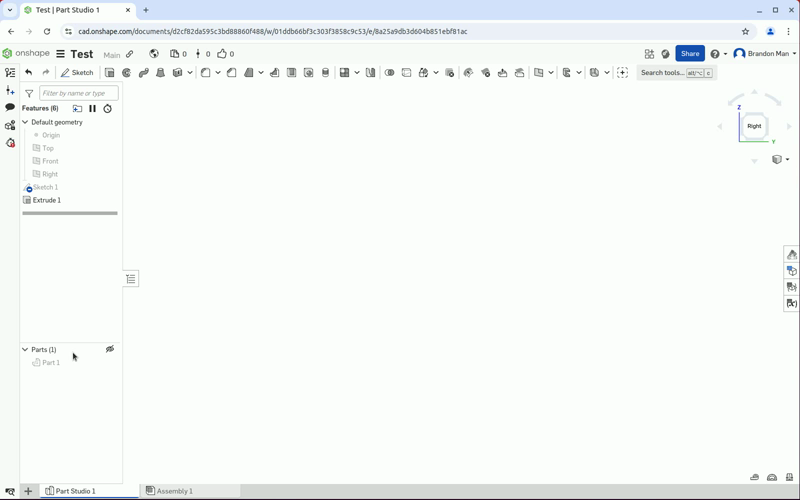
key(shift+y)
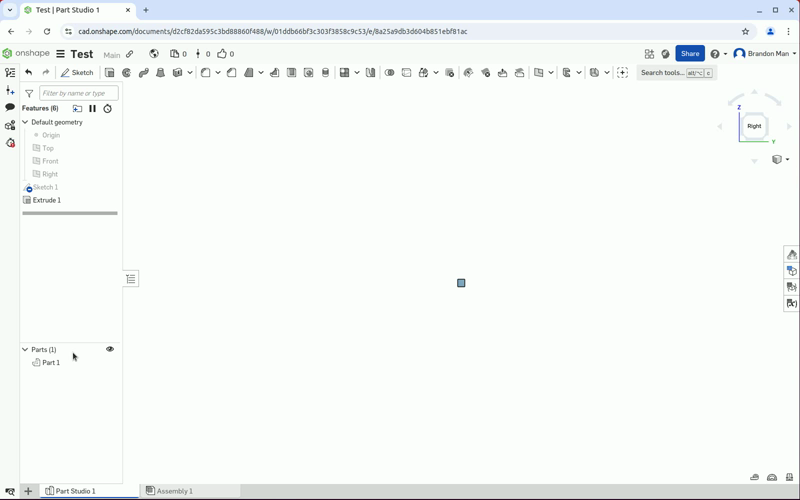
mouse_move(541, 75)
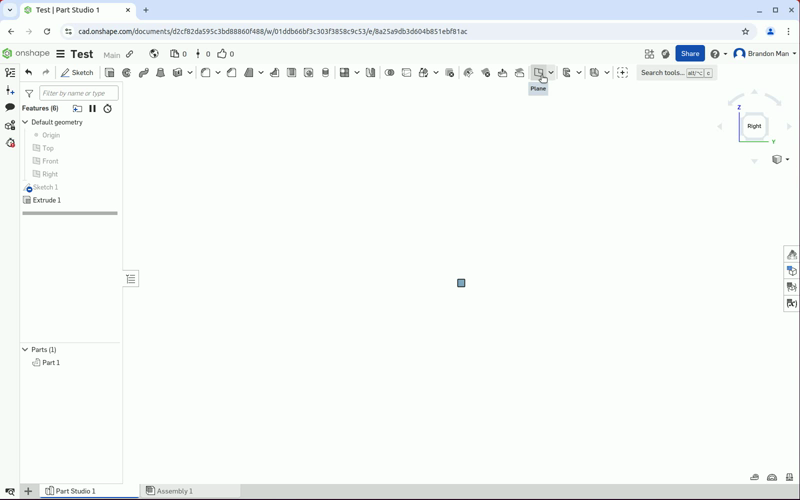
click(541, 75)
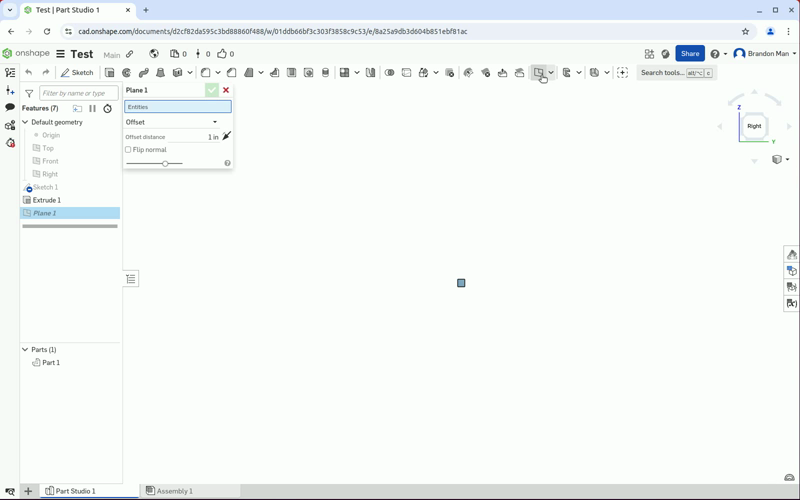
mouse_move(73, 176)
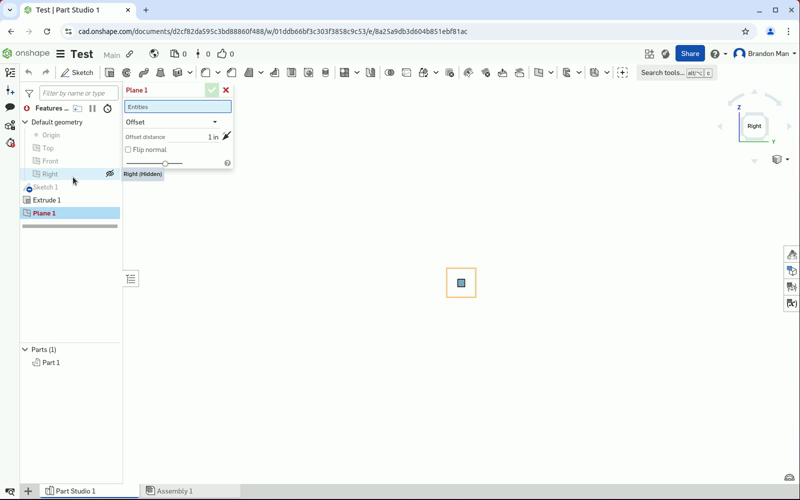
click(73, 176)
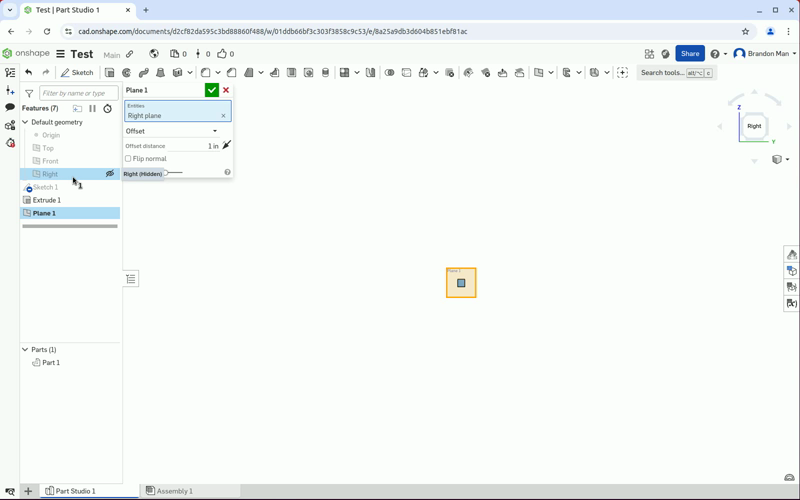
key(tab, 2)
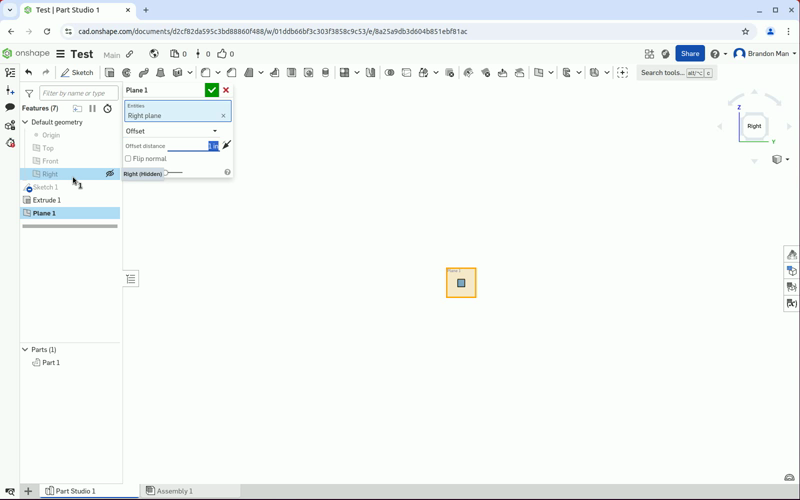
text(23.108)
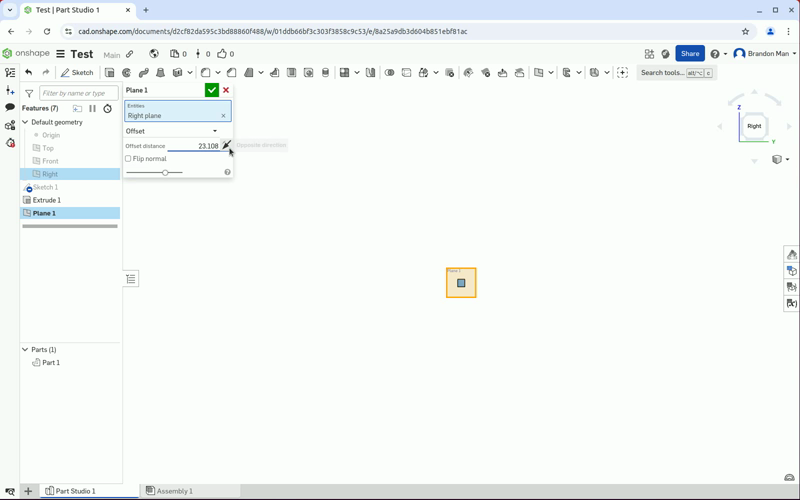
mouse_move(229, 147)
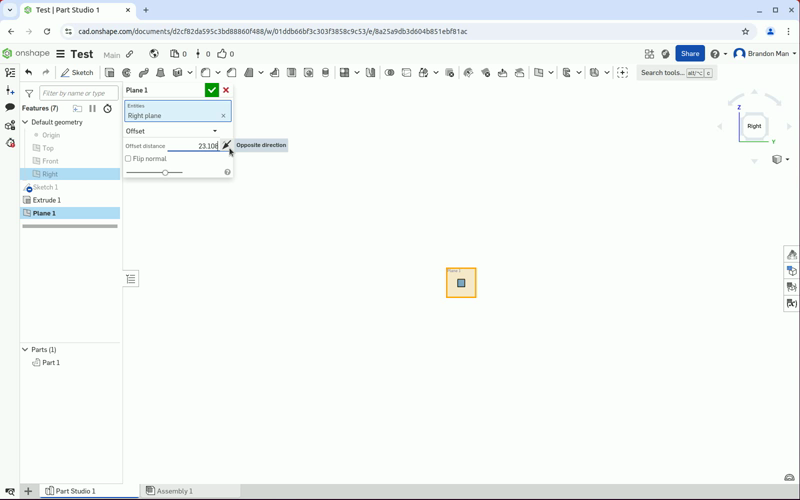
click(229, 147)
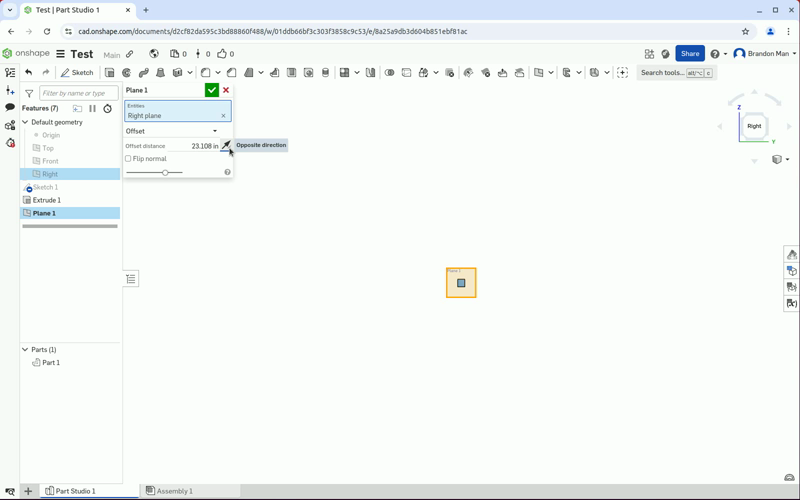
key(enter, 2)
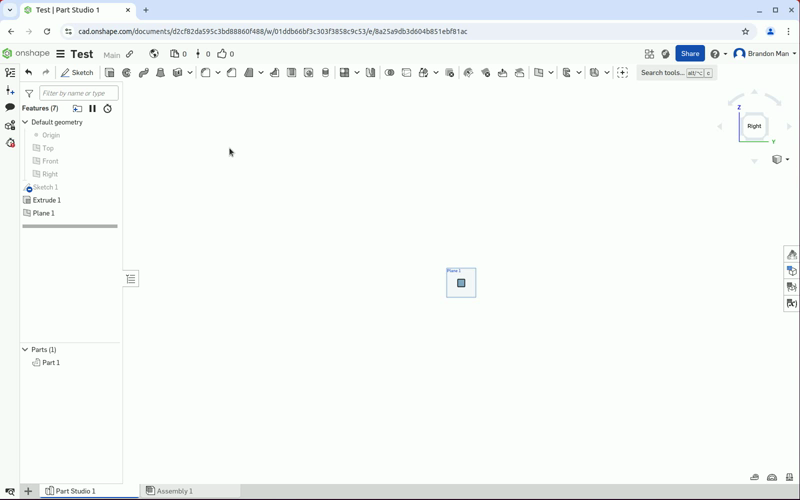
key(shift+s)
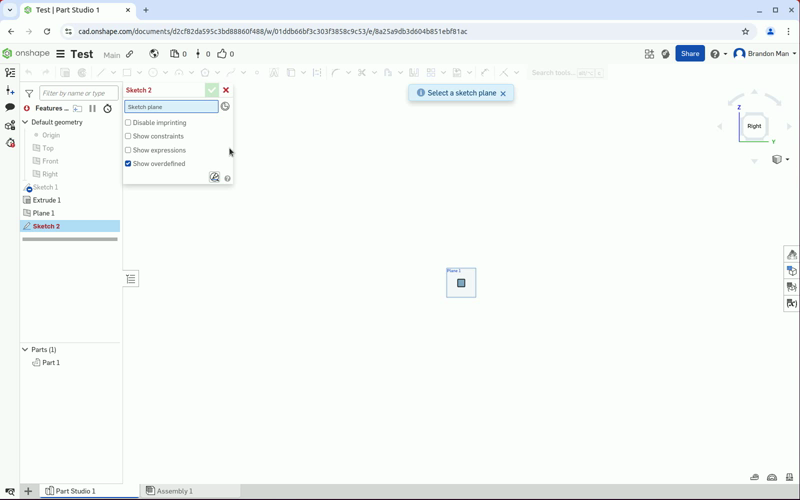
mouse_move(73, 215)
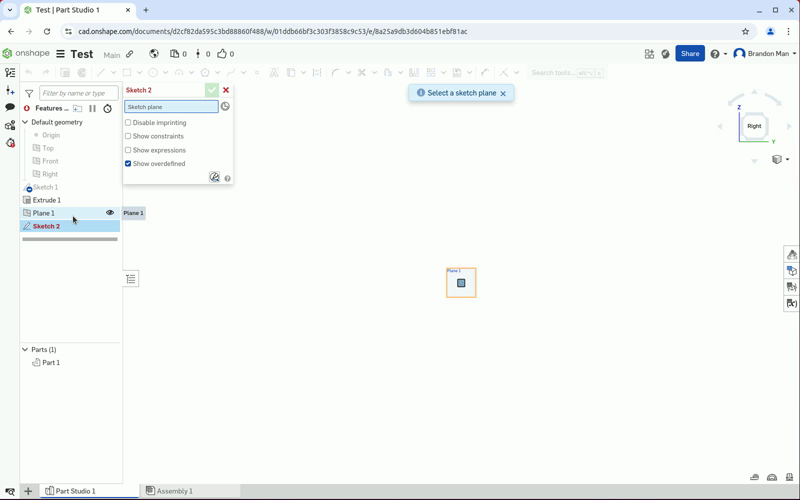
click(73, 215)
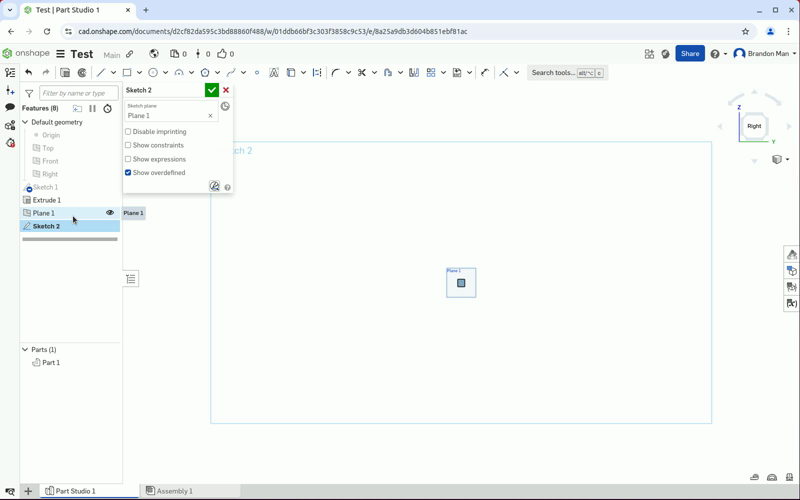
mouse_move(73, 352)
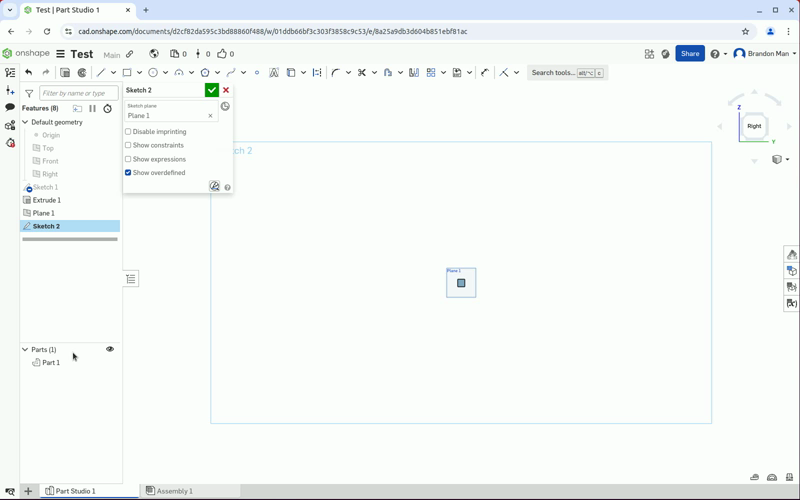
key(y)
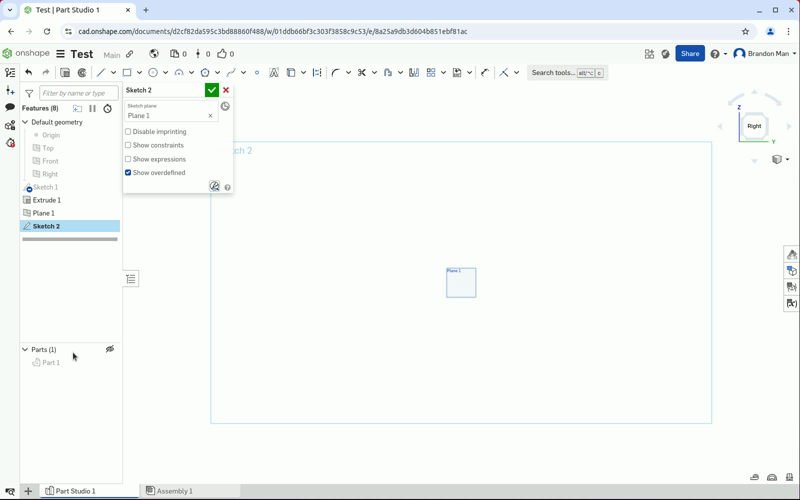
key(l)
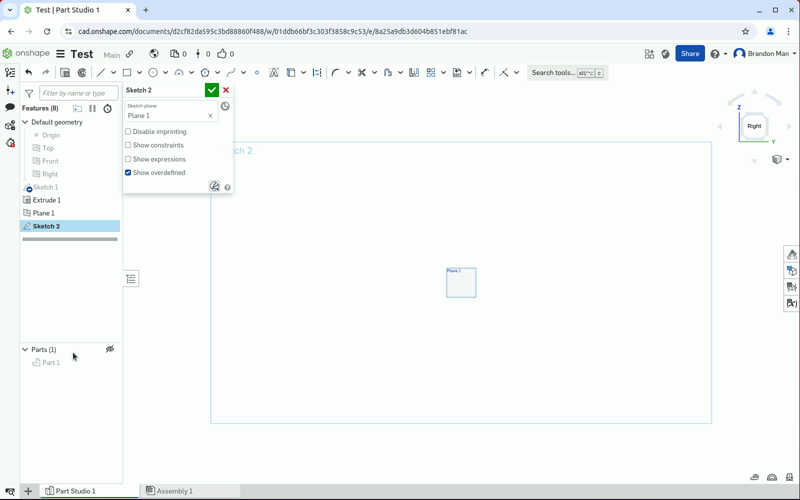
key_down(shift)
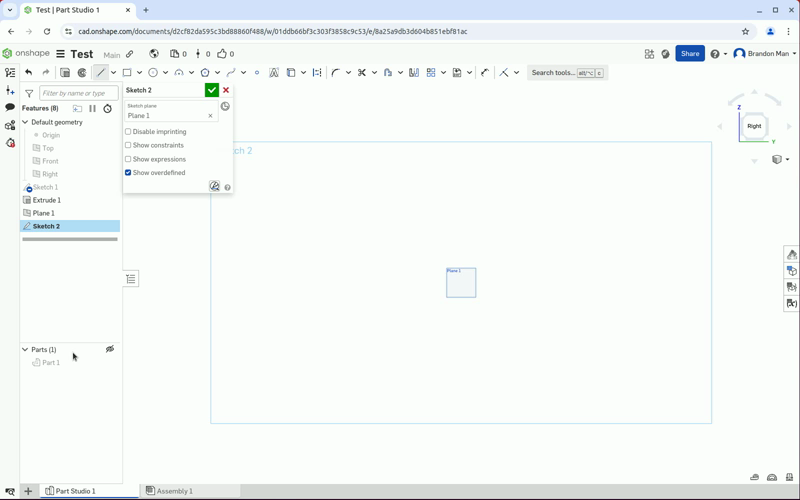
mouse_move(457, 286)
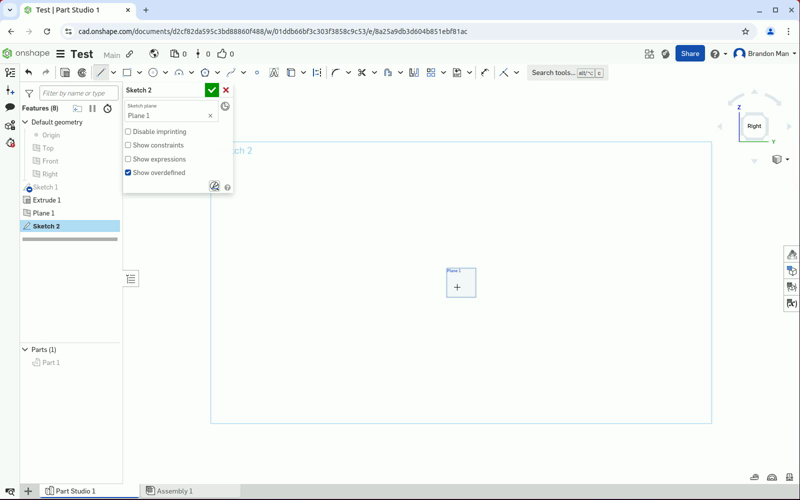
click(457, 286)
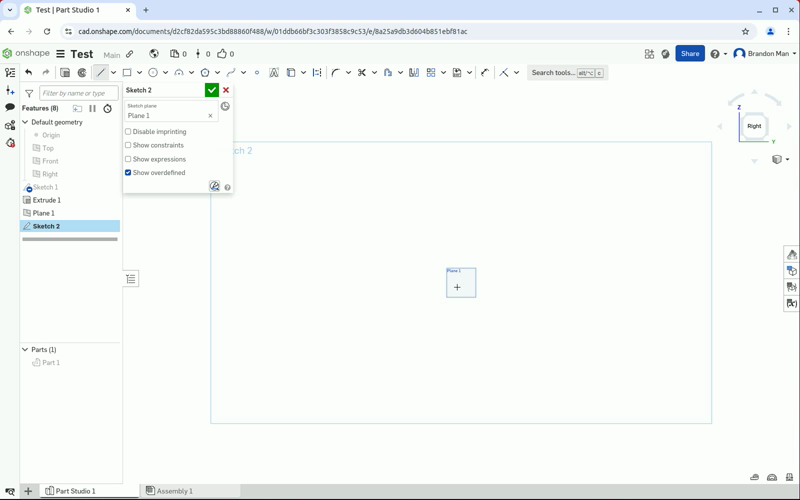
key_up(shift)
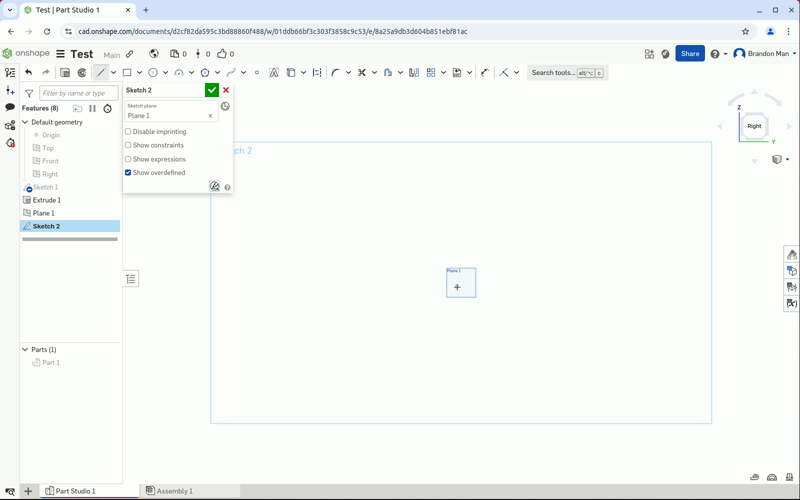
key_down(shift)
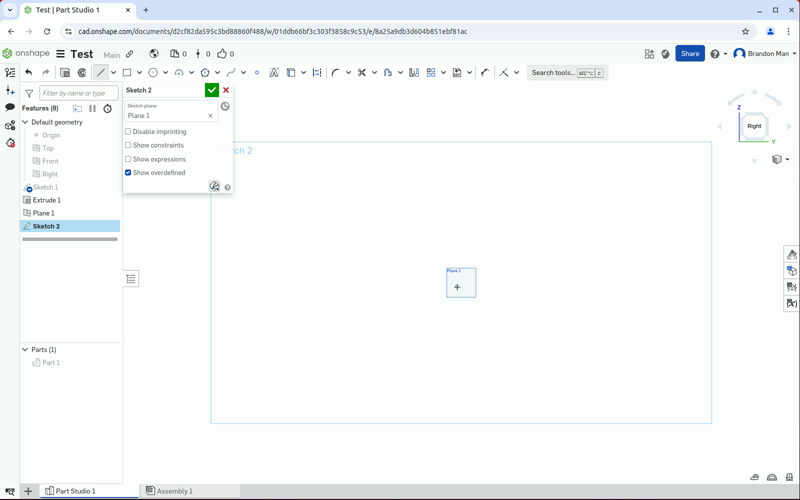
mouse_move(487, 286)
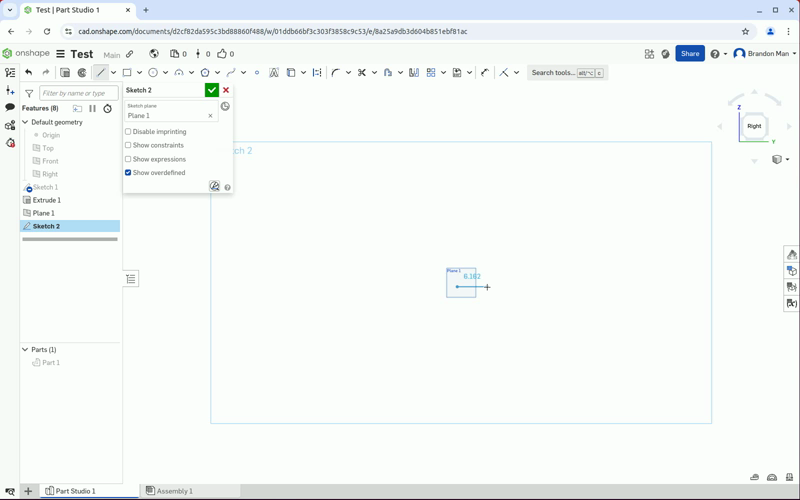
mouse_move(464, 286)
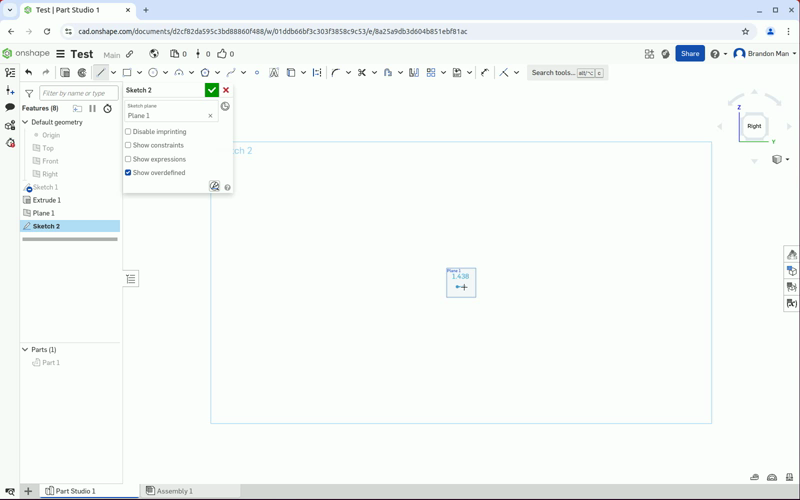
scroll(6)
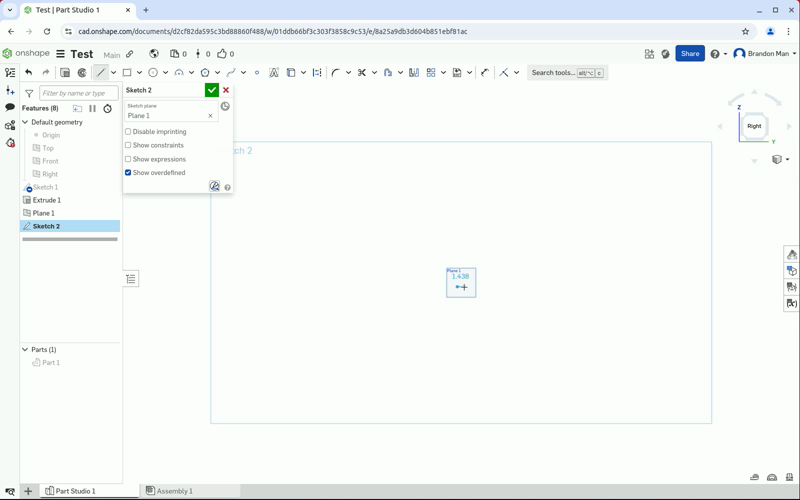
scroll(6)
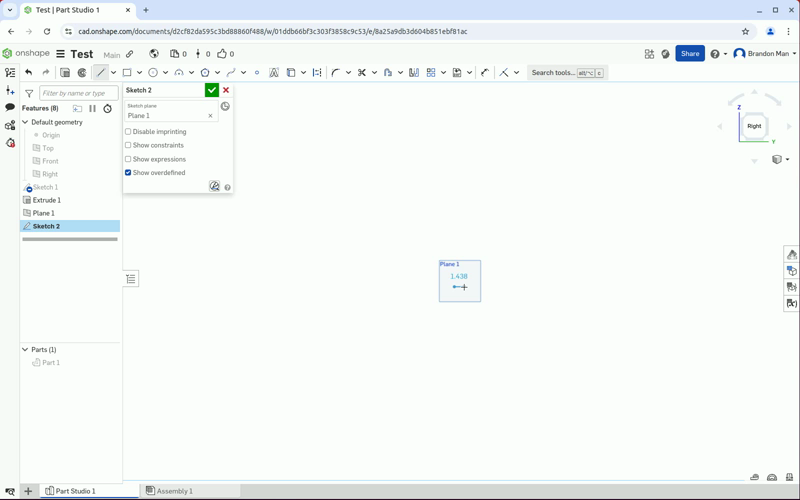
scroll(6)
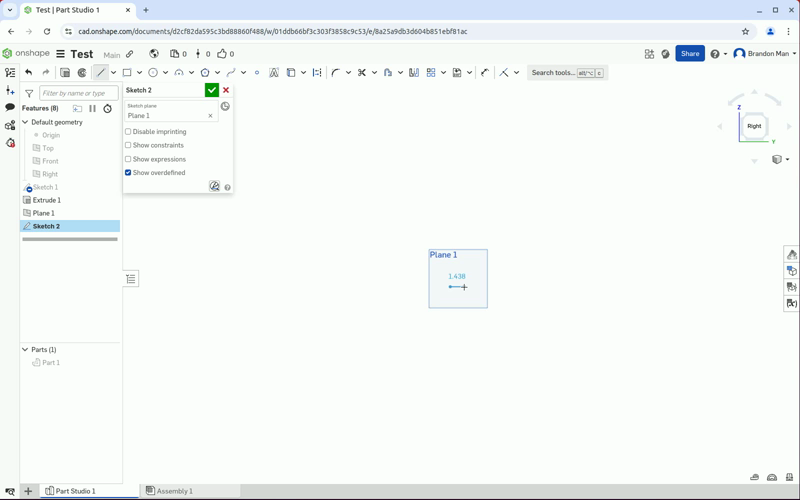
scroll(6)
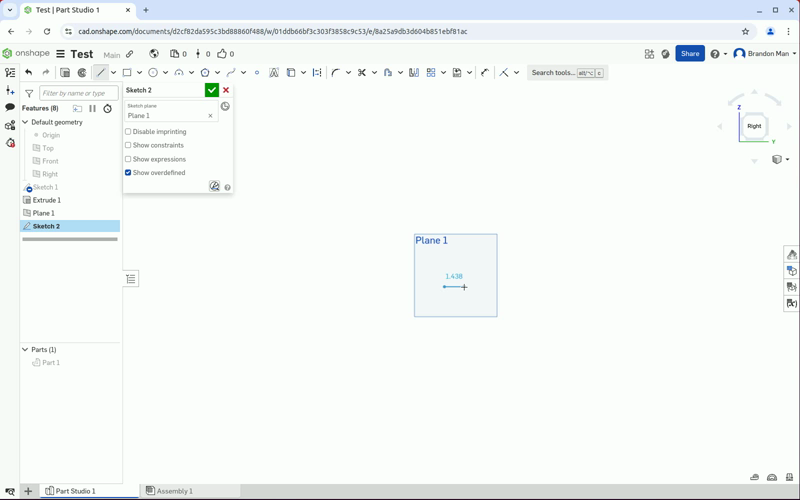
scroll(6)
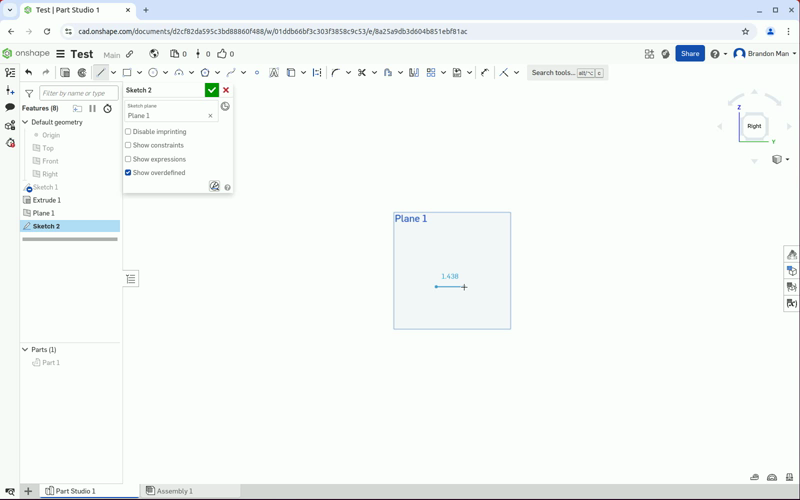
scroll(6)
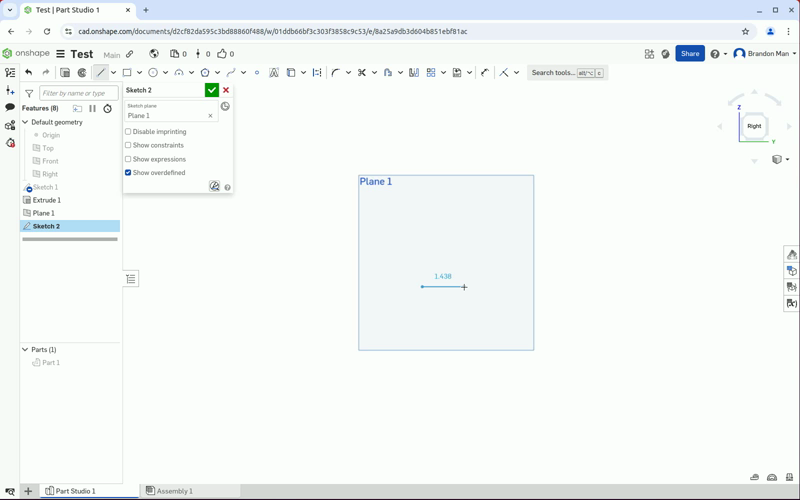
scroll(6)
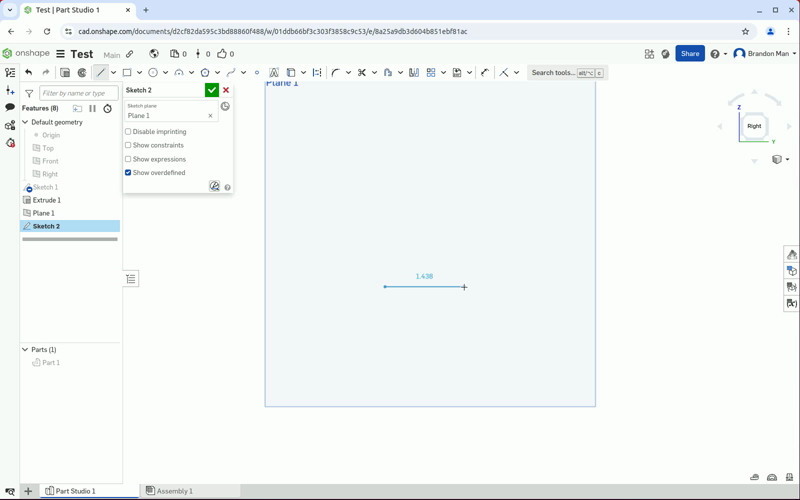
click(464, 286)
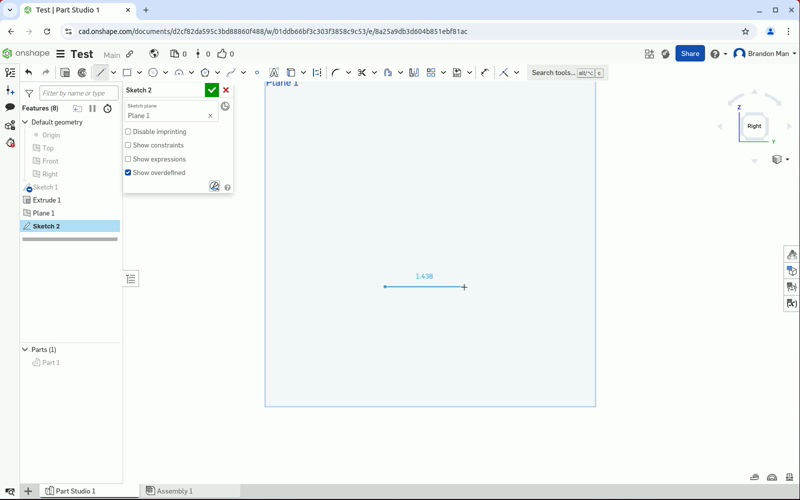
scroll(-6)
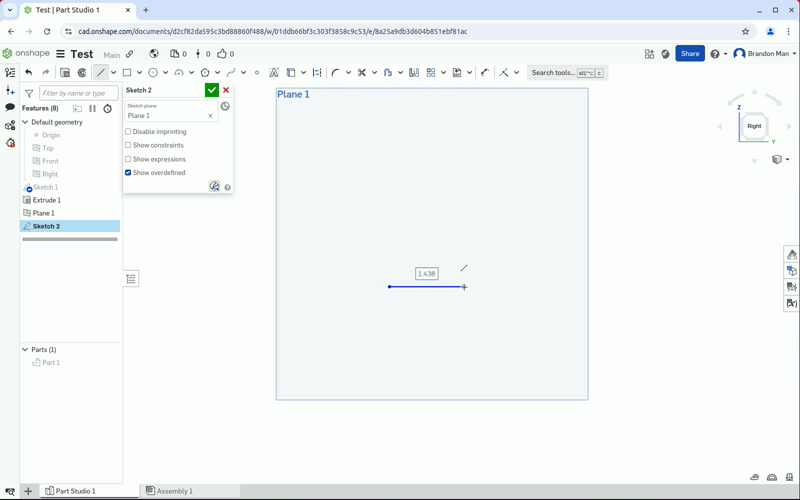
scroll(-6)
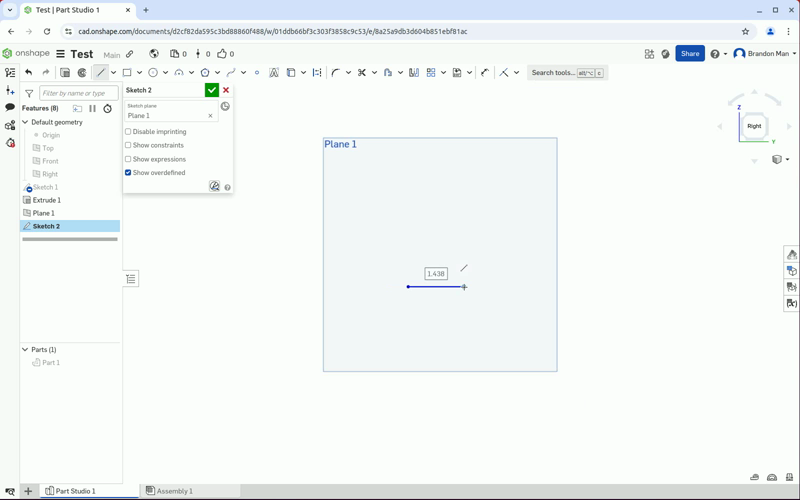
scroll(-6)
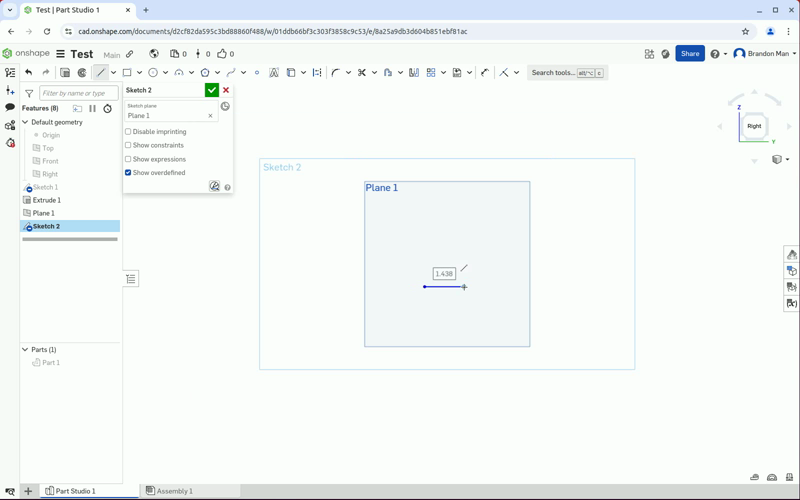
scroll(-6)
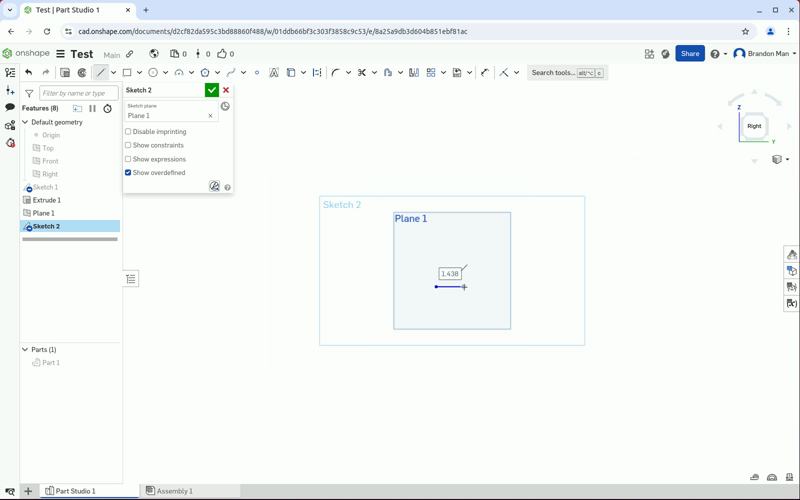
scroll(-6)
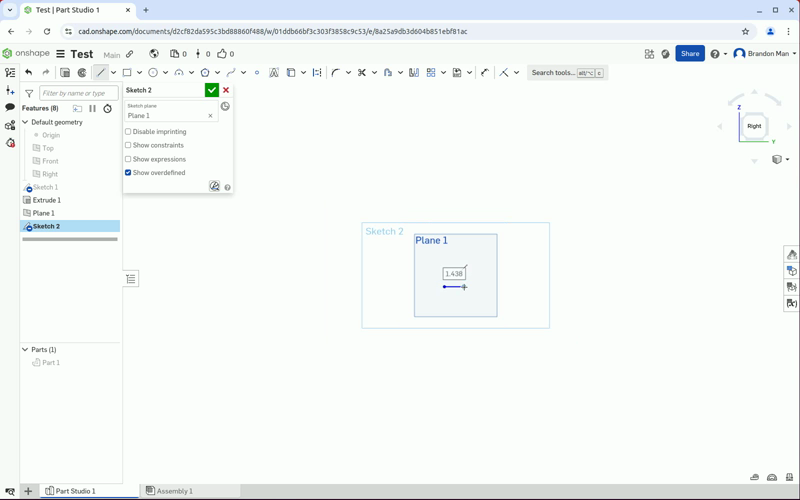
scroll(-6)
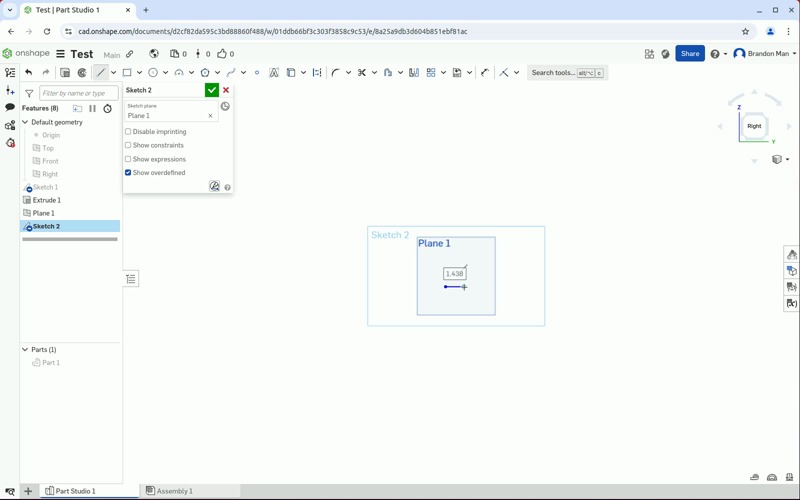
scroll(-6)
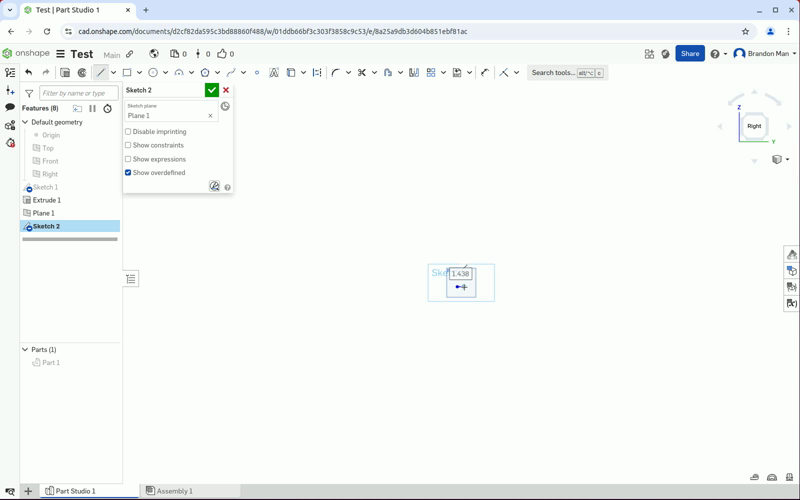
key_up(shift)
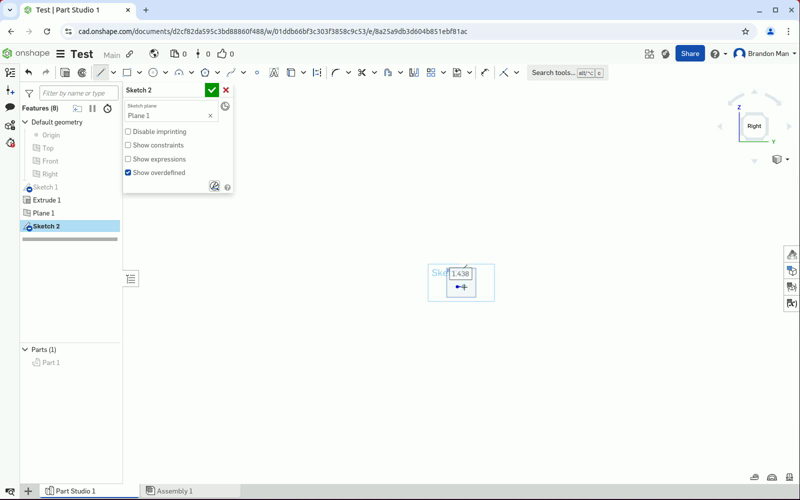
key_down(shift)
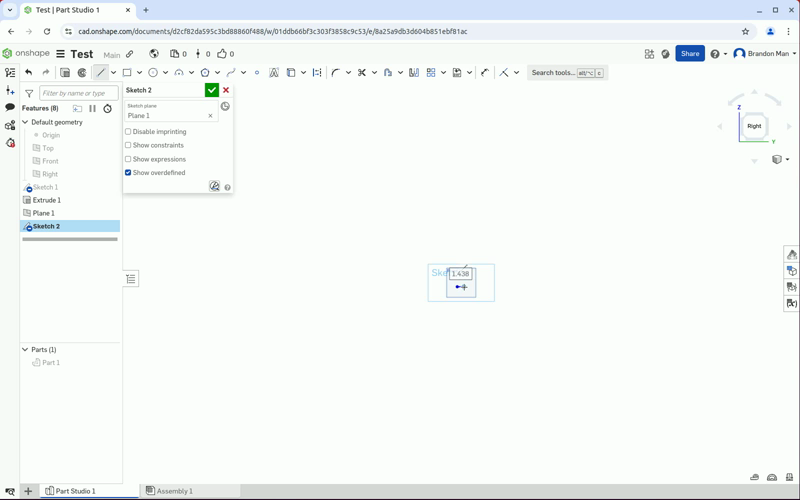
mouse_move(494, 286)
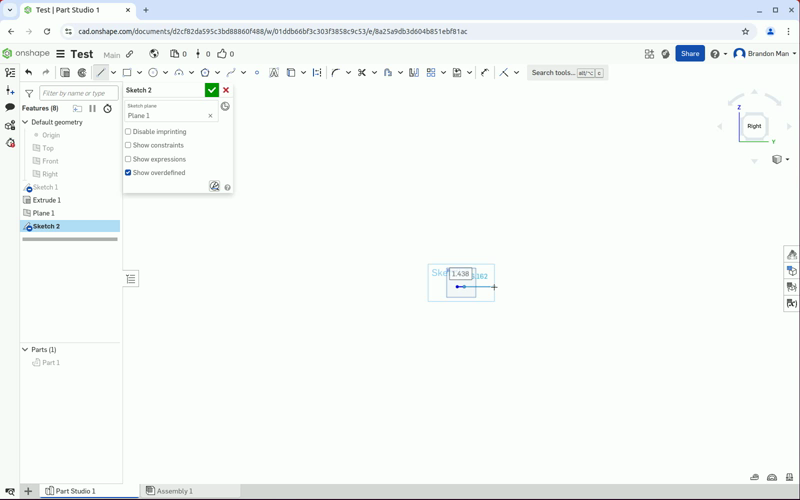
mouse_move(464, 279)
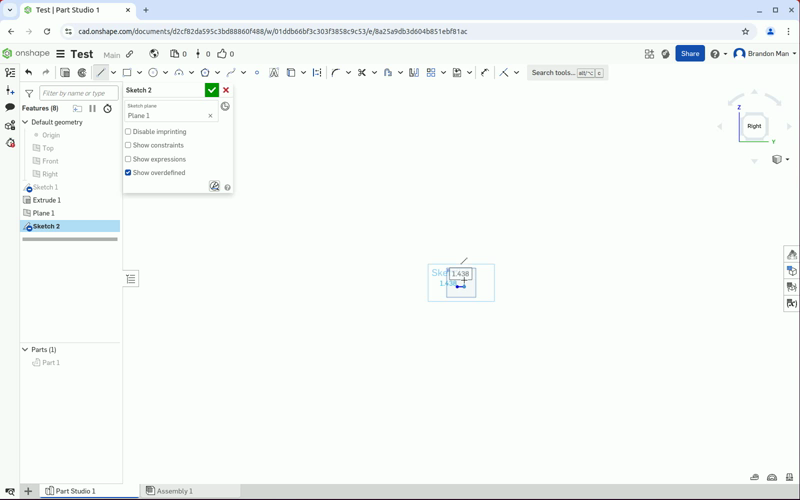
scroll(6)
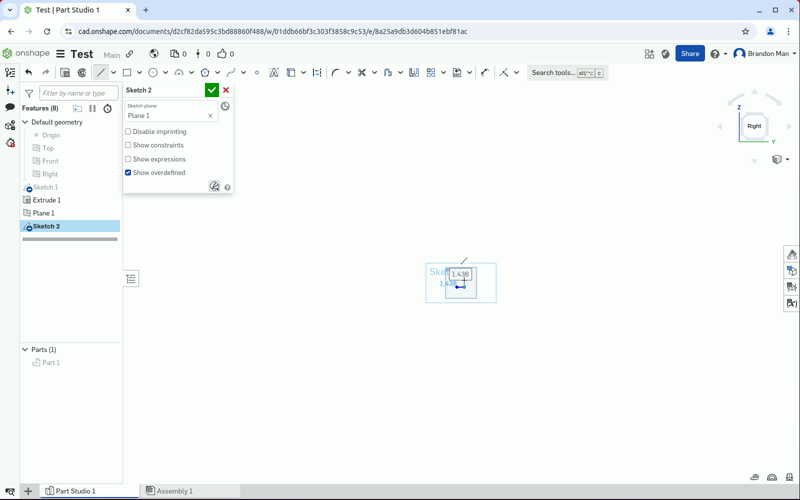
scroll(6)
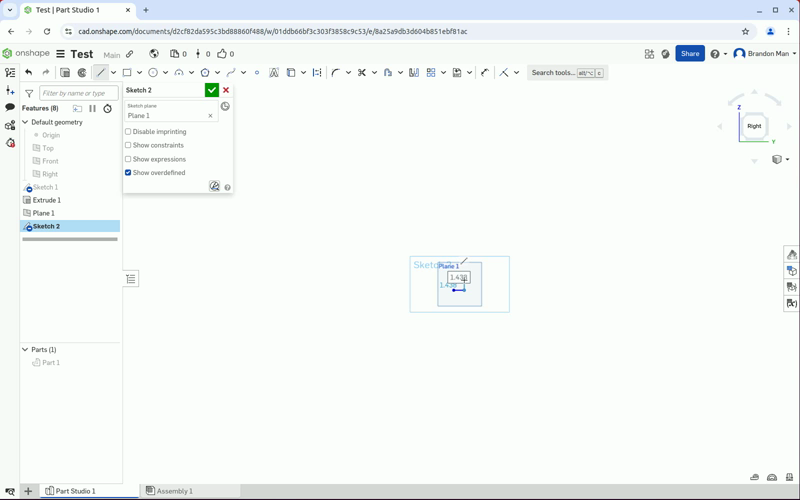
scroll(6)
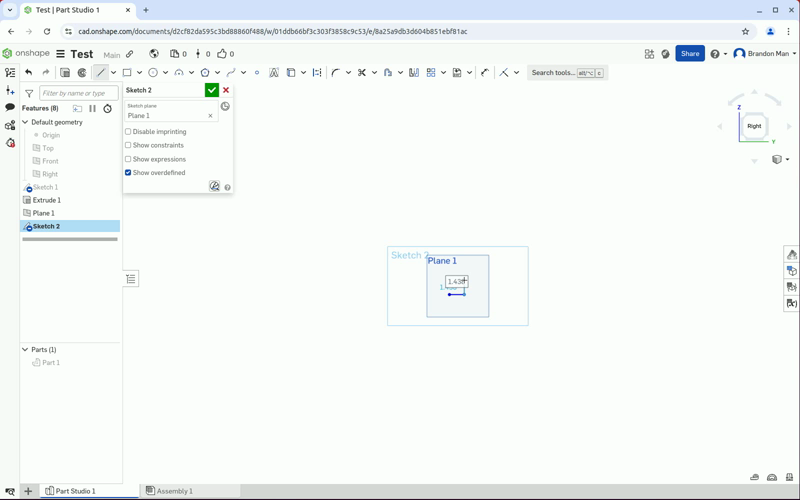
scroll(6)
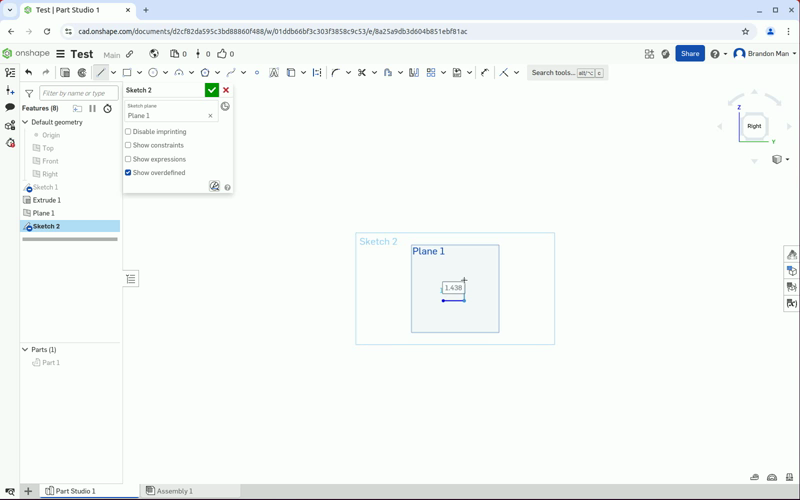
scroll(6)
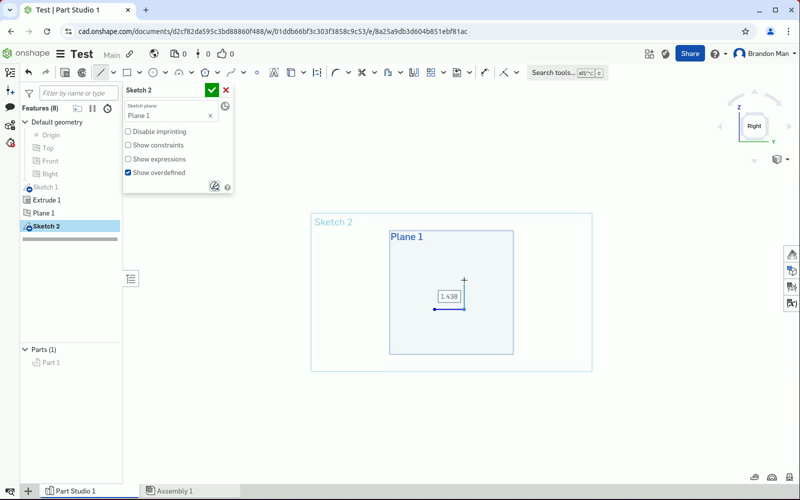
scroll(6)
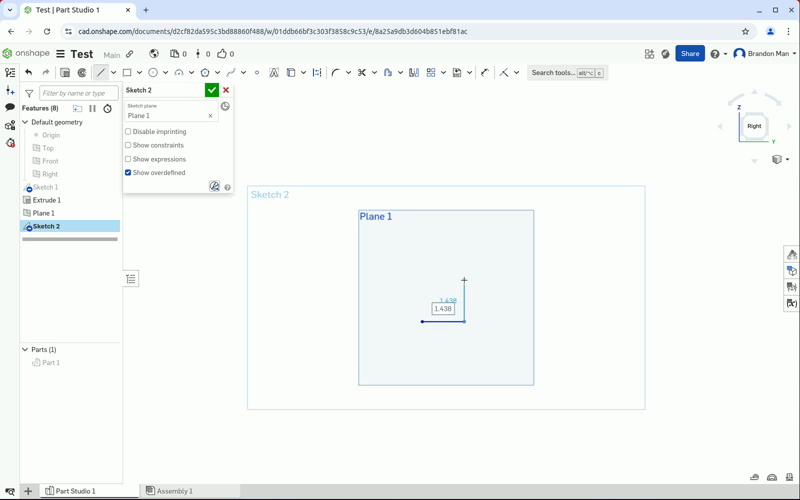
scroll(6)
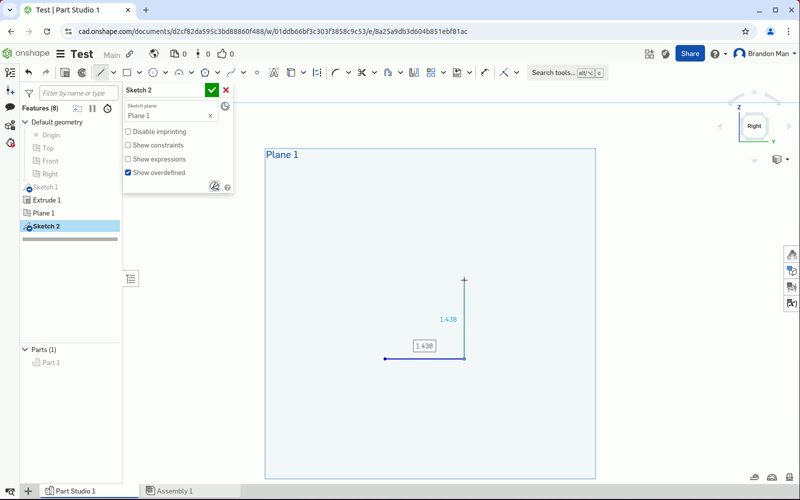
click(464, 279)
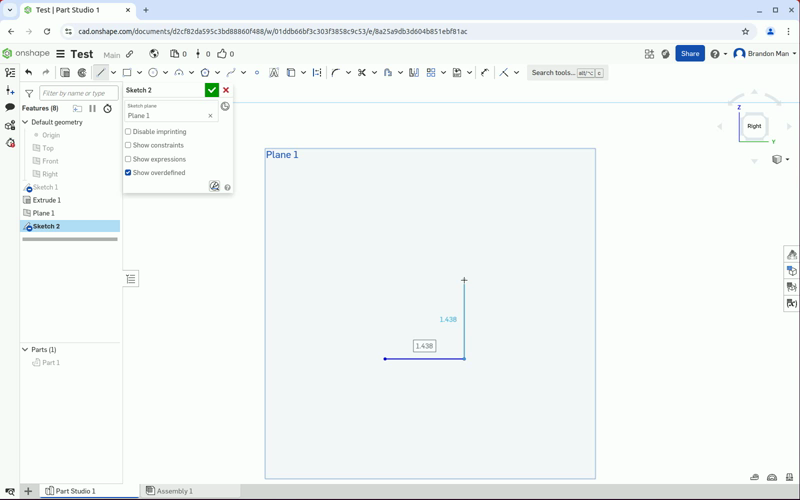
scroll(-6)
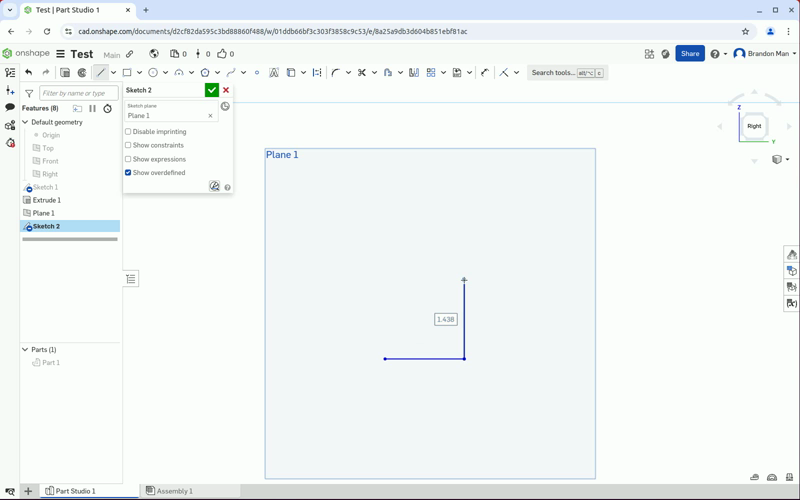
scroll(-6)
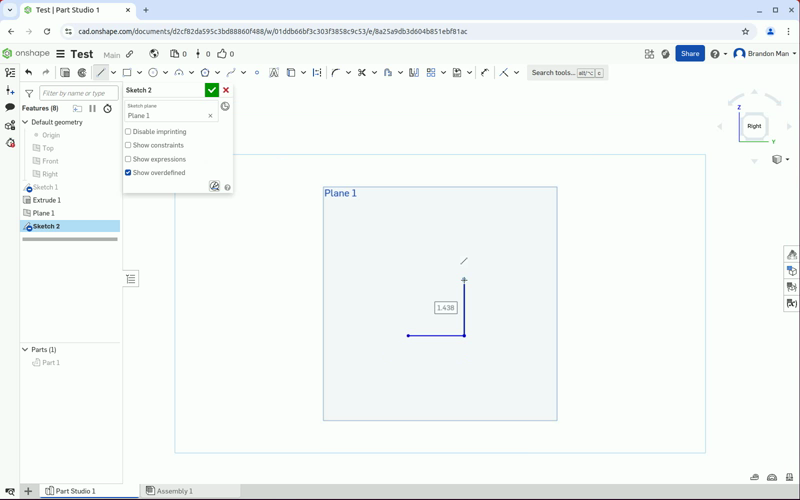
scroll(-6)
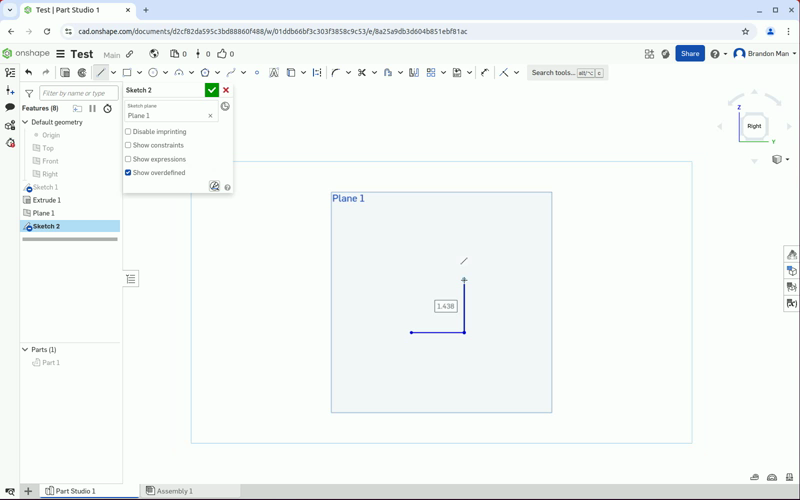
scroll(-6)
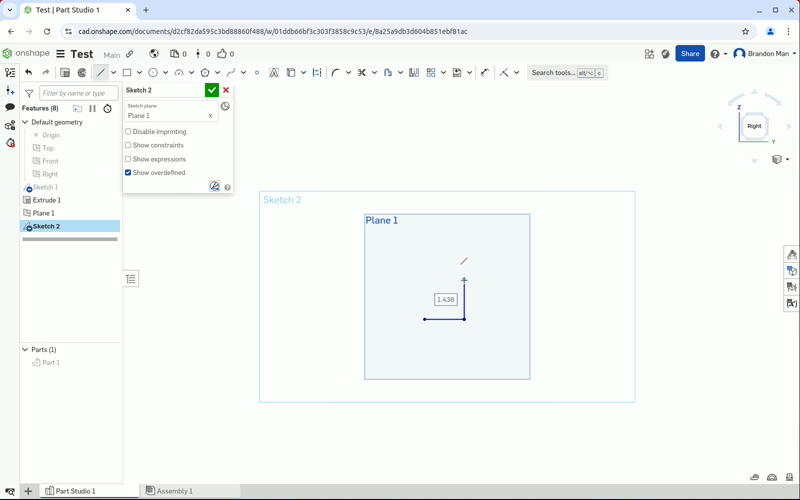
scroll(-6)
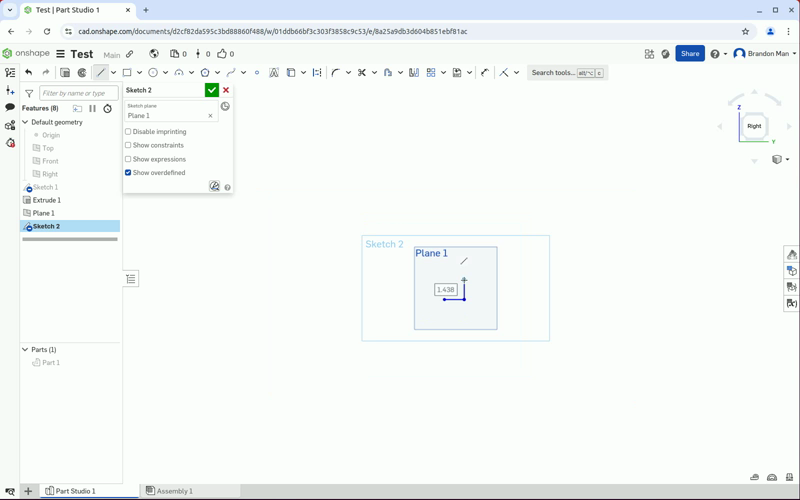
scroll(-6)
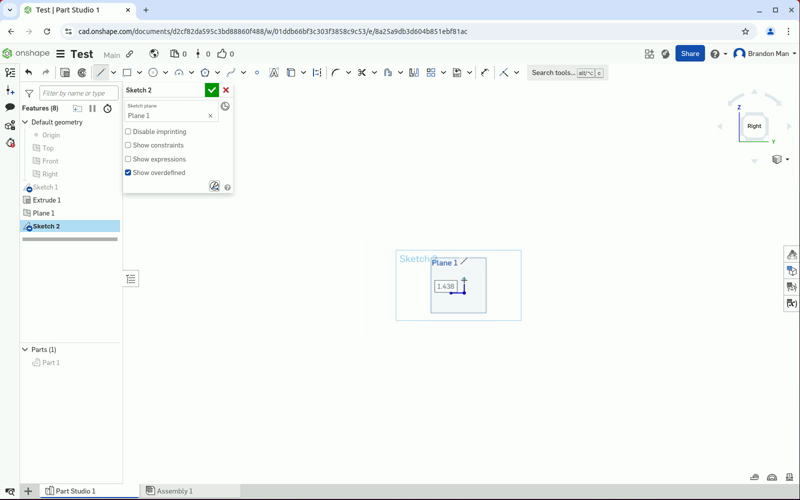
scroll(-6)
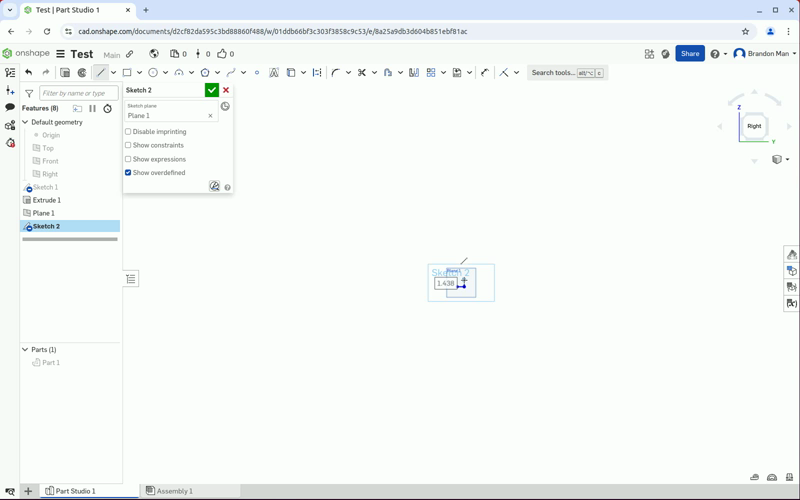
key_up(shift)
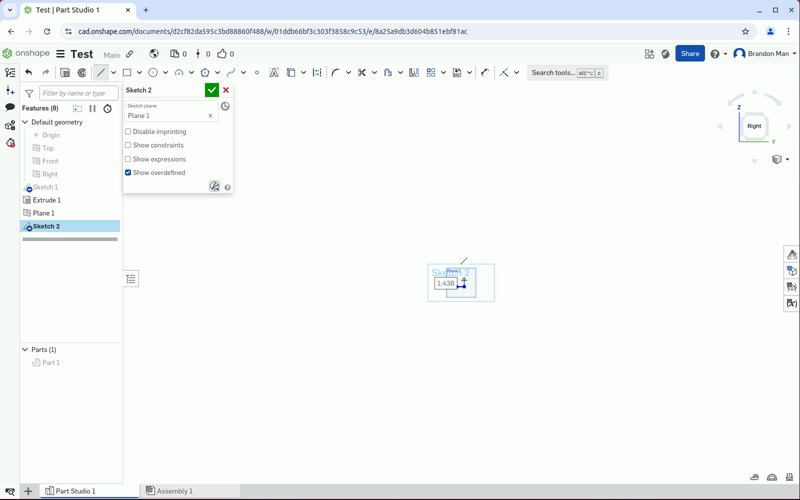
key_down(shift)
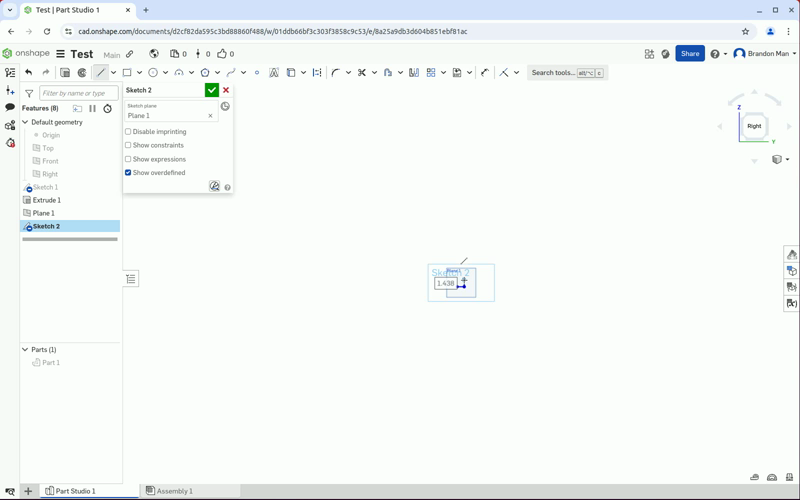
mouse_move(494, 279)
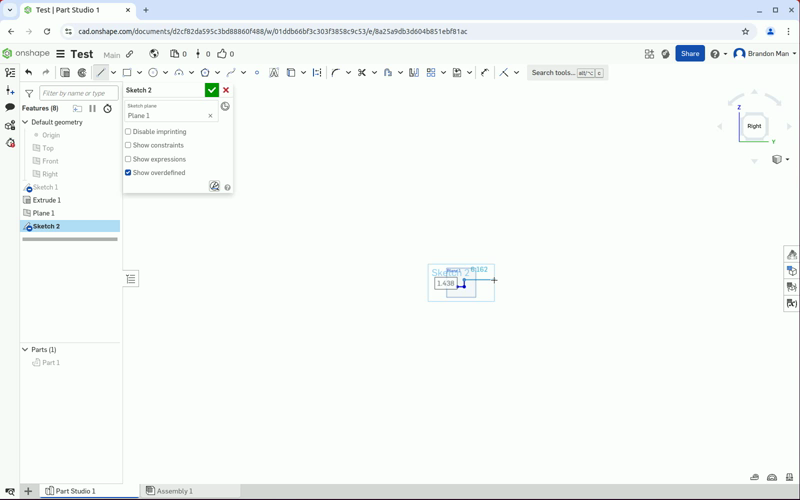
mouse_move(457, 279)
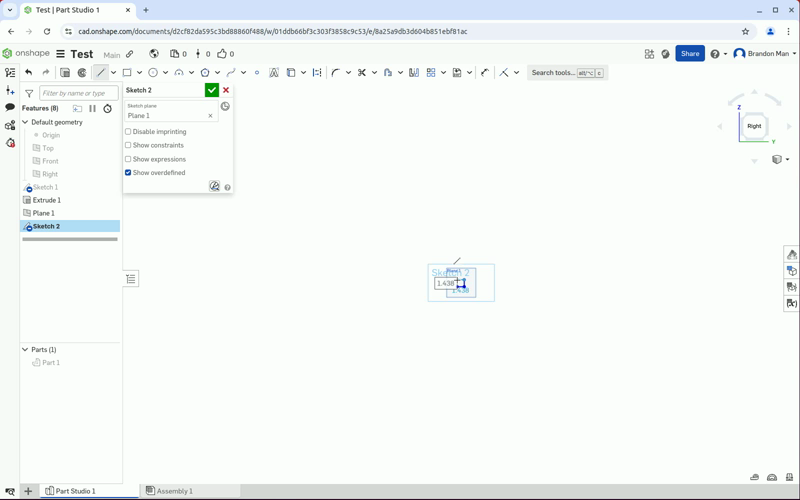
scroll(6)
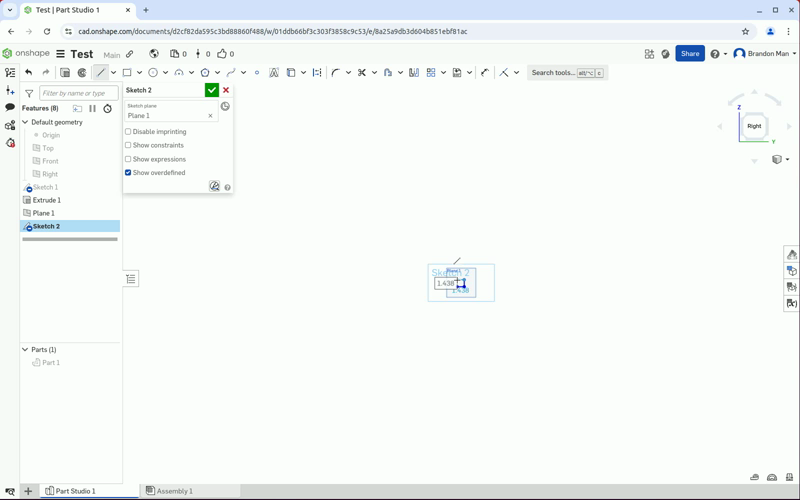
scroll(6)
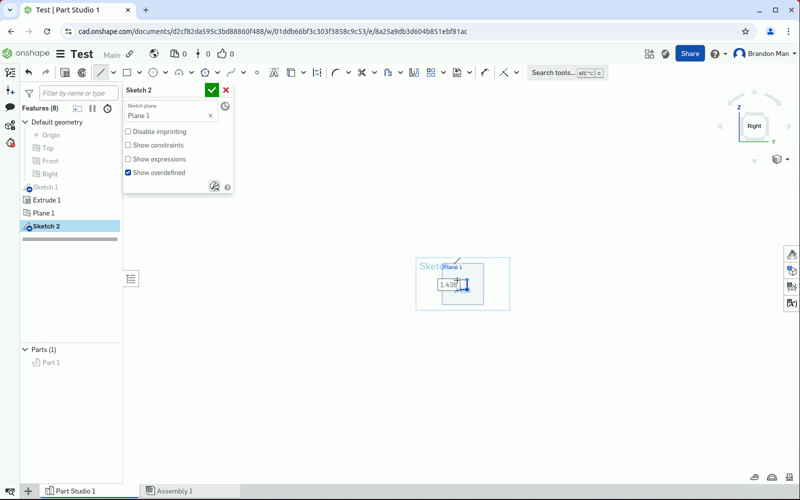
scroll(6)
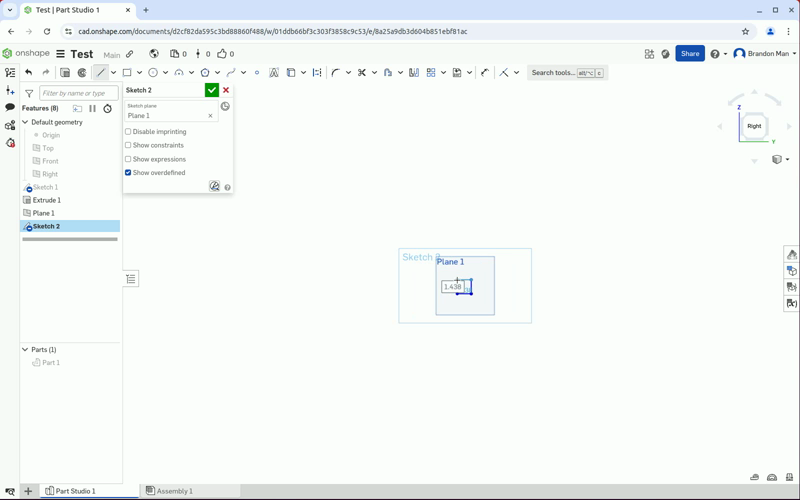
scroll(6)
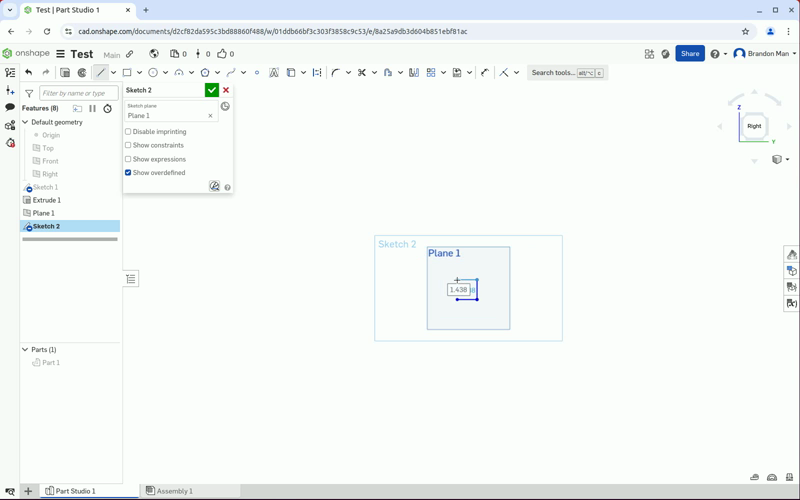
scroll(6)
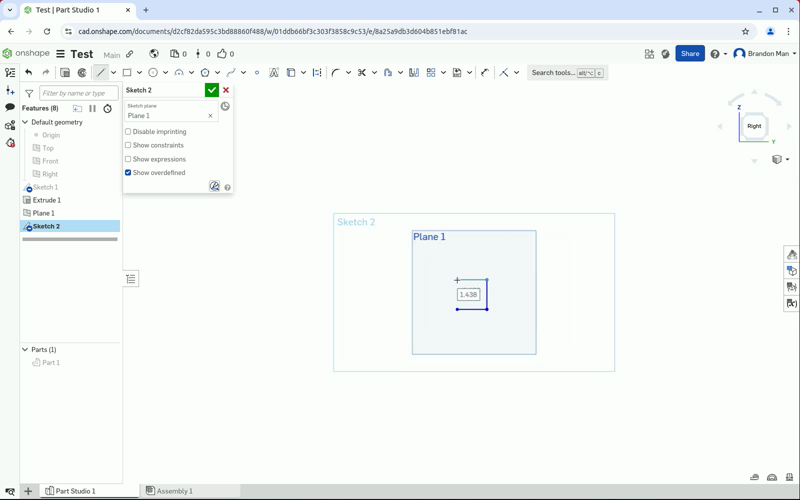
scroll(6)
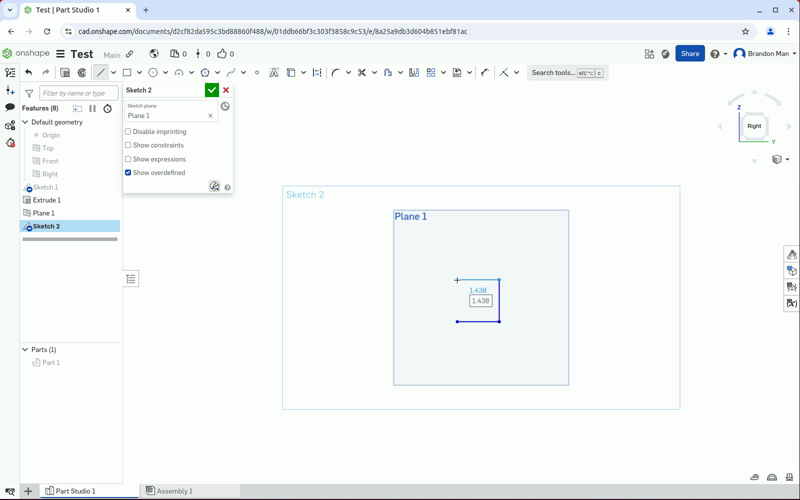
scroll(6)
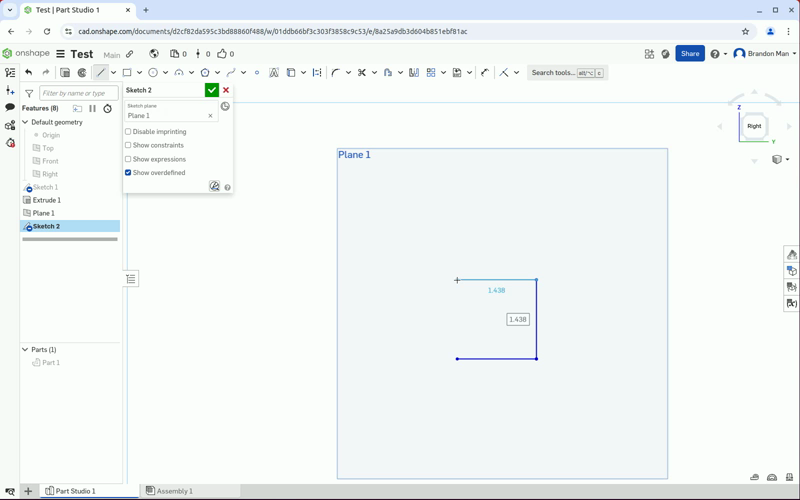
click(457, 279)
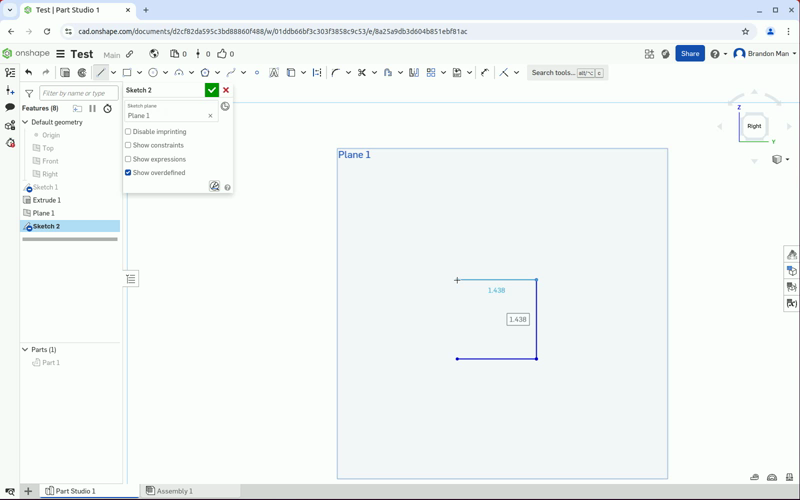
scroll(-6)
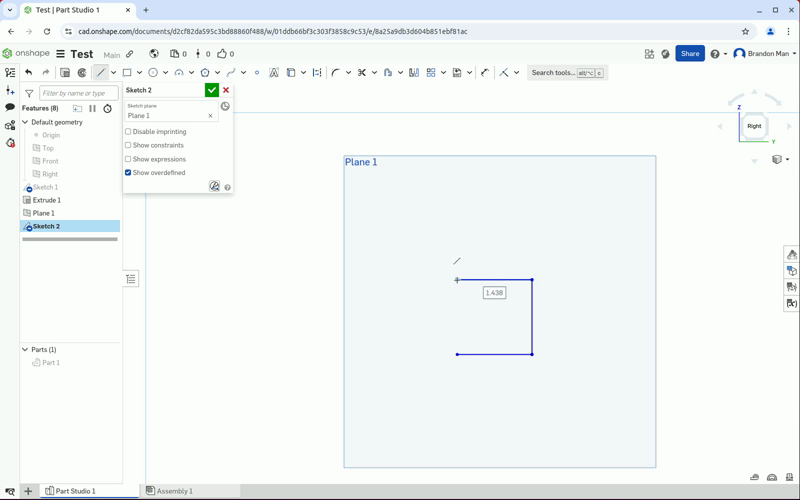
scroll(-6)
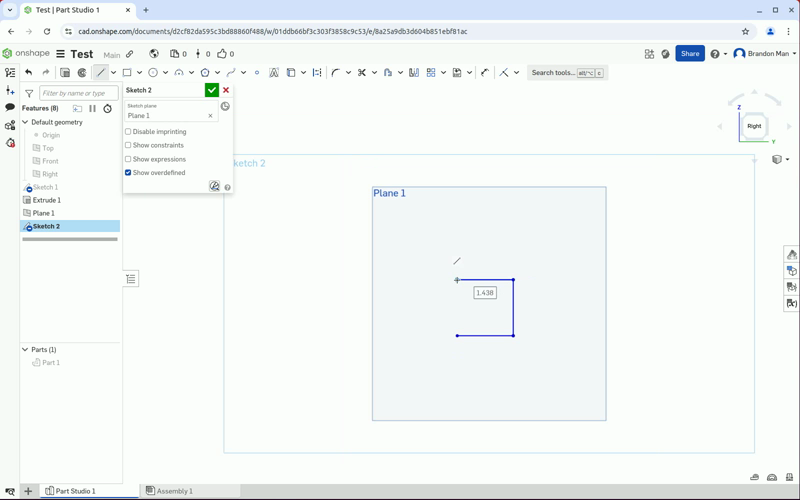
scroll(-6)
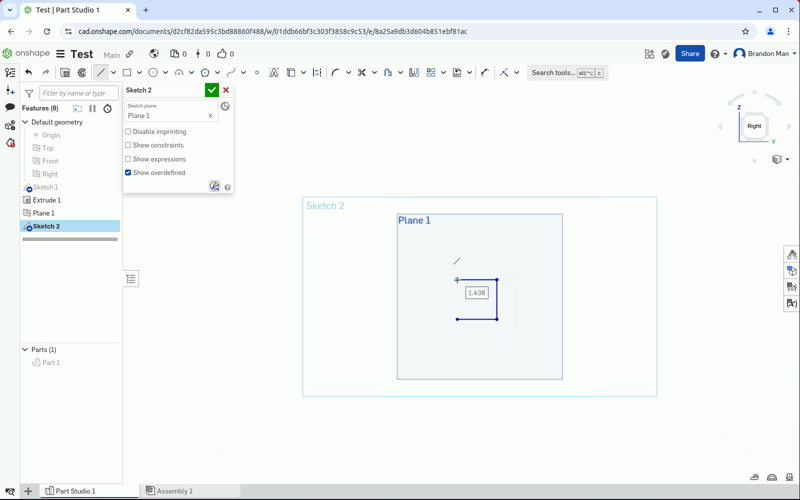
scroll(-6)
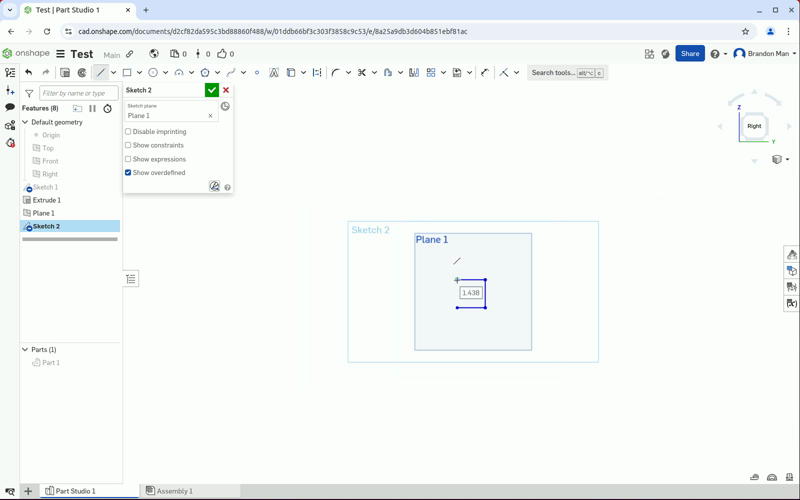
scroll(-6)
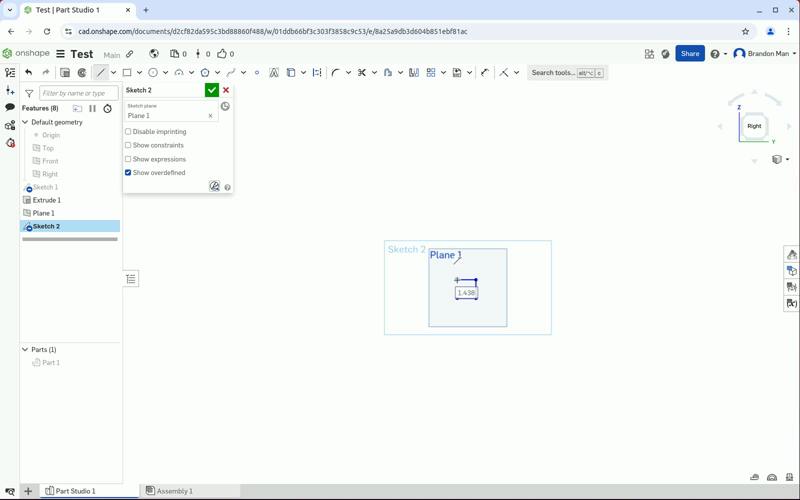
scroll(-6)
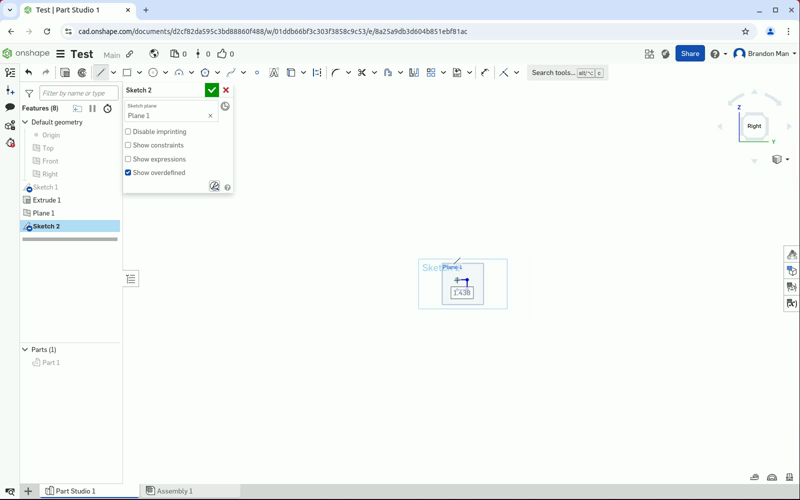
scroll(-6)
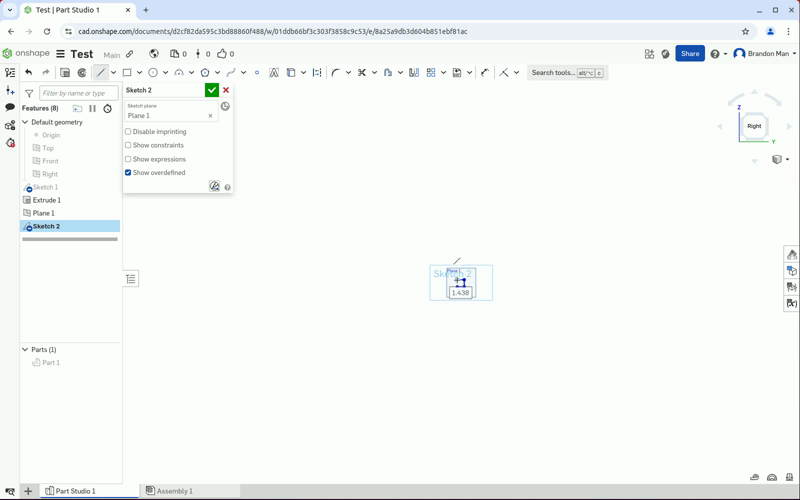
key_up(shift)
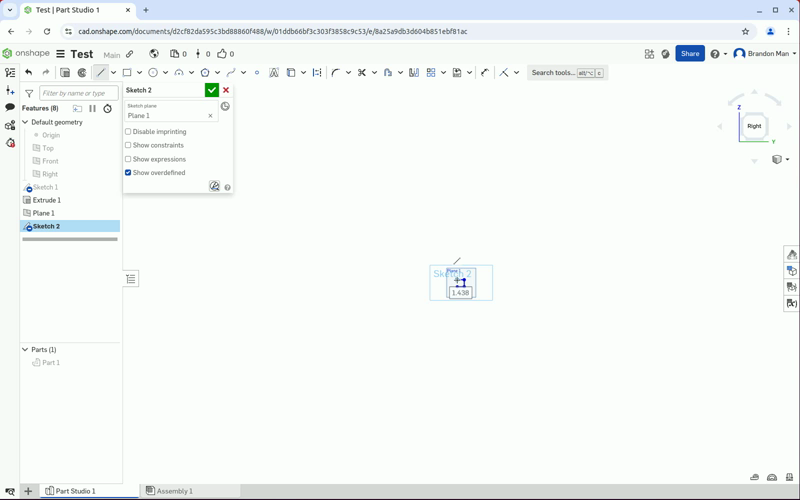
mouse_move(487, 279)
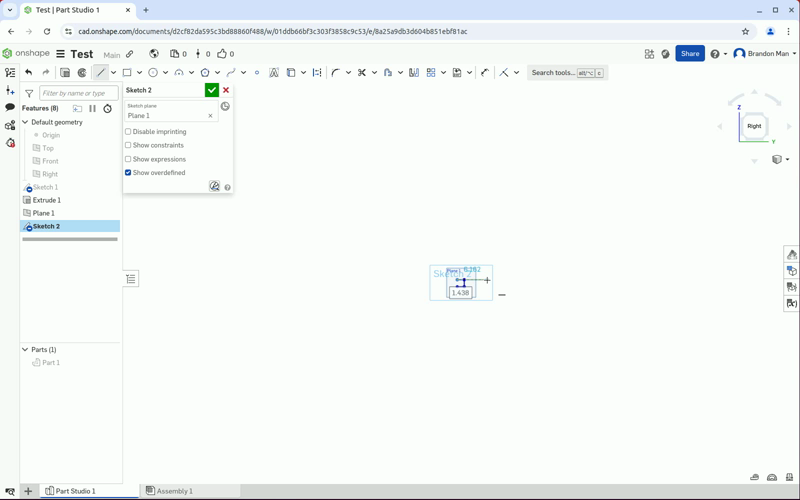
key_down(shift)
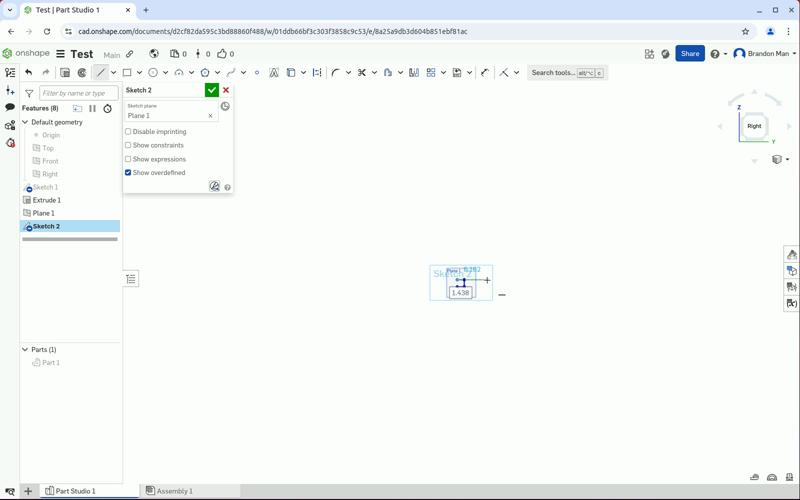
mouse_move(457, 286)
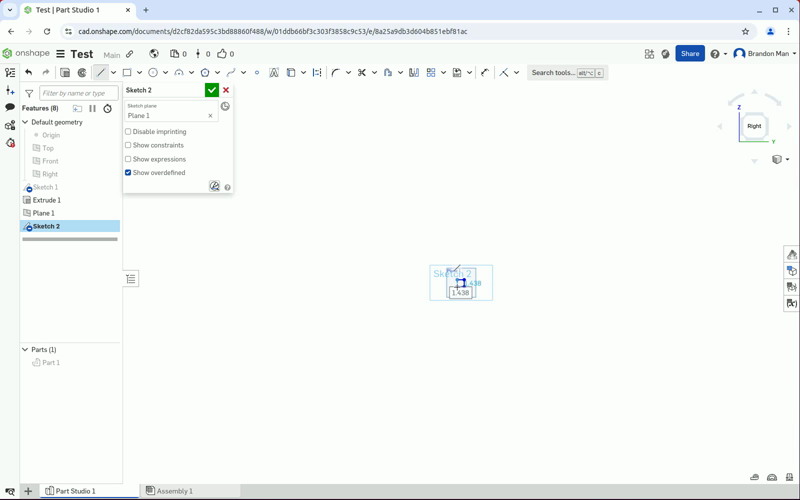
scroll(6)
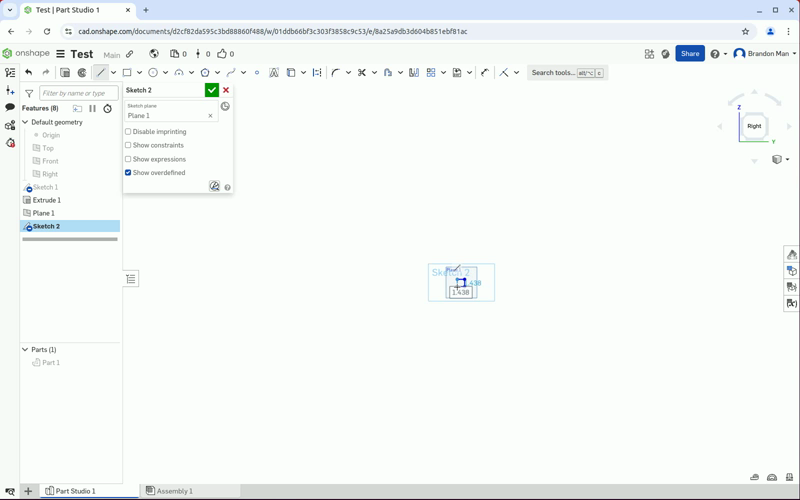
scroll(6)
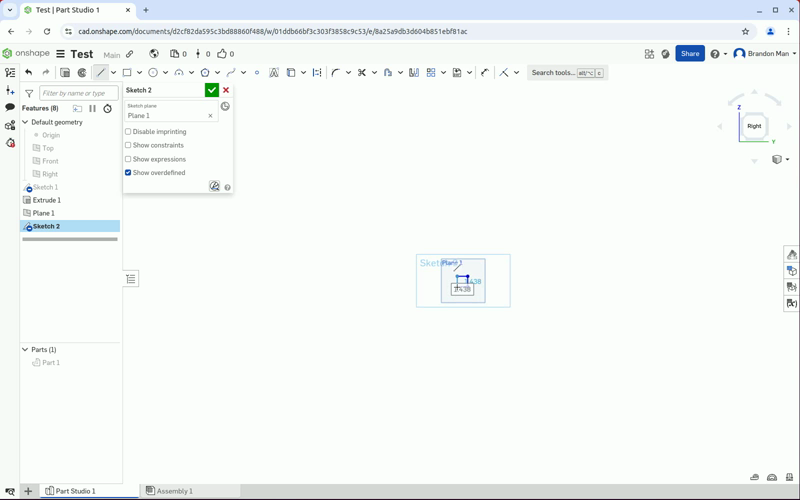
scroll(6)
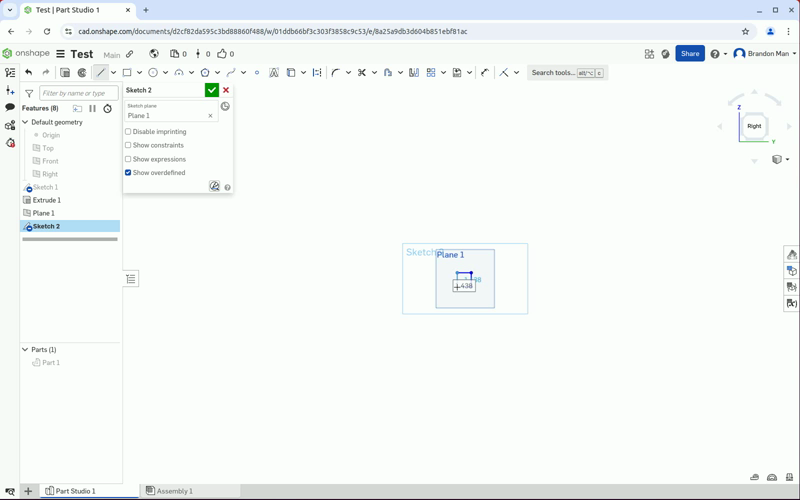
scroll(6)
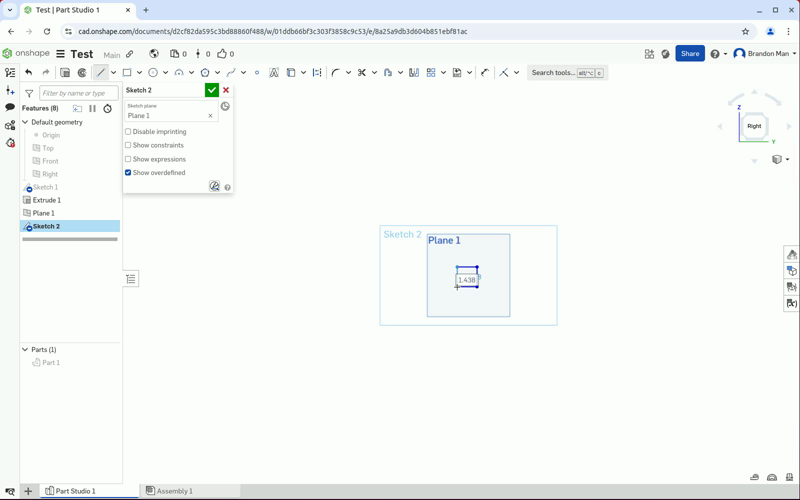
scroll(6)
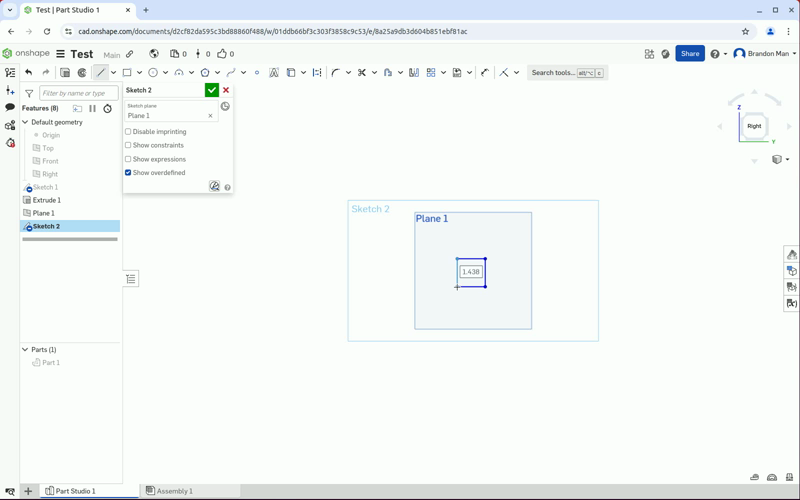
scroll(6)
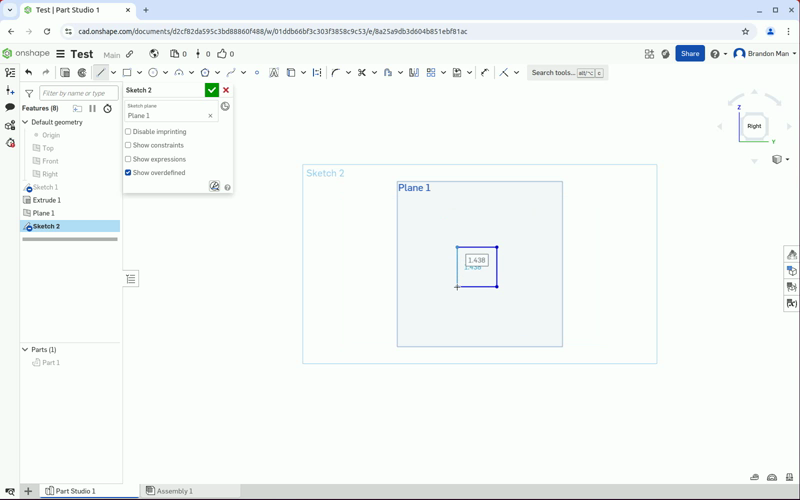
scroll(6)
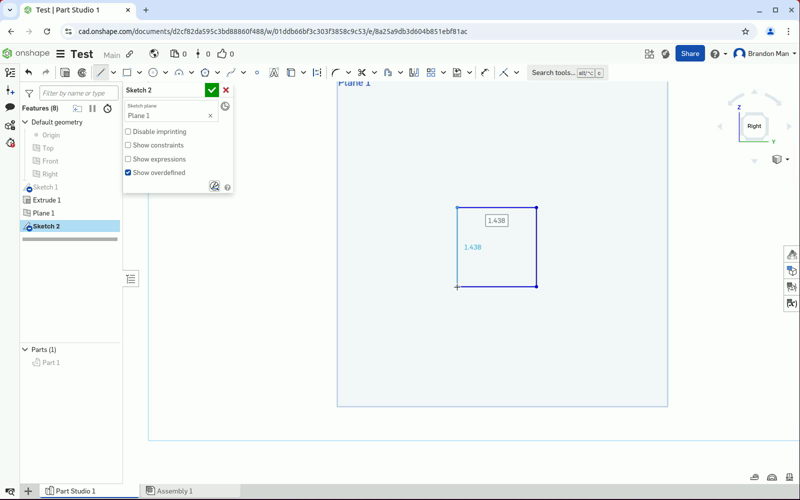
key_up(shift)
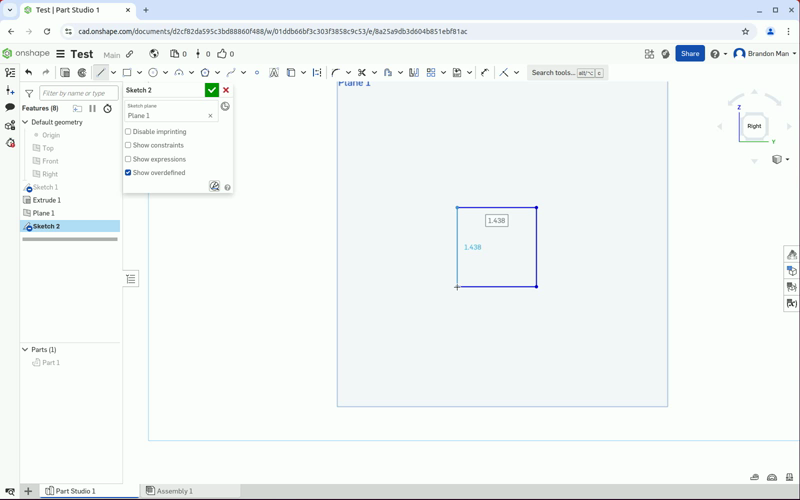
click(457, 286)
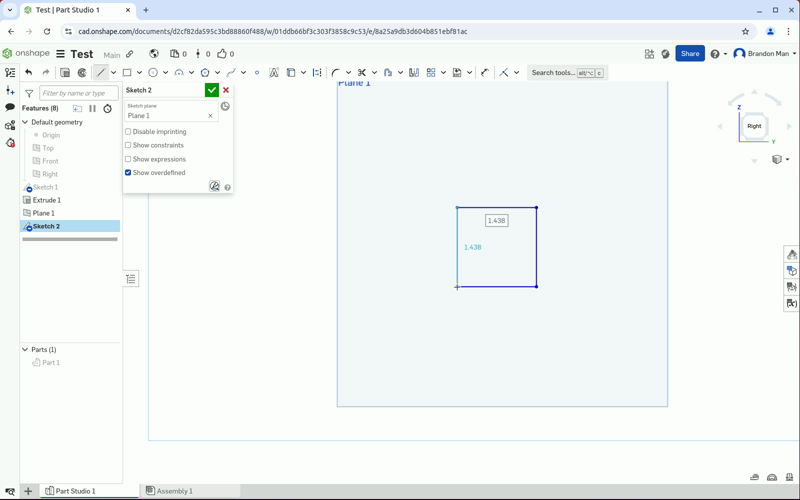
scroll(-6)
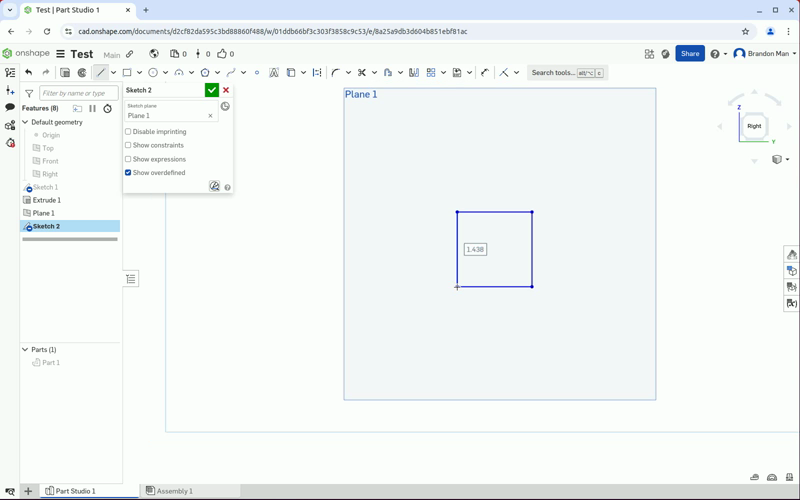
scroll(-6)
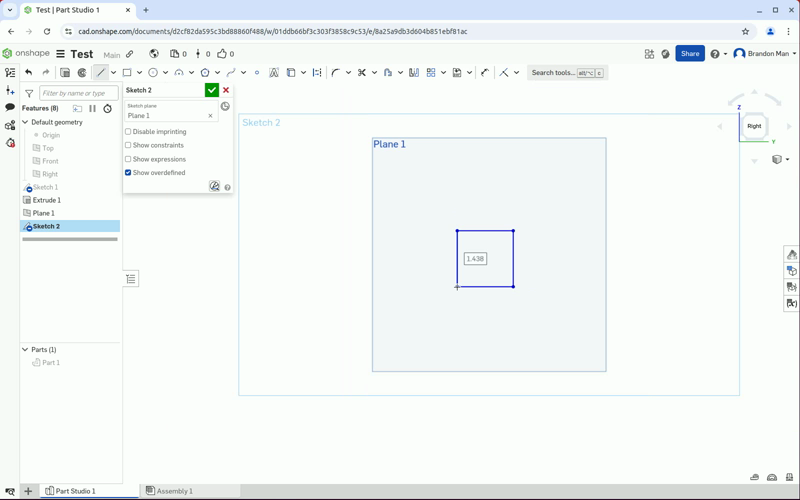
scroll(-6)
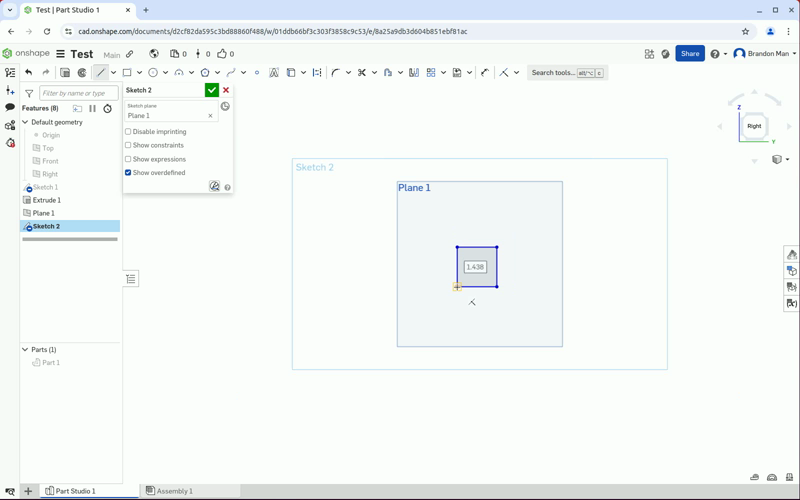
scroll(-6)
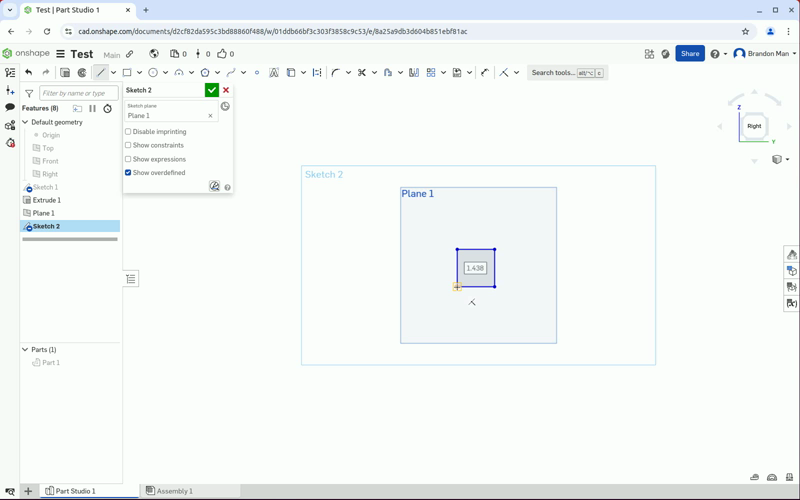
scroll(-6)
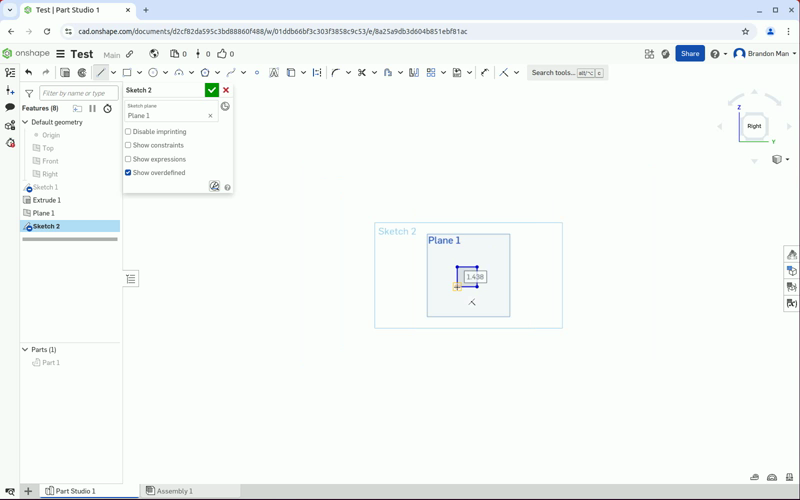
scroll(-6)
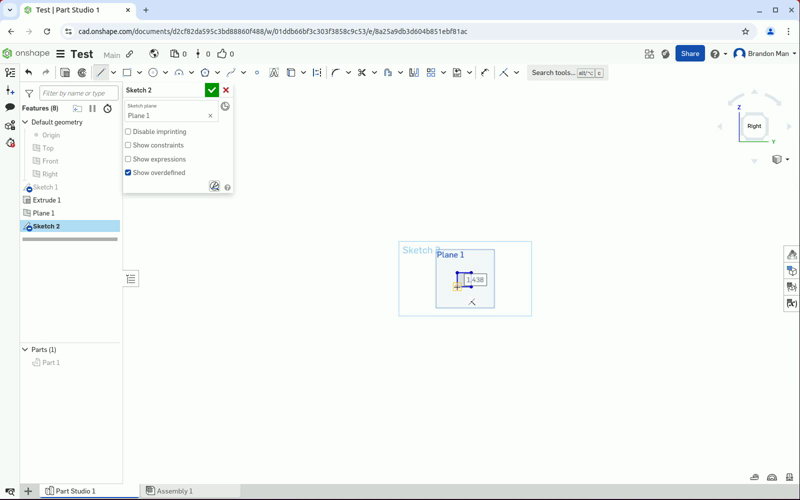
scroll(-6)
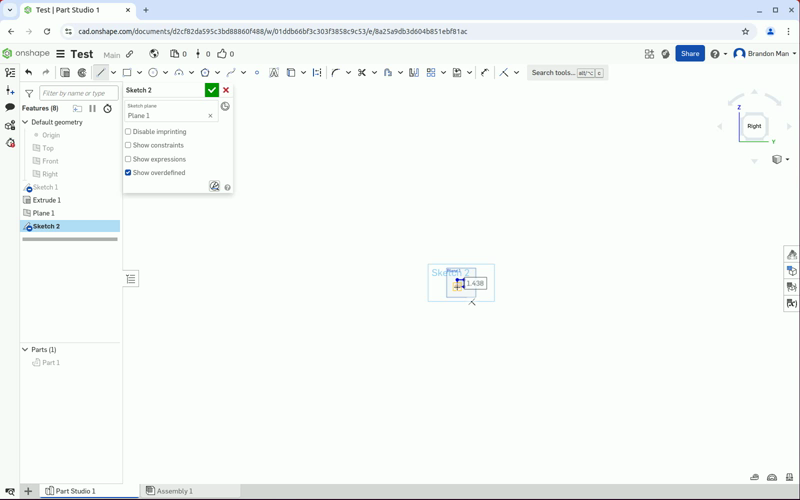
key(esc)
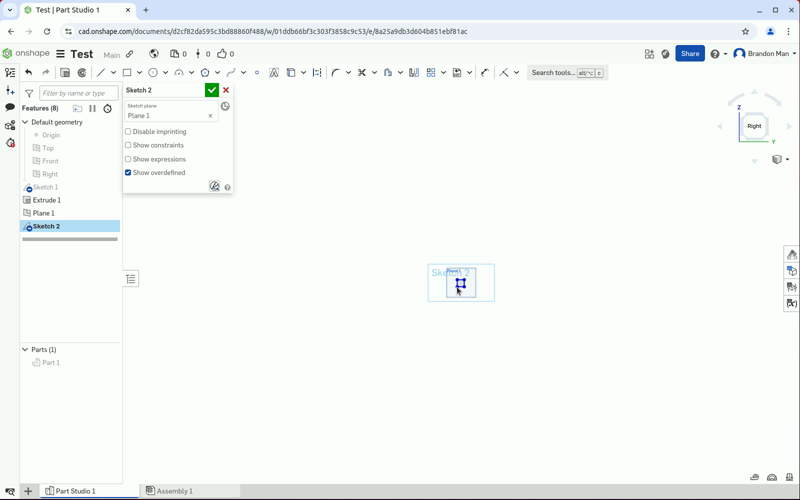
mouse_move(462, 285)
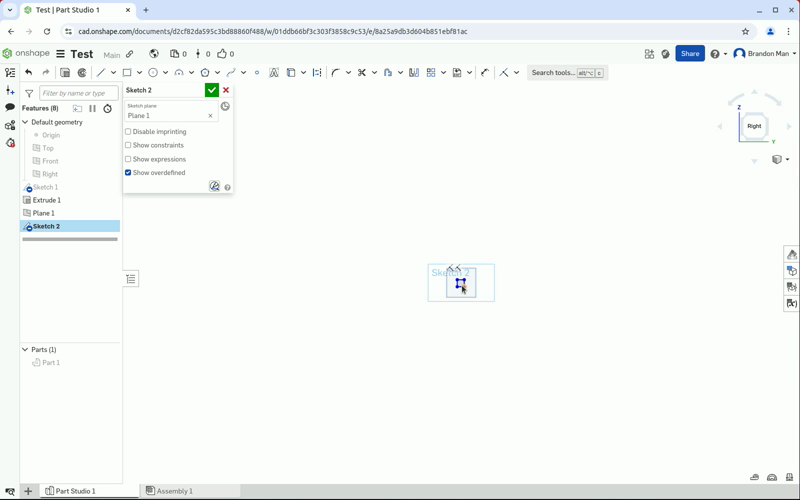
scroll(6)
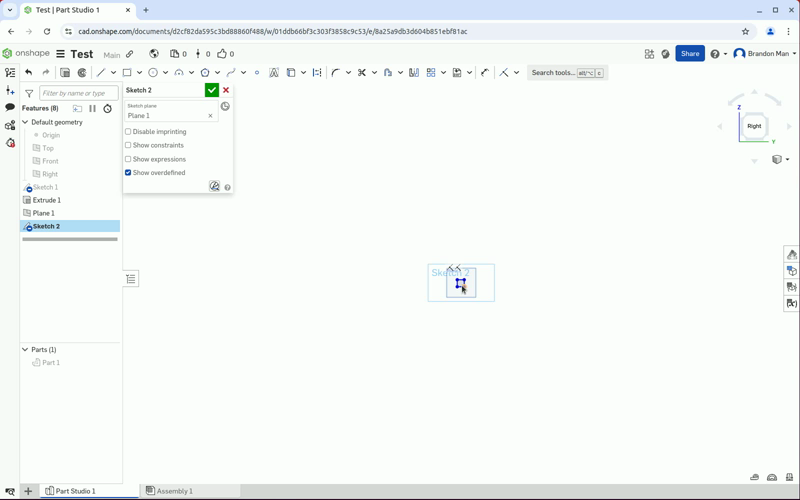
scroll(6)
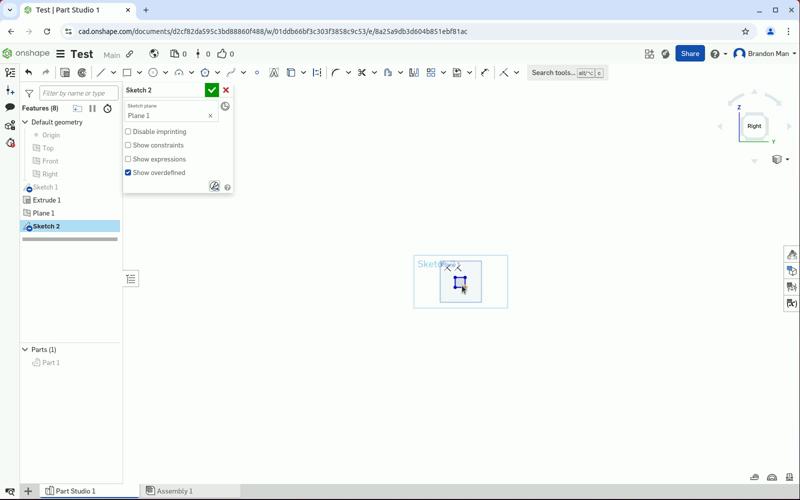
scroll(6)
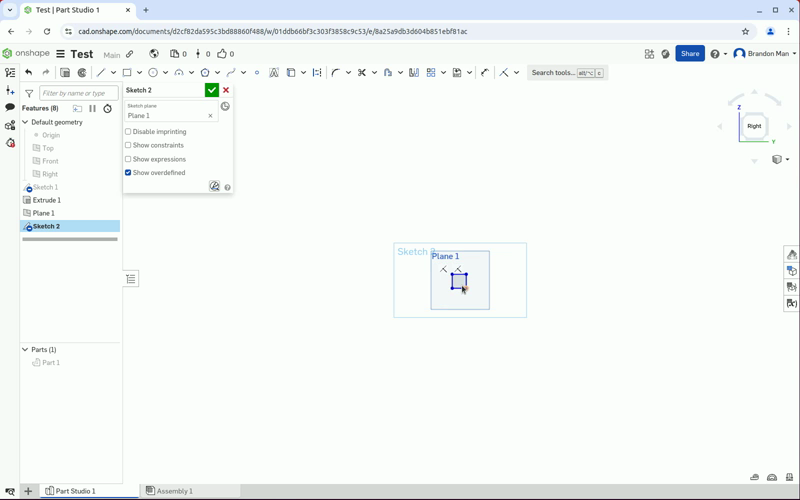
scroll(6)
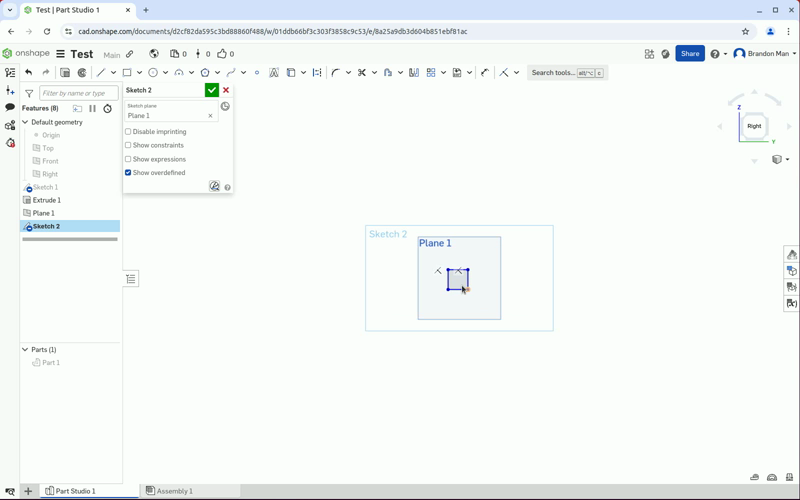
scroll(6)
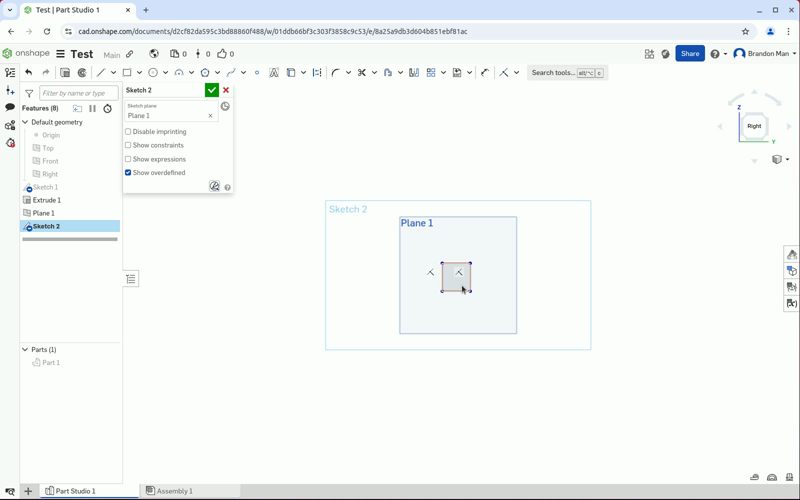
scroll(6)
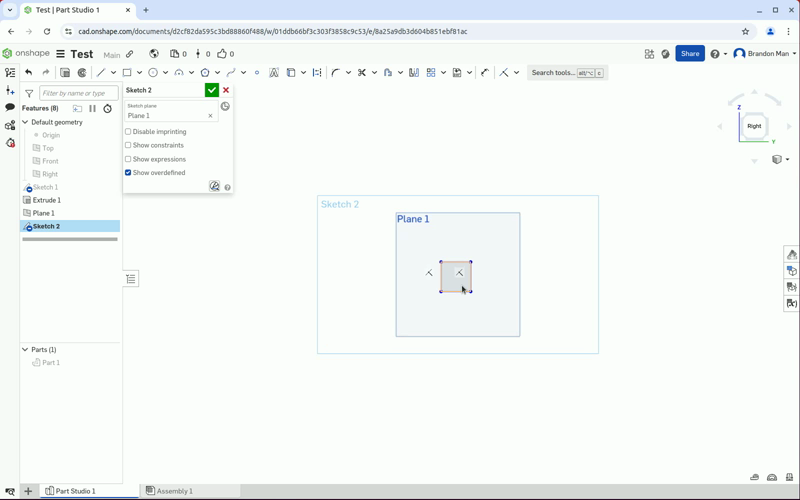
scroll(6)
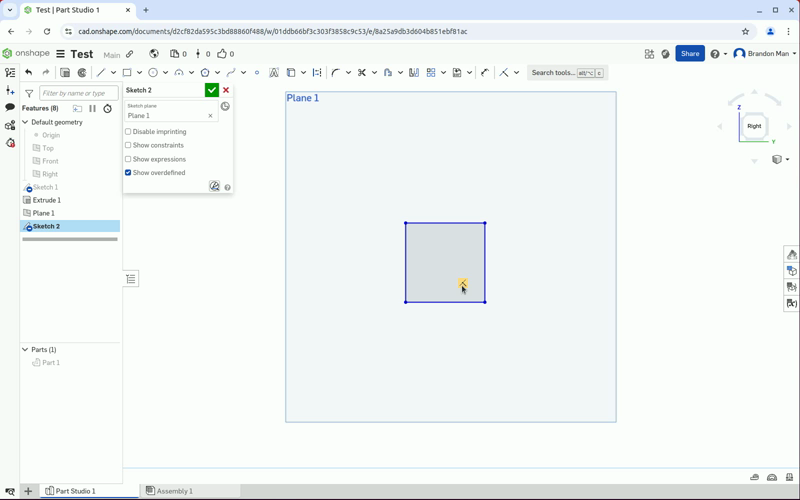
click(462, 285)
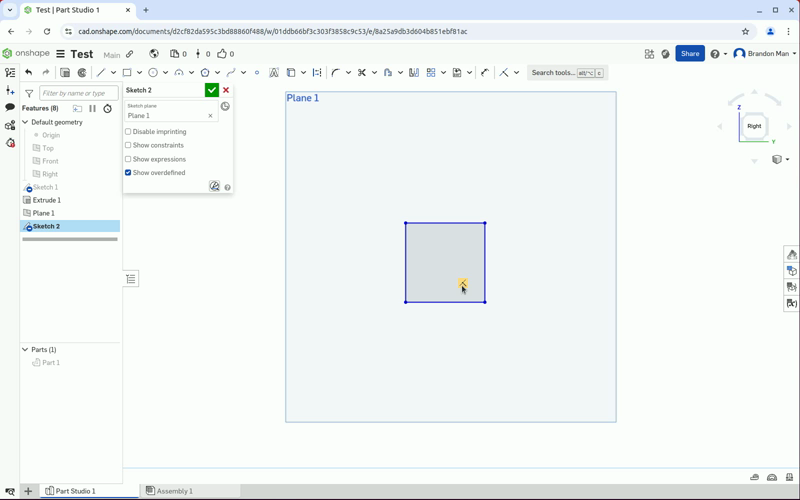
scroll(-6)
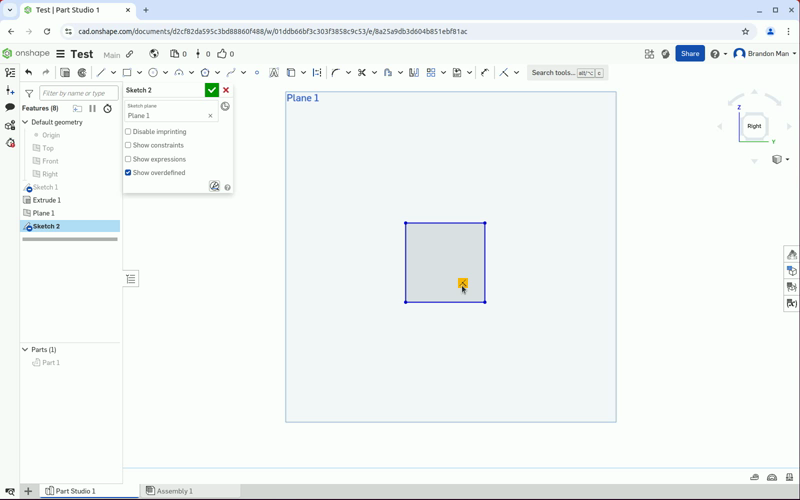
scroll(-6)
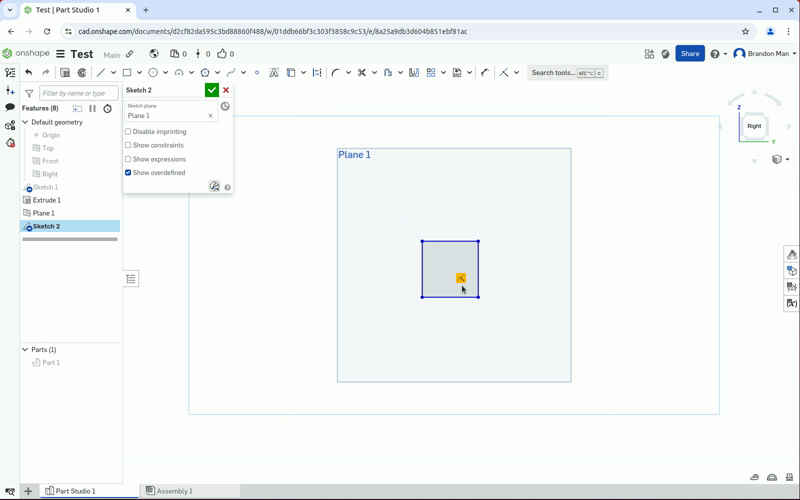
scroll(-6)
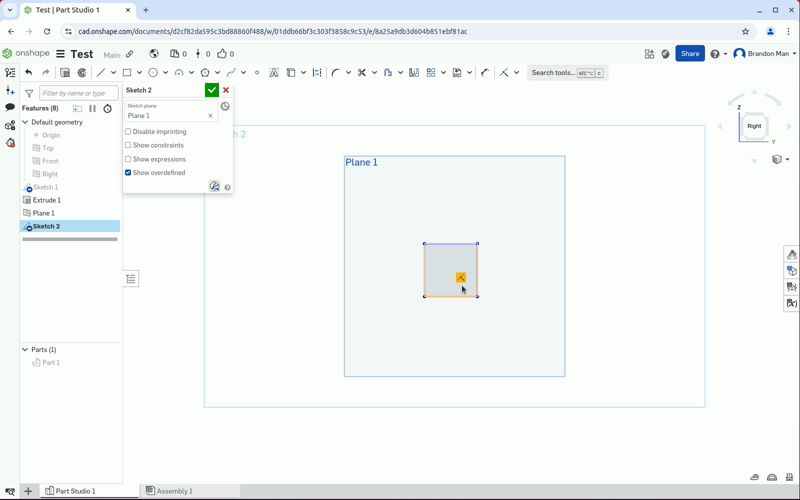
scroll(-6)
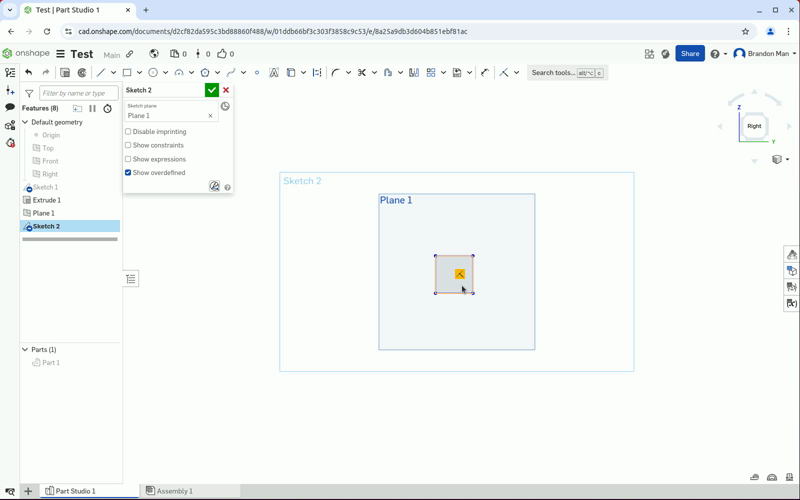
scroll(-6)
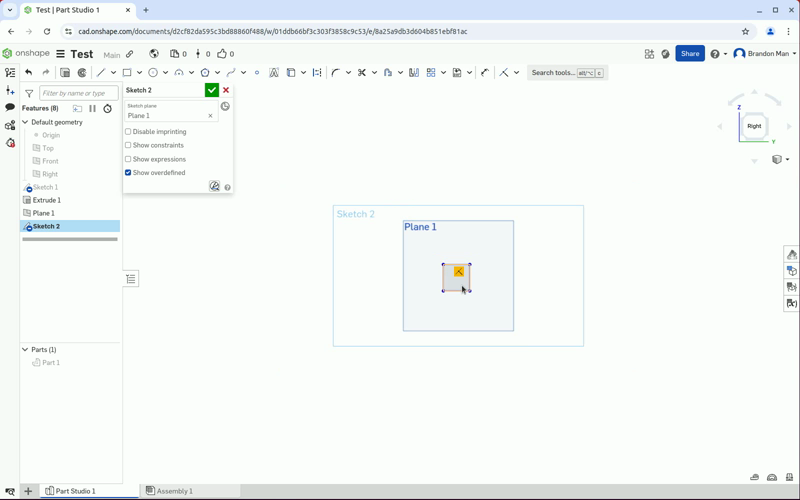
scroll(-6)
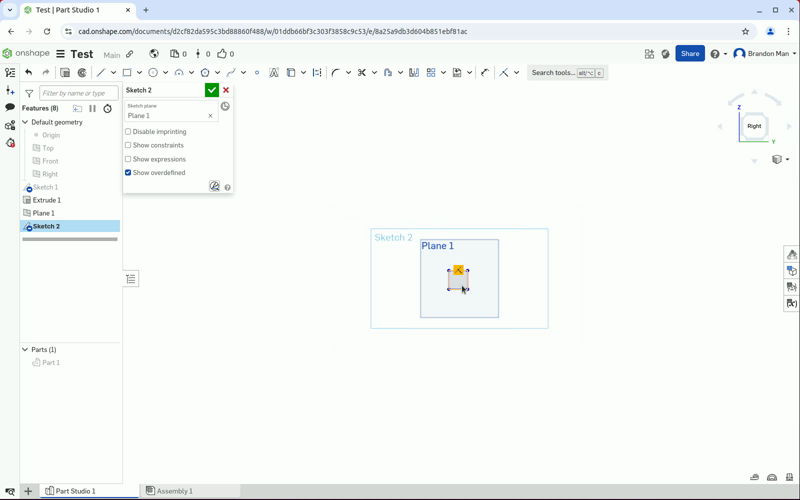
scroll(-6)
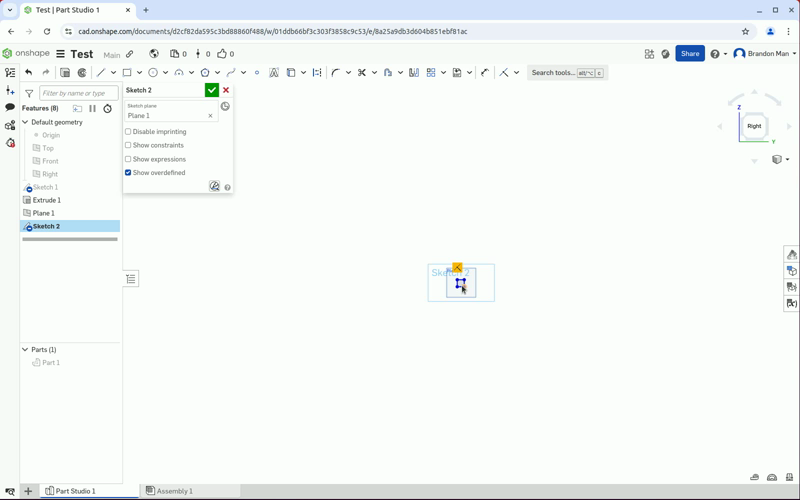
mouse_move(73, 352)
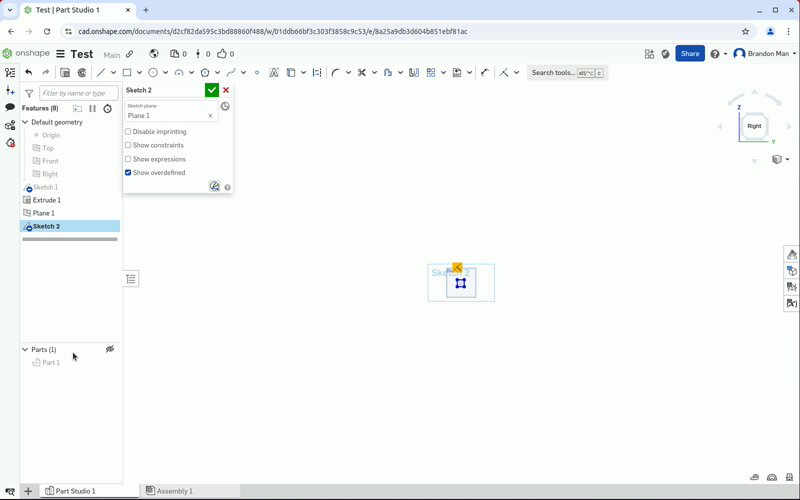
key(shift+y)
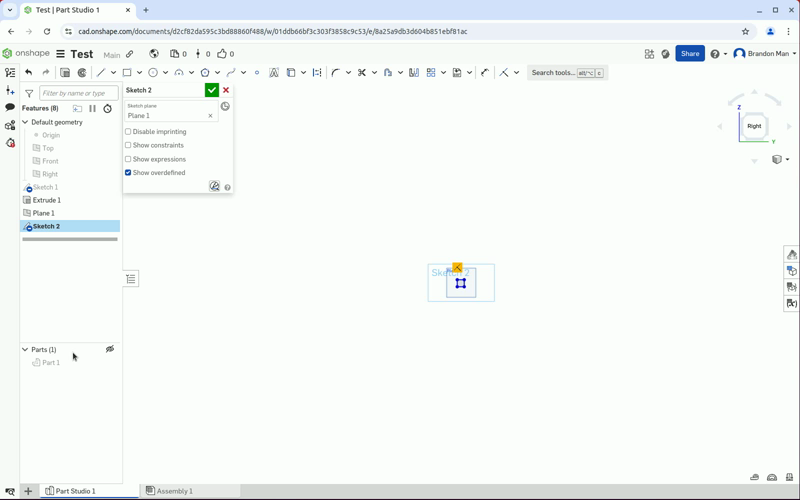
key(shift+e)
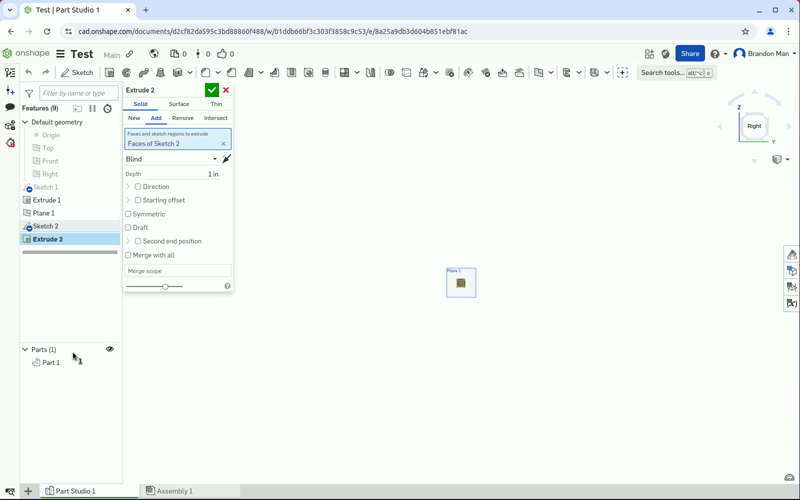
mouse_move(143, 106)
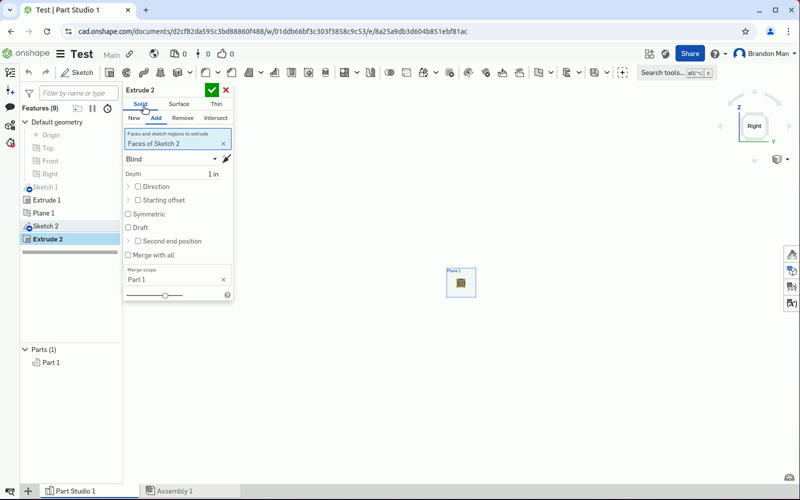
click(143, 106)
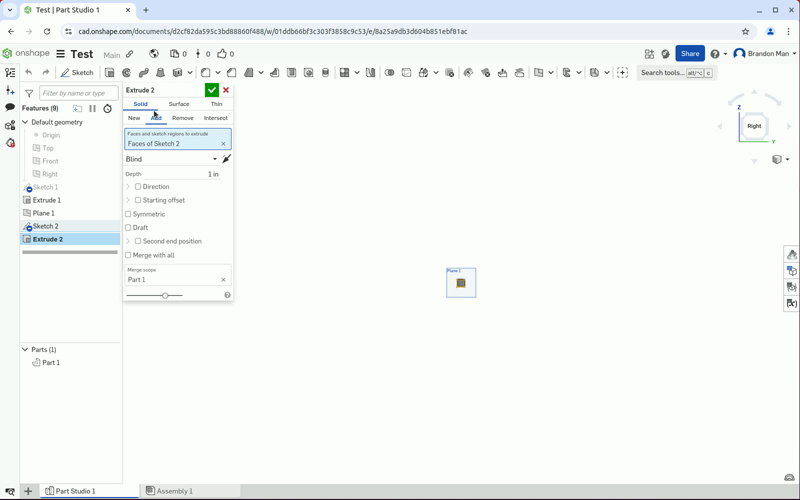
mouse_move(186, 120)
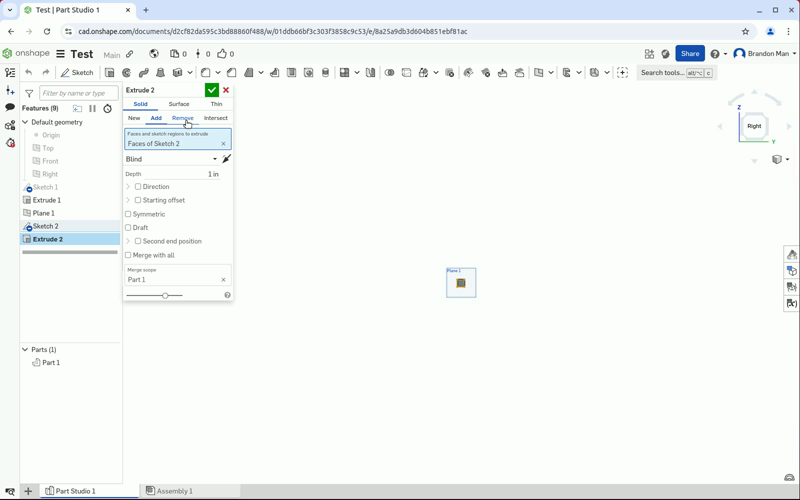
click(186, 120)
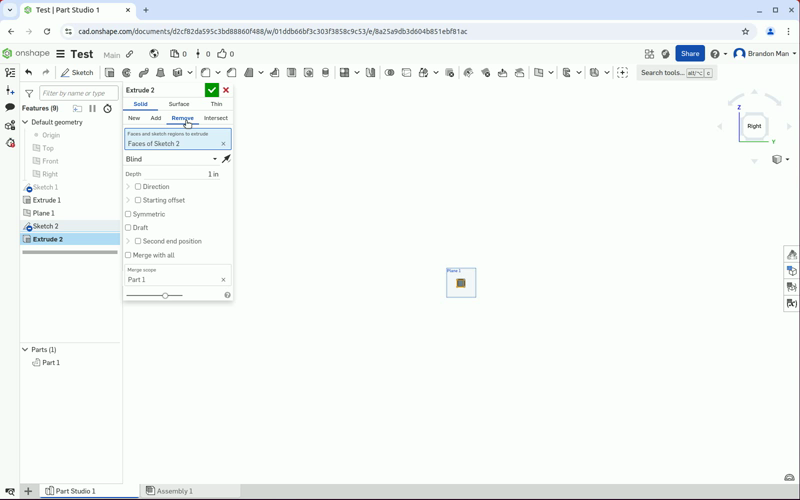
key(tab, 4)
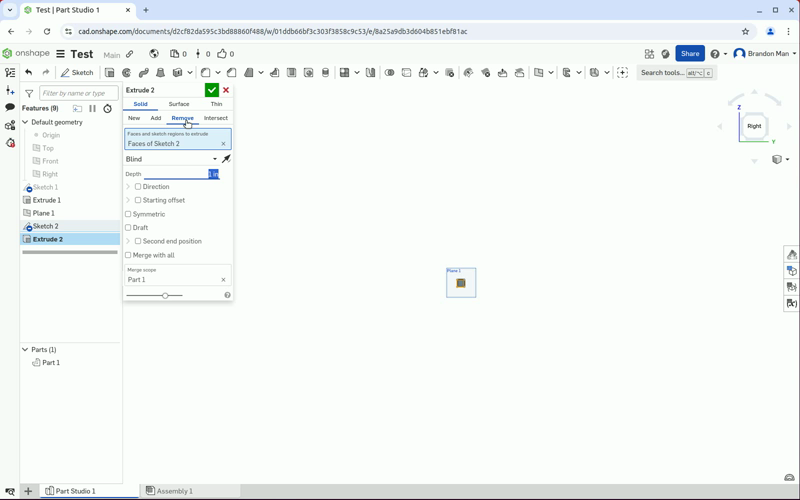
text(30.811)
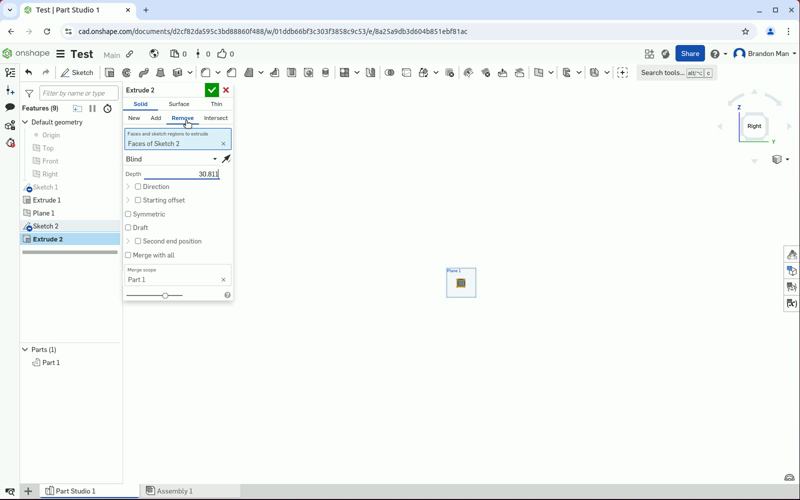
key(tab, 6)
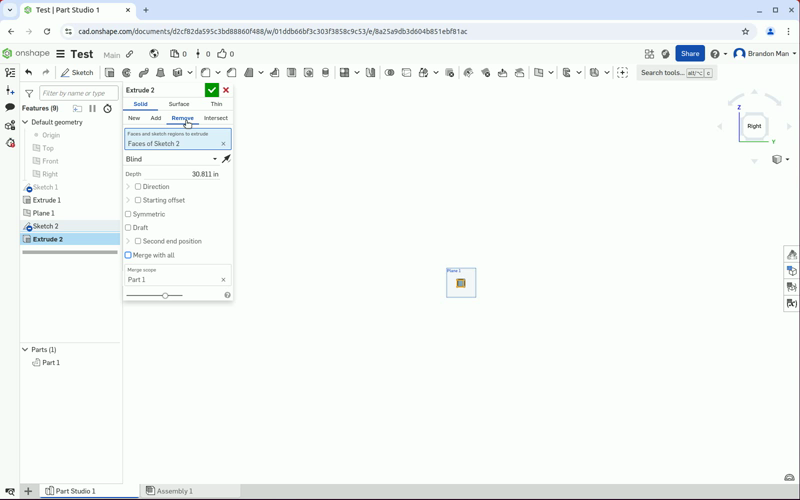
key(space)
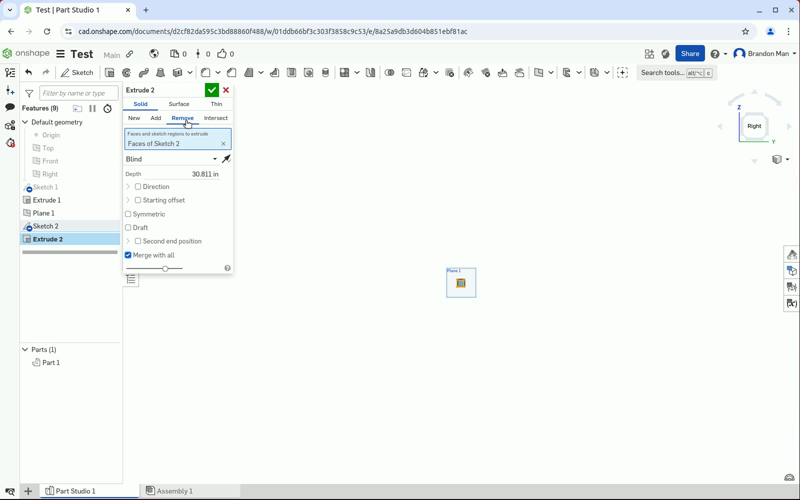
key(enter)
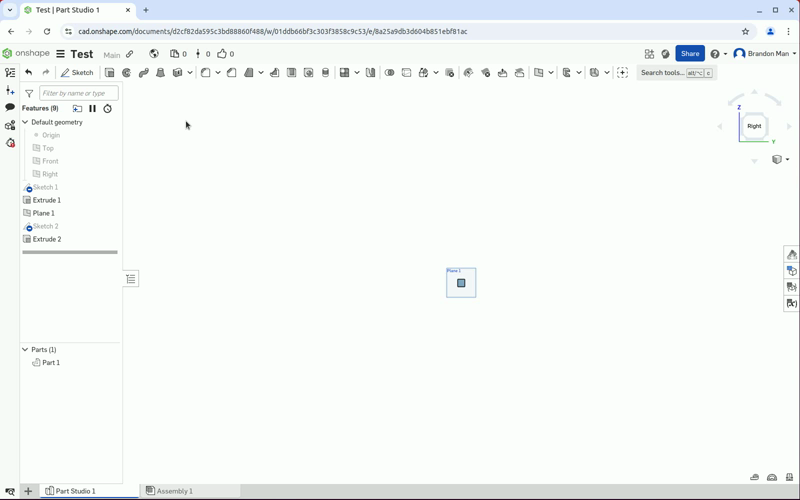
key(shift+h)
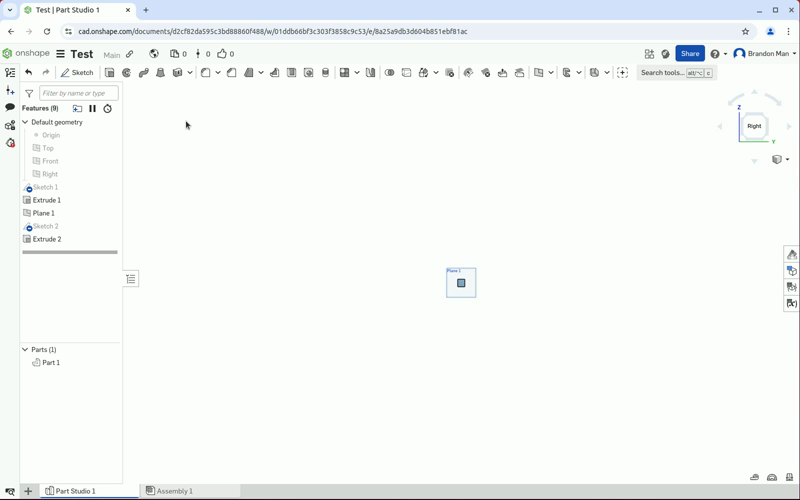
key(shift+h)
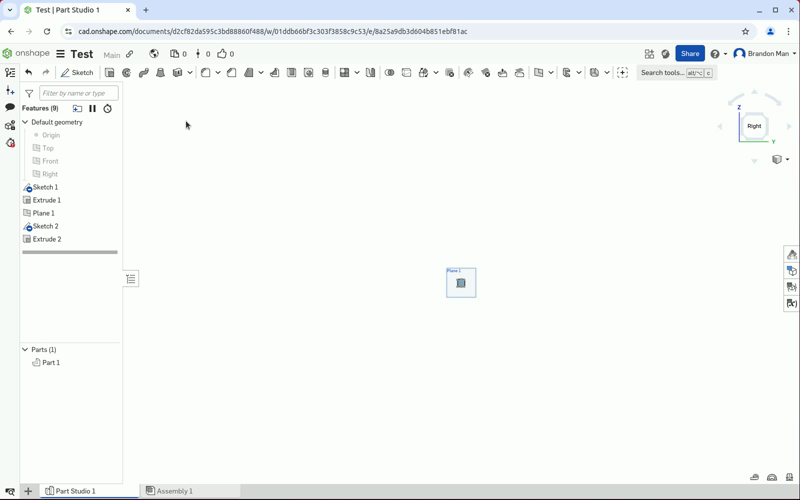
key(shift+7)
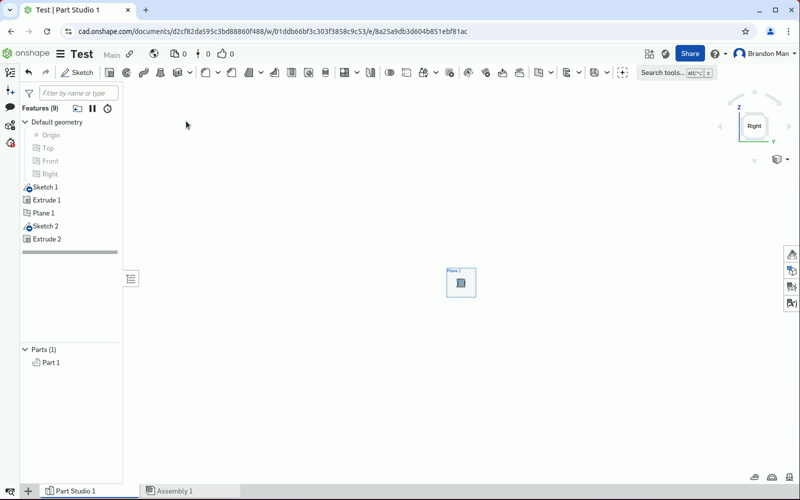
key(right, 2)
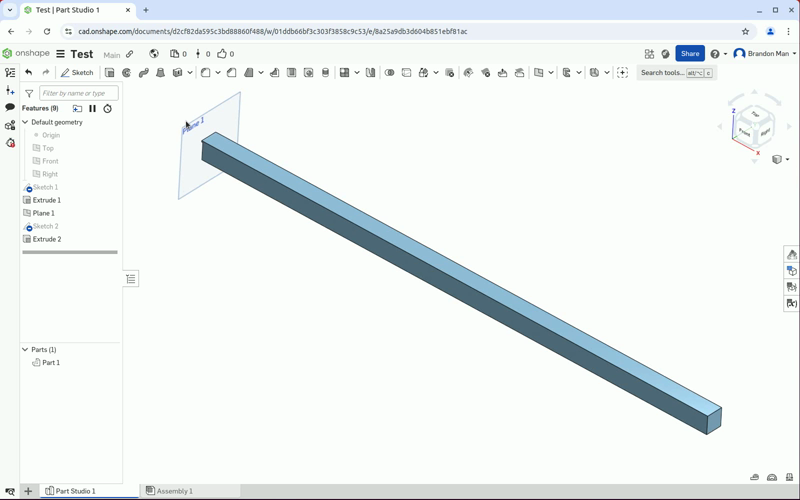
key(down, 2)
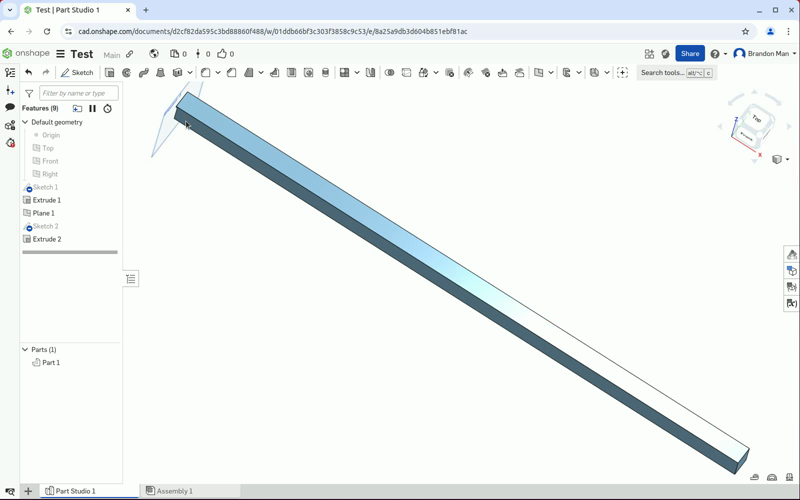
key(up, 2)
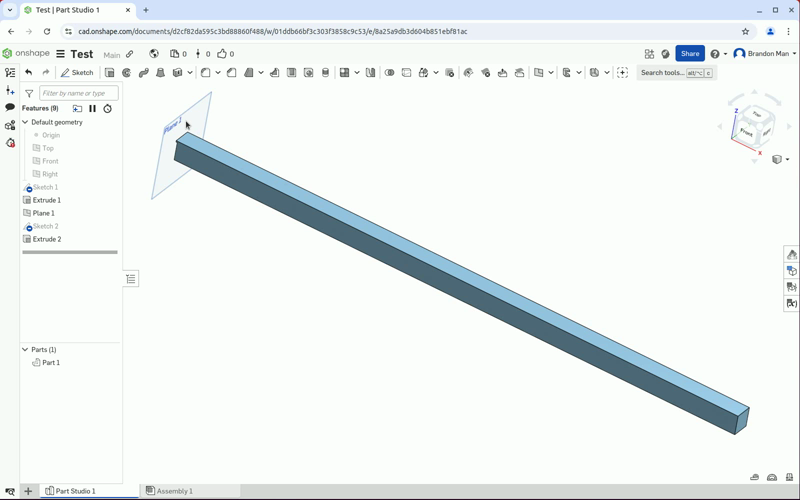
key(left, 2)
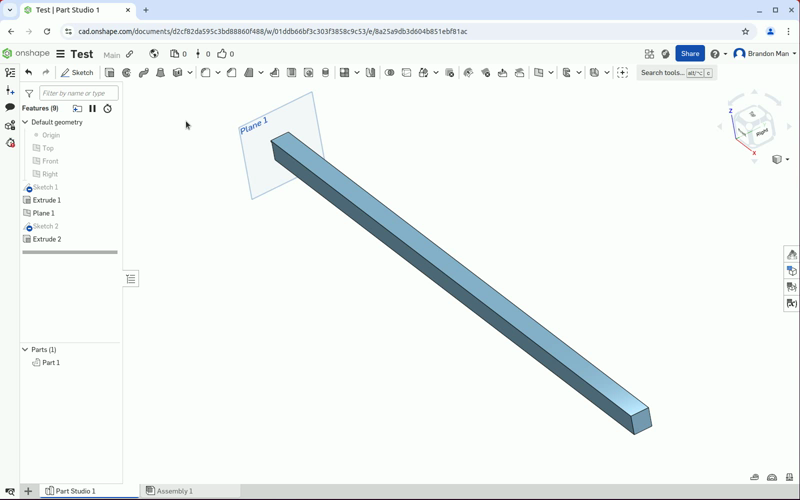
mouse_move(73, 189)
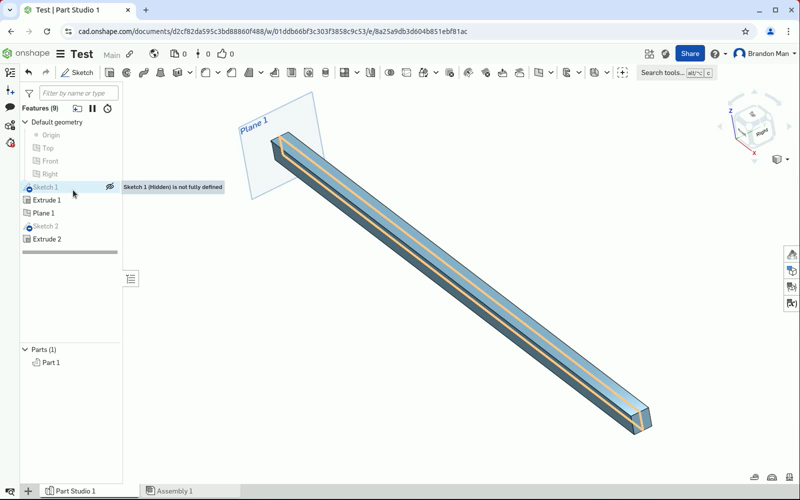
click(73, 189)